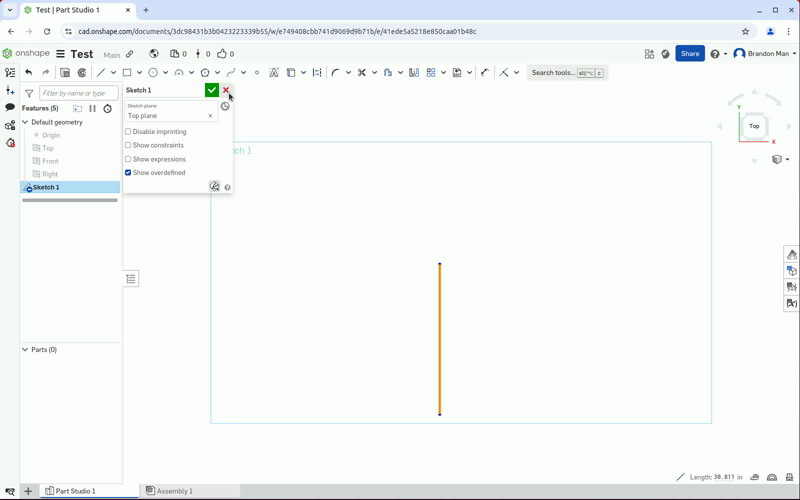
key(shift+h)
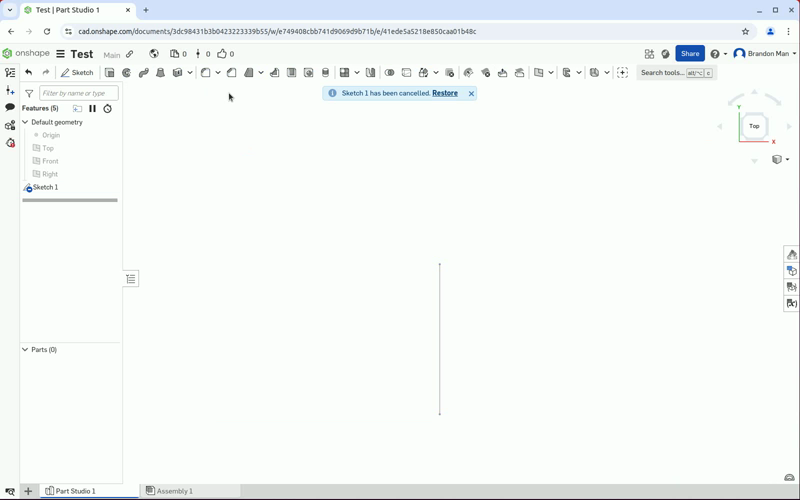
key(shift+s)
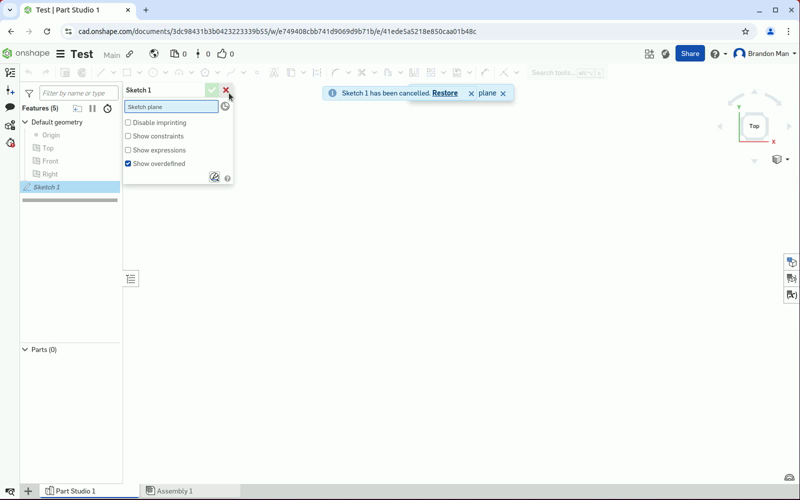
mouse_move(73, 150)
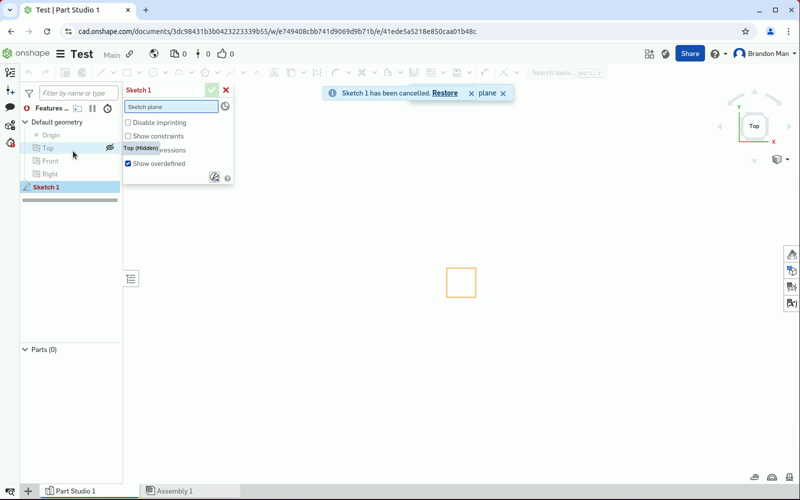
click(73, 150)
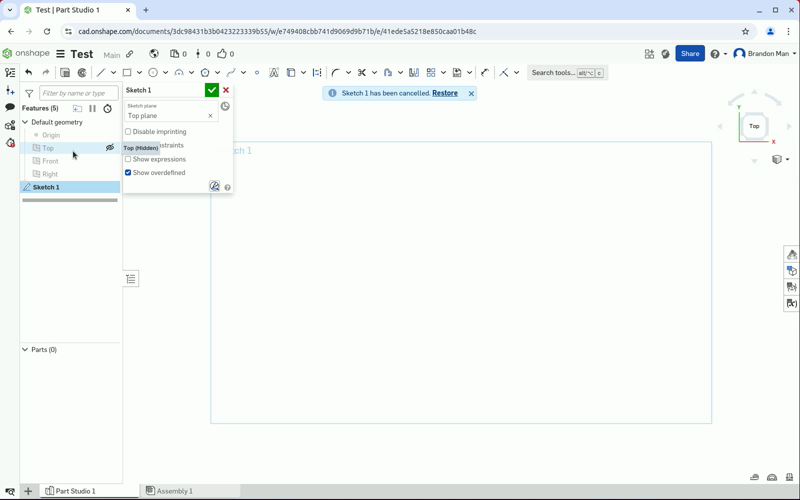
mouse_move(73, 352)
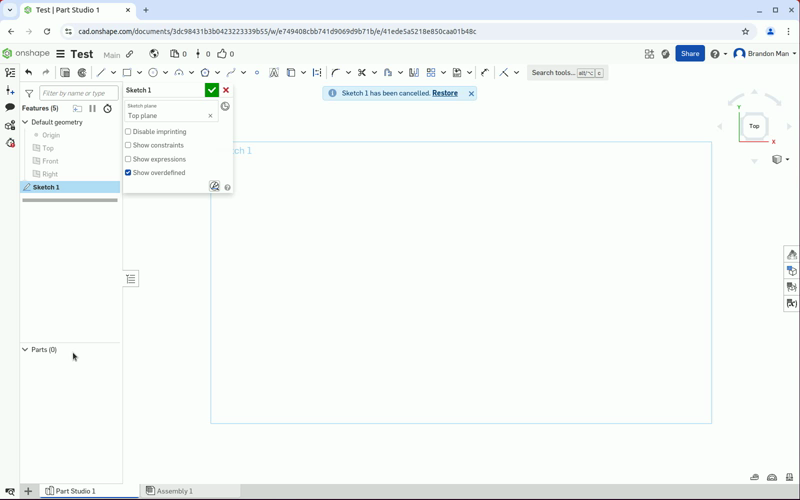
key(y)
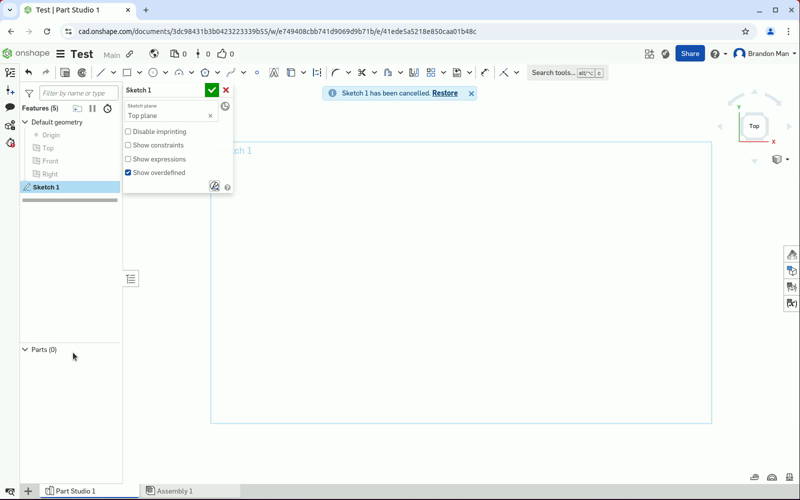
key(l)
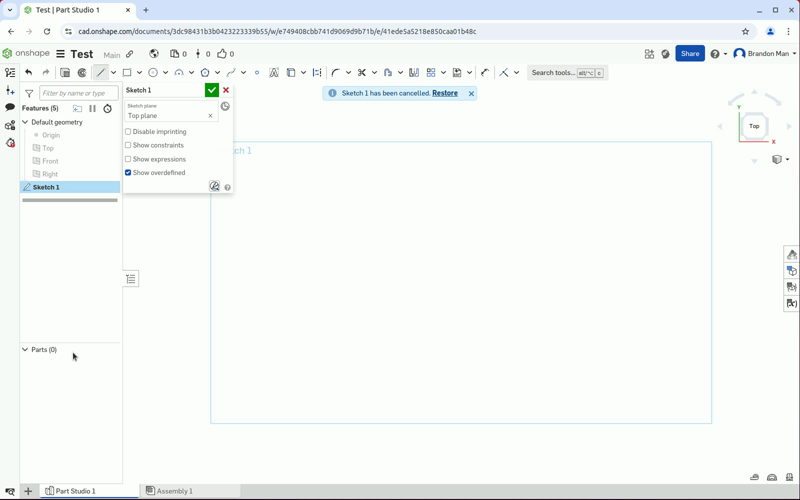
key_down(shift)
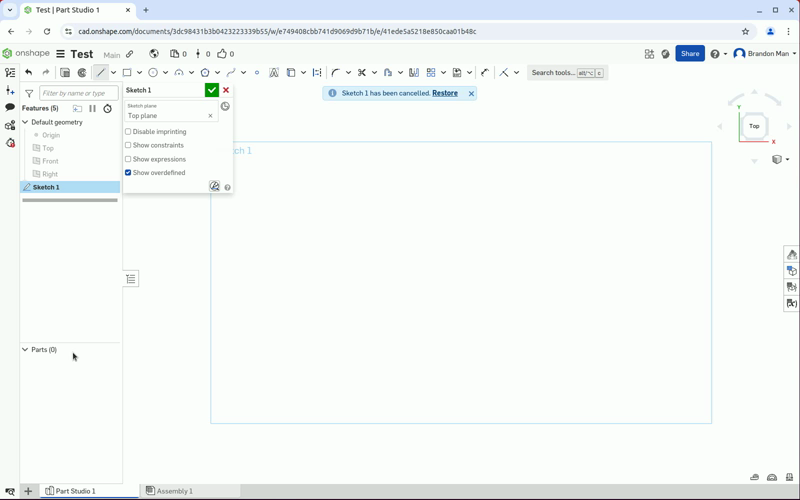
mouse_move(403, 337)
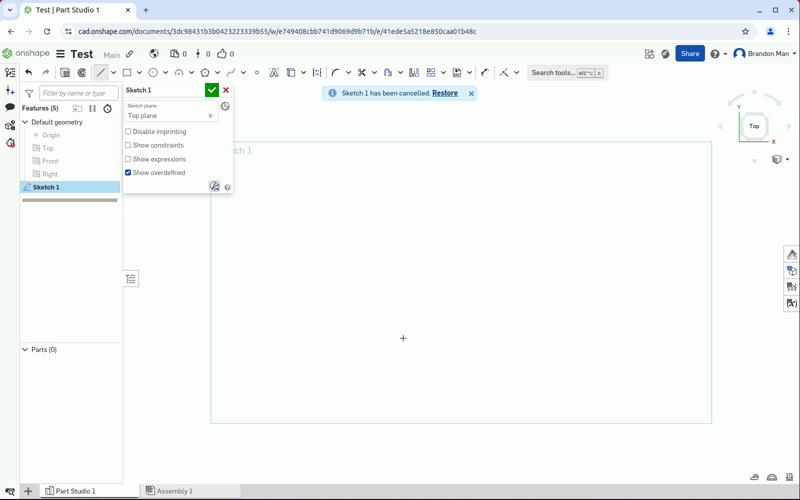
click(403, 337)
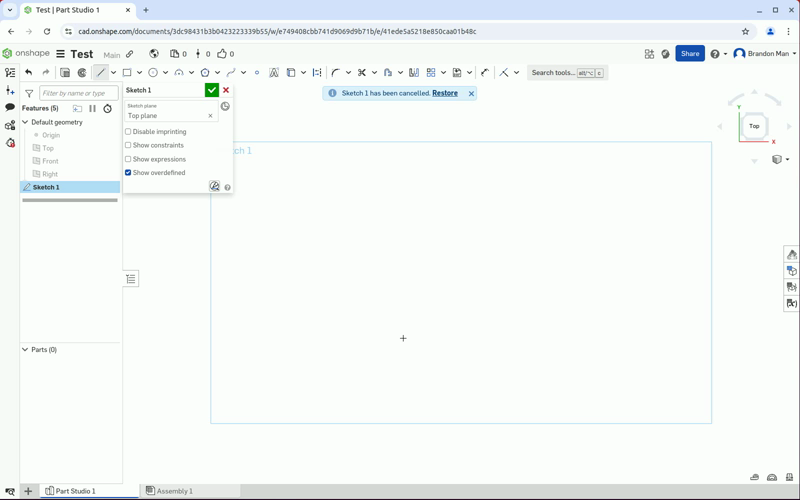
key_up(shift)
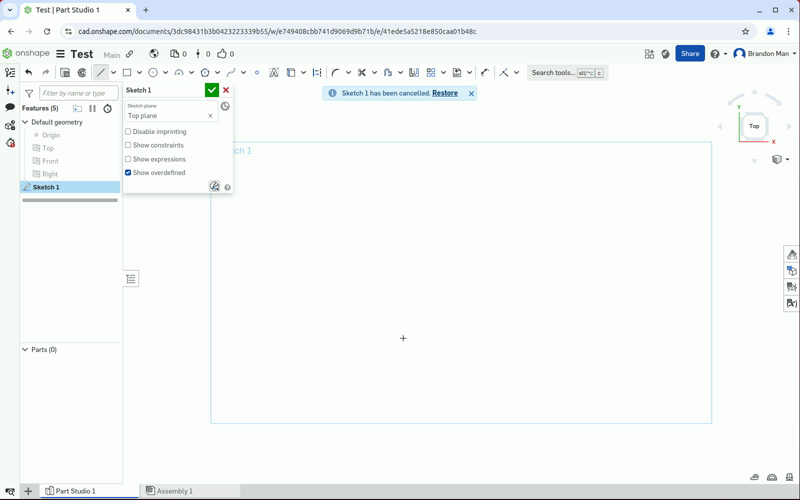
key_down(shift)
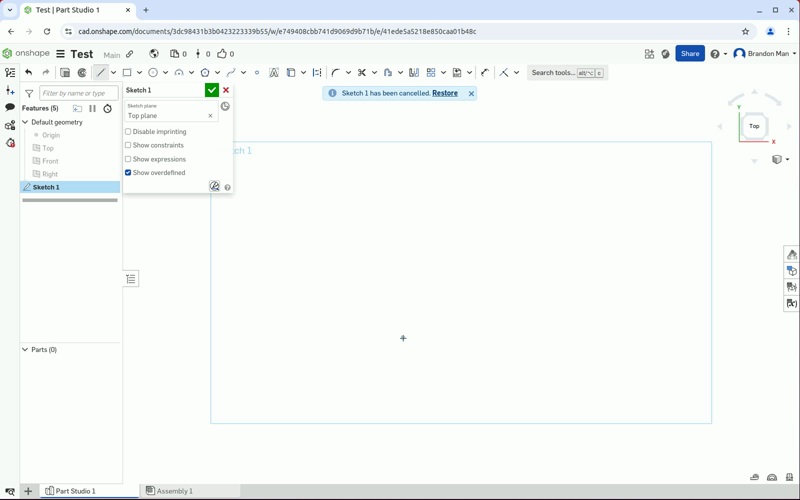
mouse_move(433, 337)
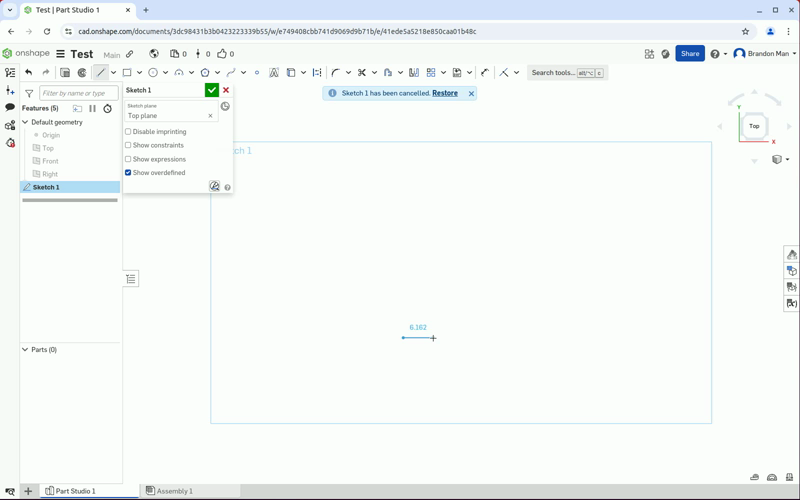
mouse_move(441, 337)
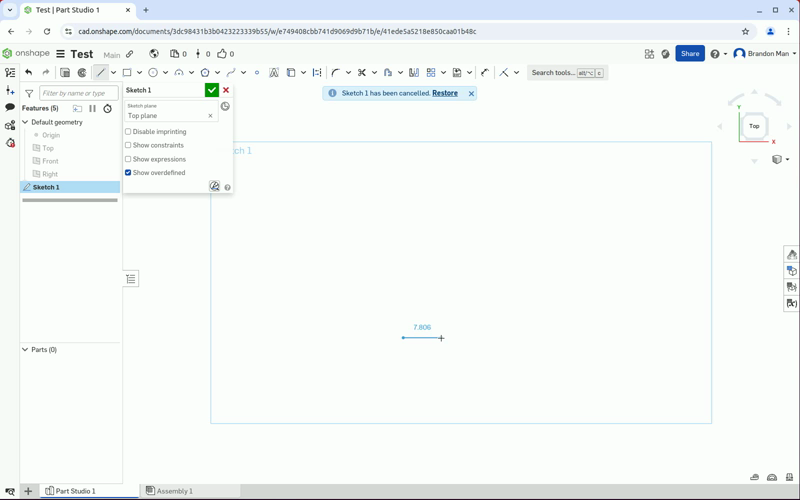
click(441, 337)
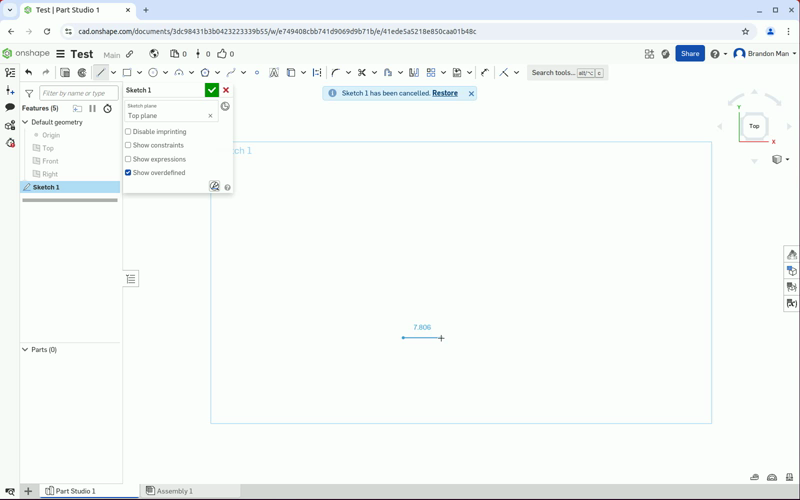
key_up(shift)
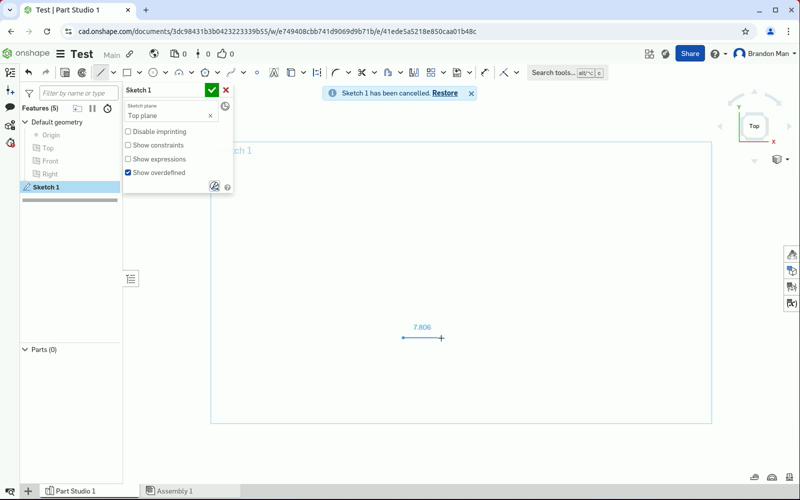
key_down(shift)
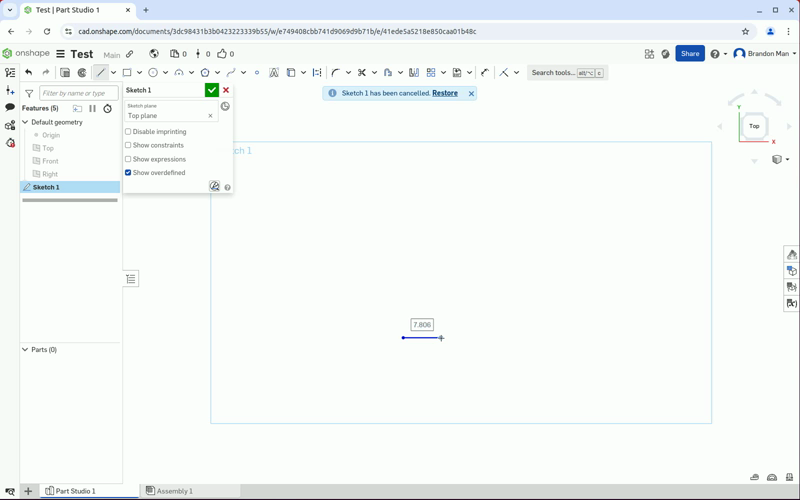
mouse_move(441, 262)
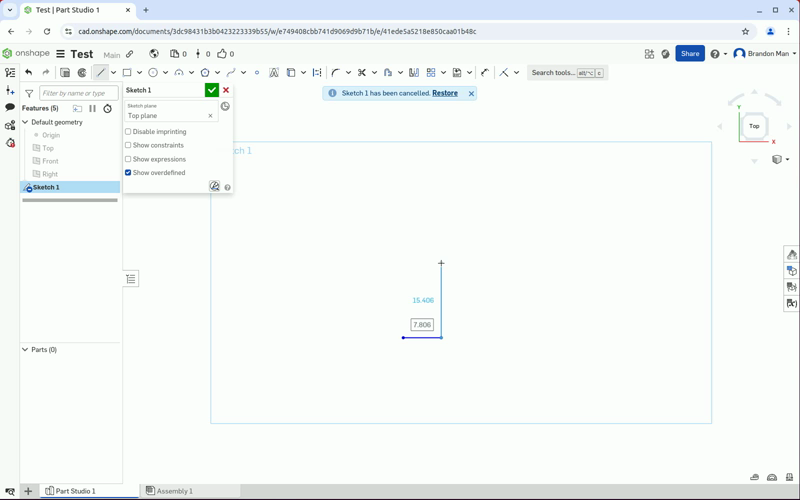
click(441, 262)
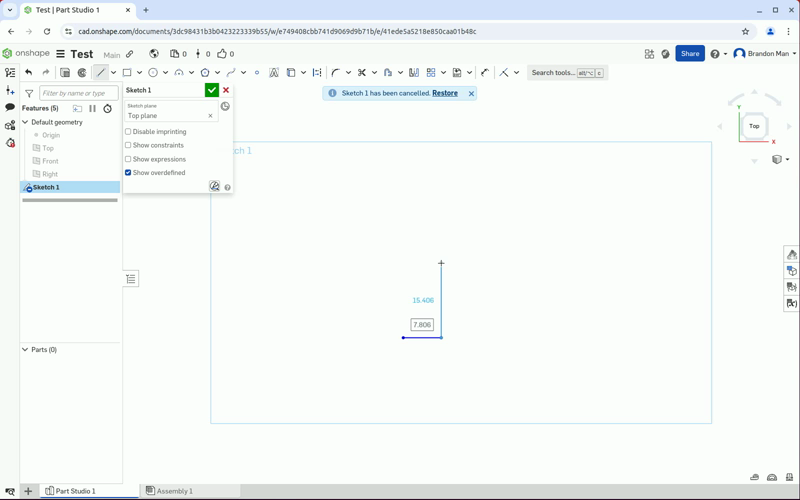
key_up(shift)
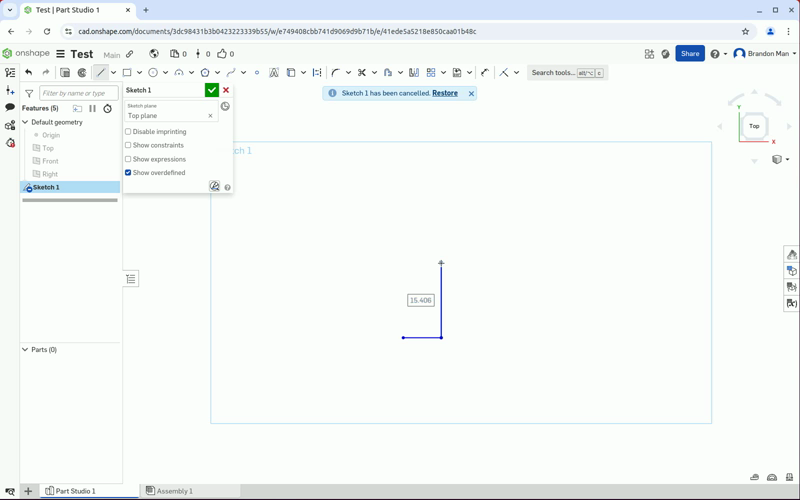
key_down(shift)
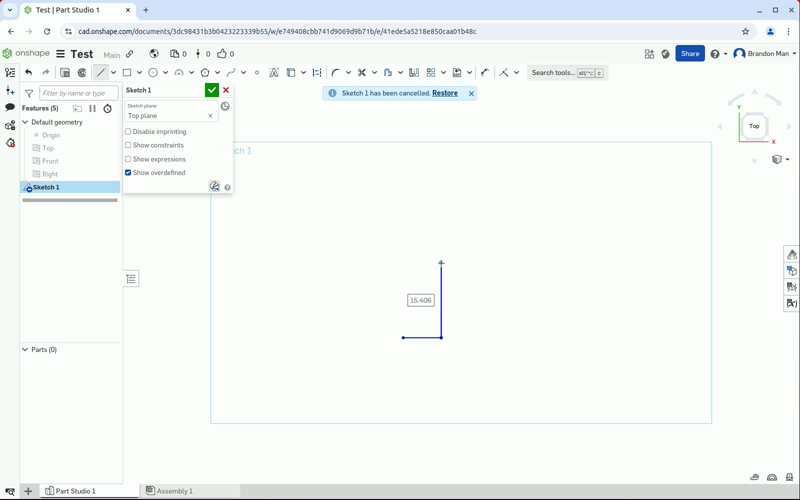
mouse_move(471, 262)
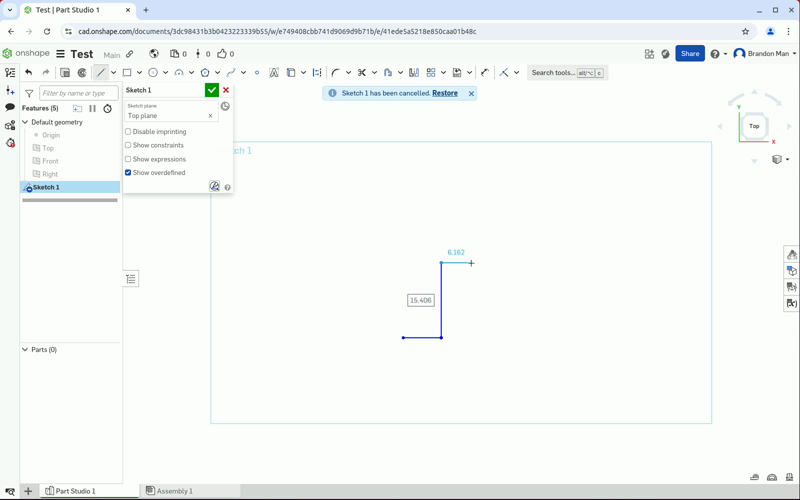
mouse_move(403, 262)
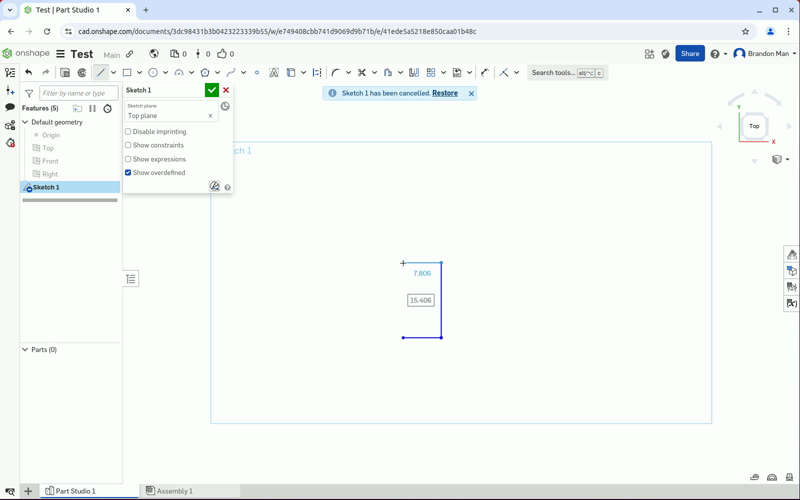
click(403, 262)
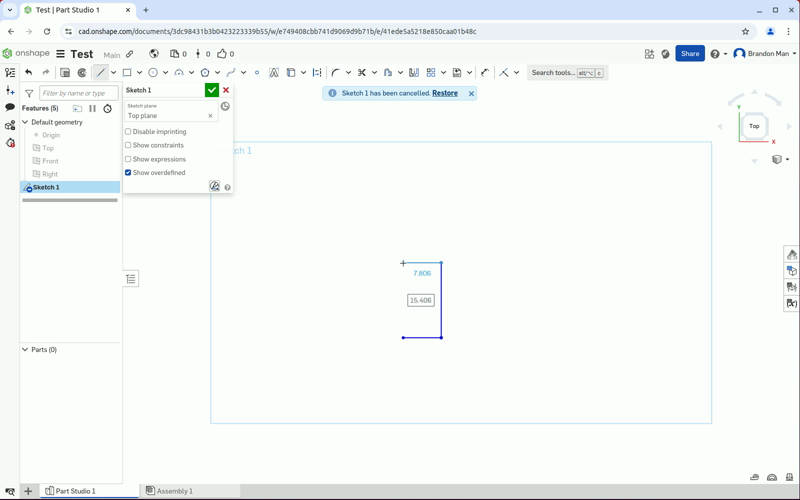
key_up(shift)
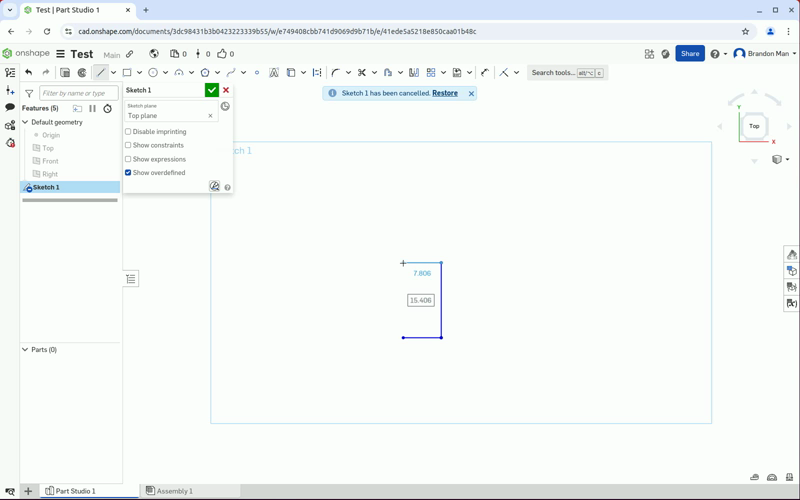
key_down(shift)
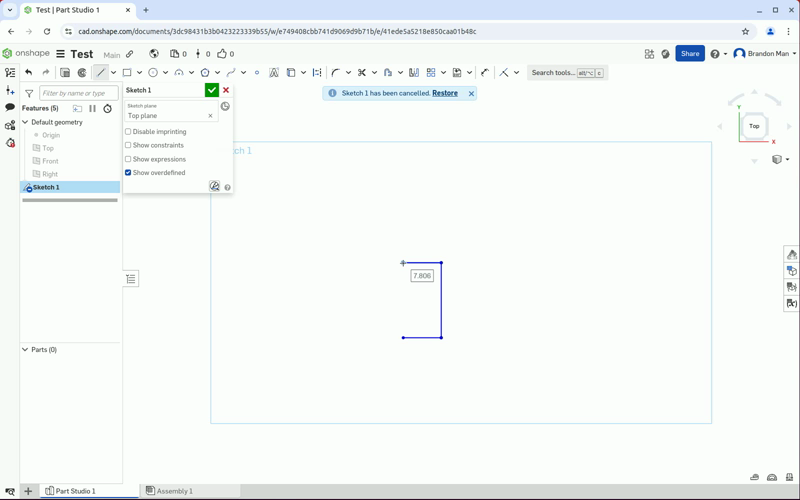
mouse_move(403, 337)
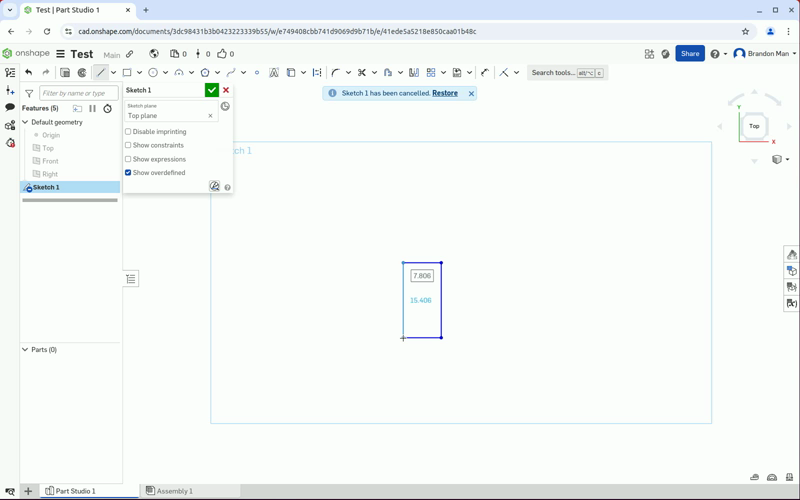
key_up(shift)
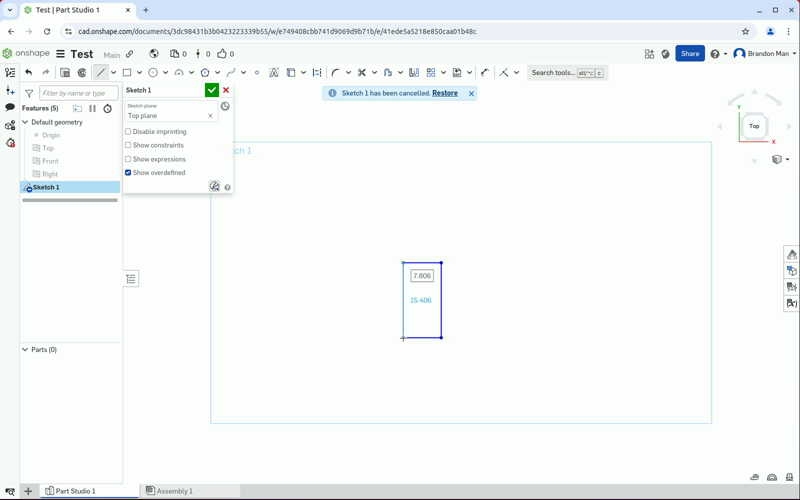
click(403, 337)
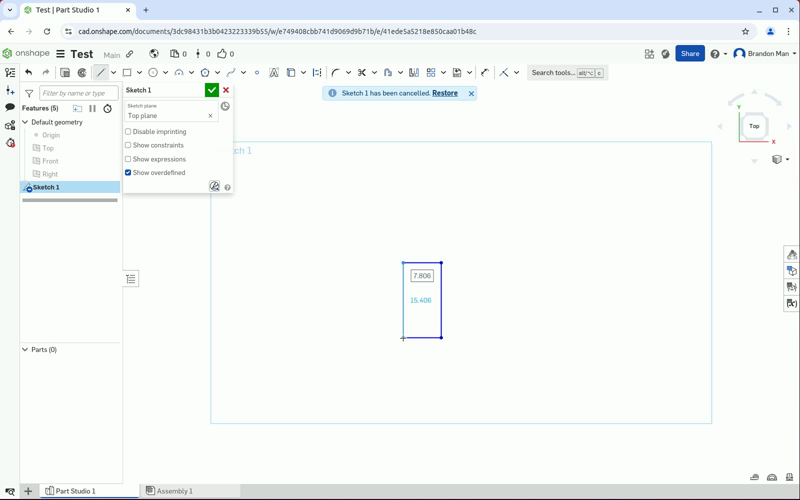
key(esc)
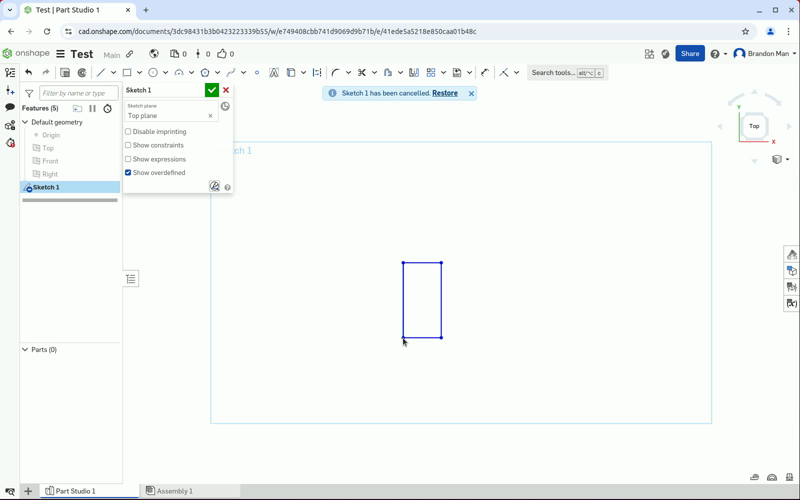
mouse_move(417, 308)
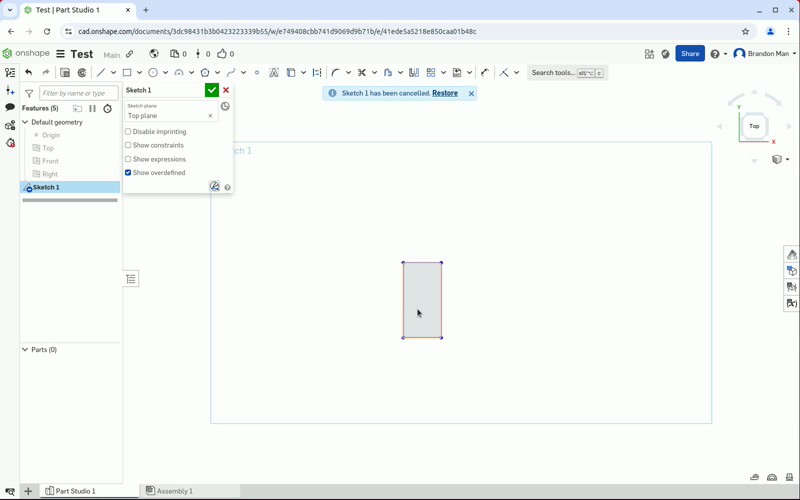
click(417, 308)
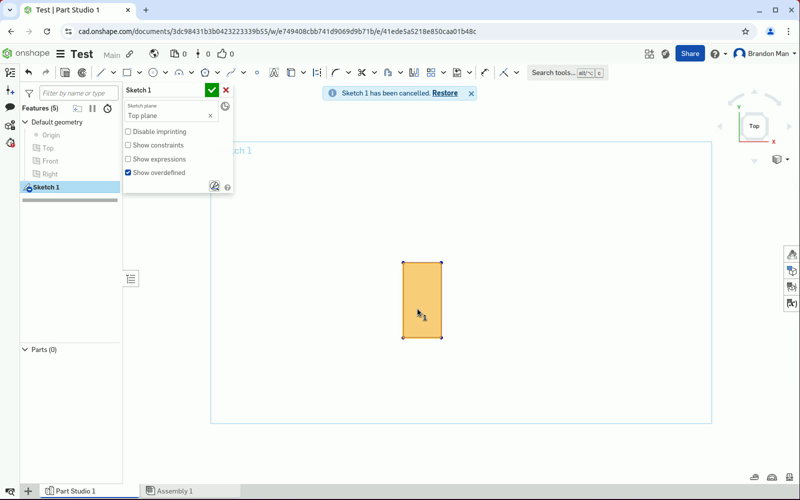
mouse_move(73, 352)
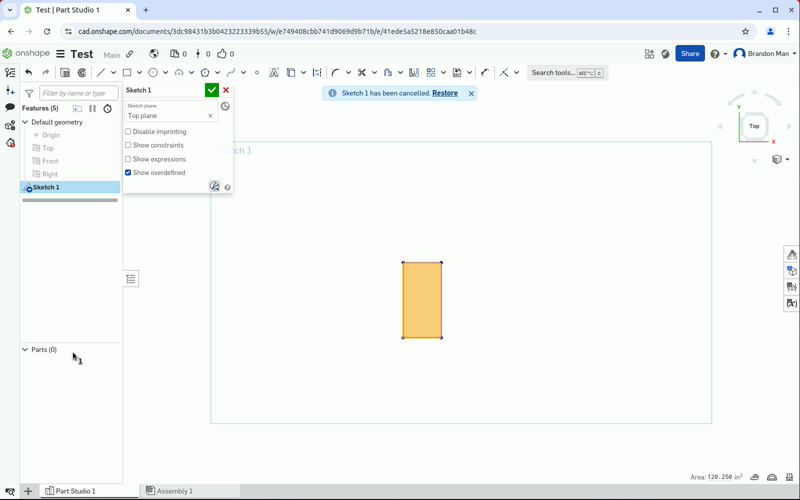
key(shift+y)
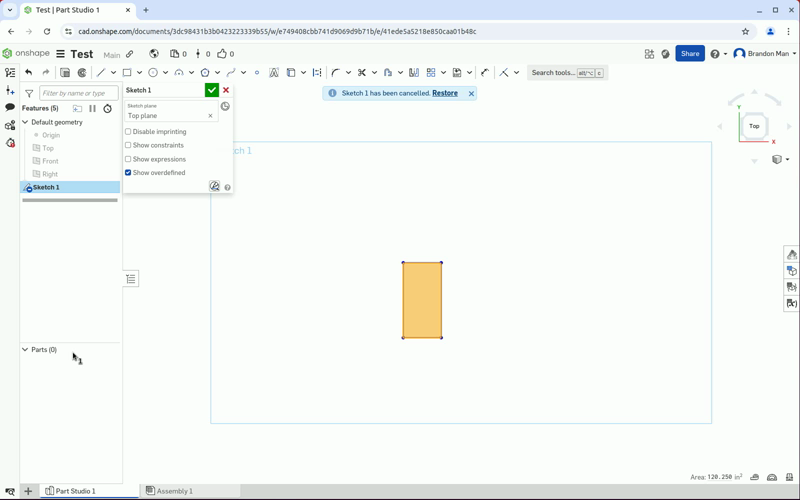
key(shift+e)
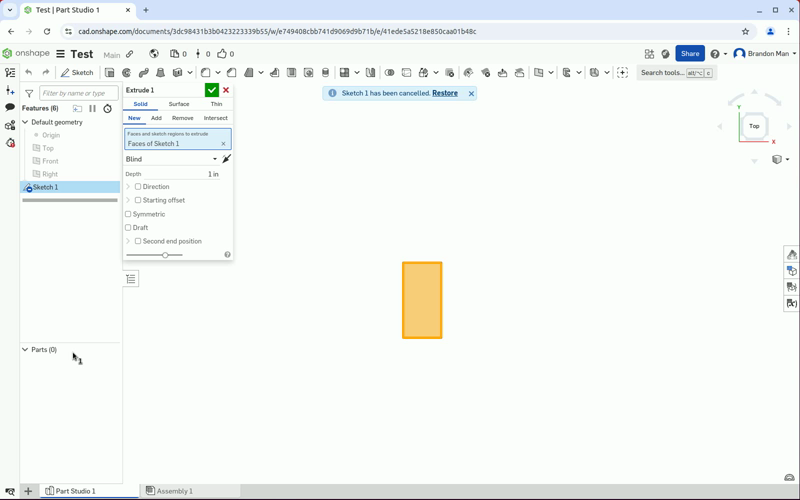
mouse_move(143, 106)
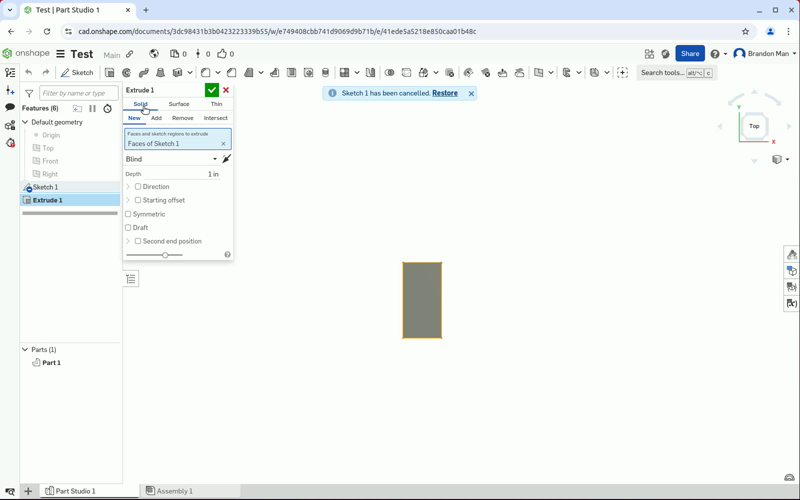
click(143, 106)
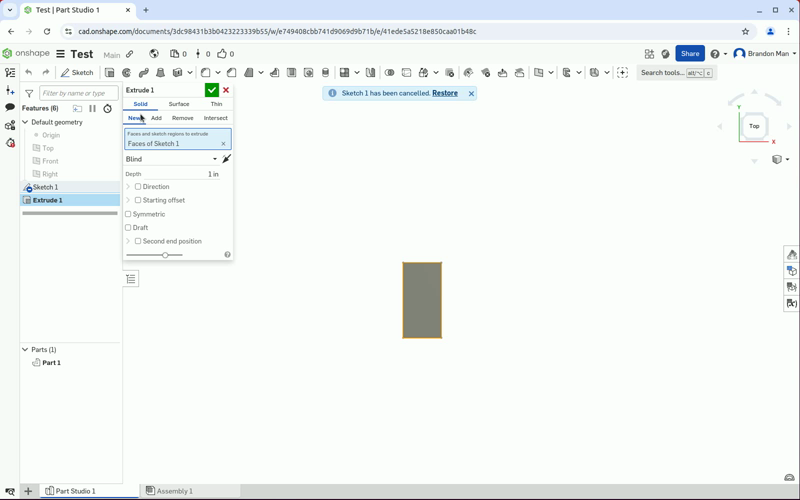
mouse_move(137, 120)
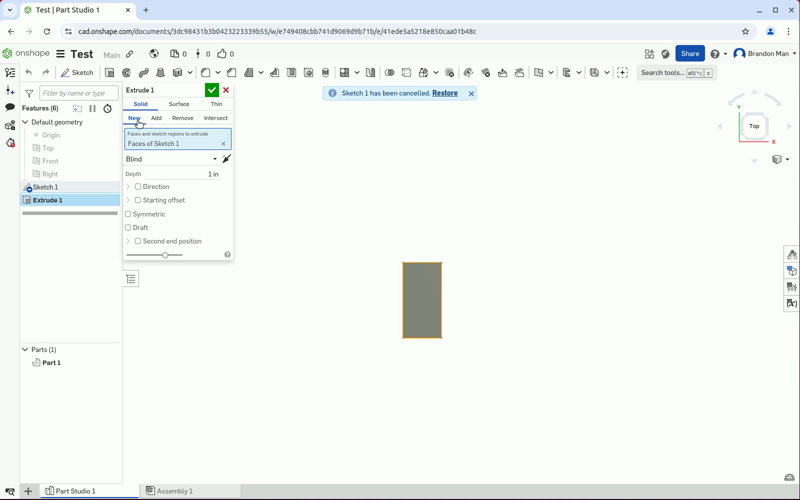
click(137, 120)
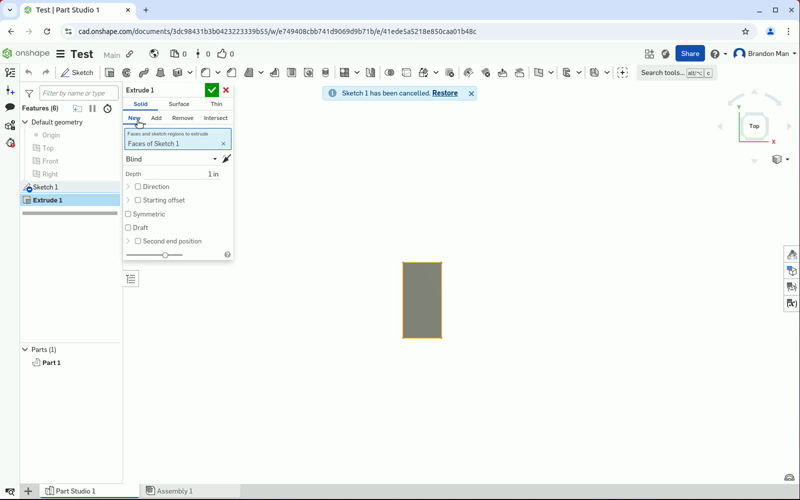
key(tab, 4)
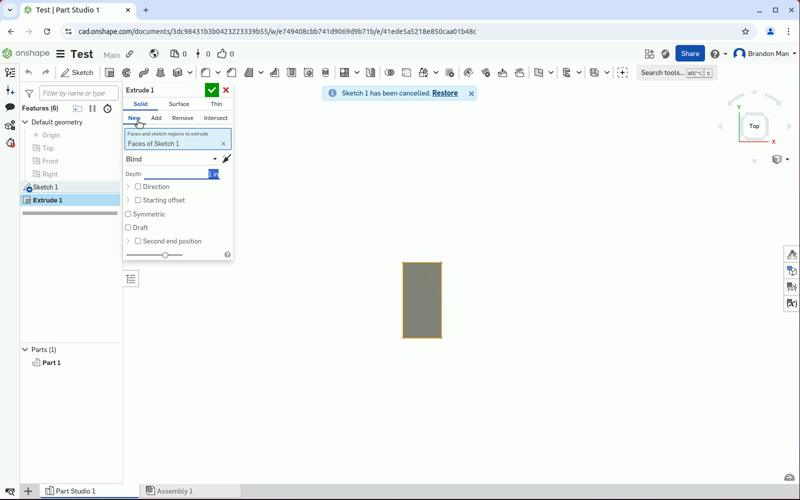
text(23.108)
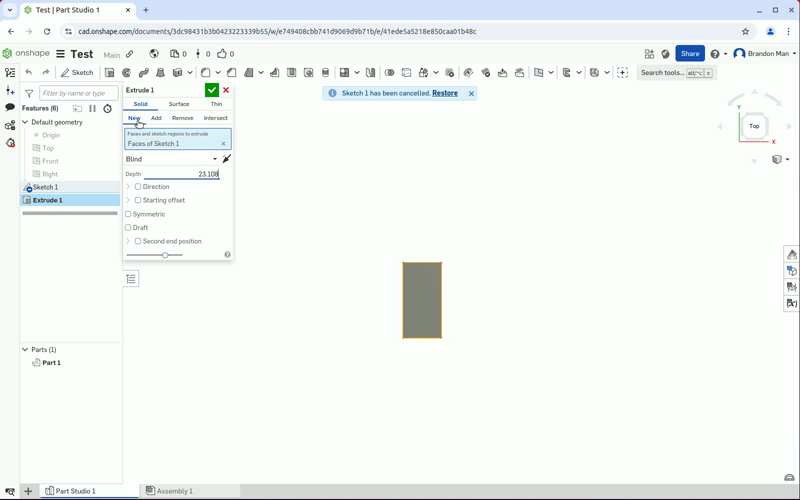
key(enter)
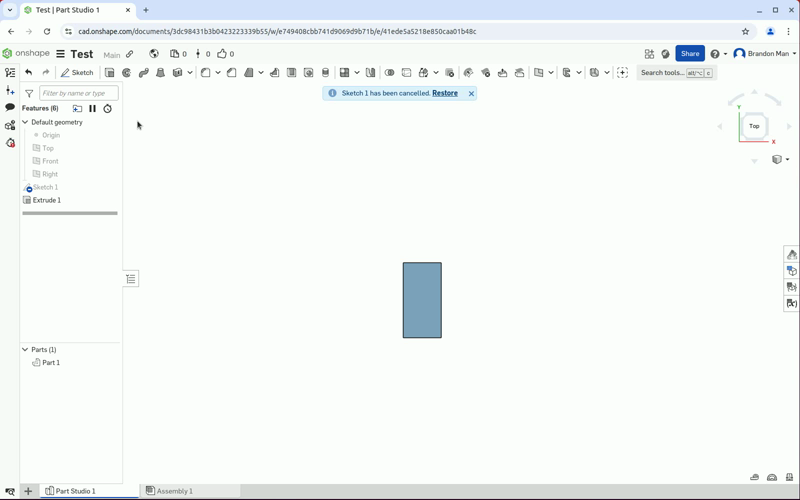
key(shift+h)
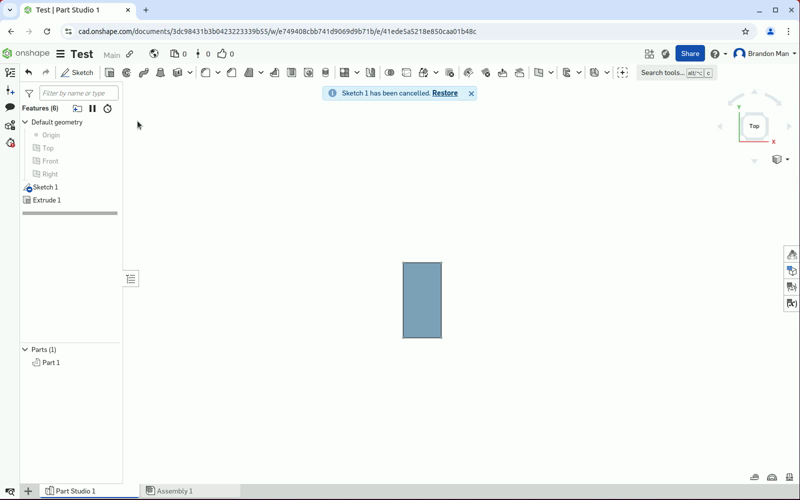
key(shift+h)
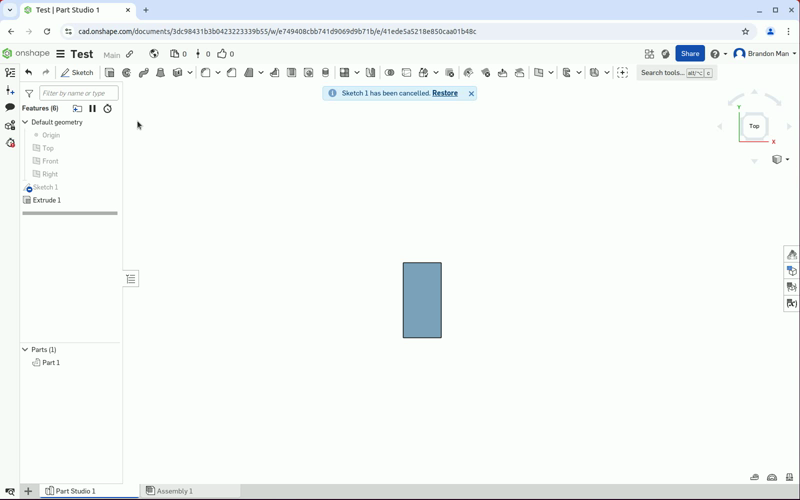
mouse_move(73, 189)
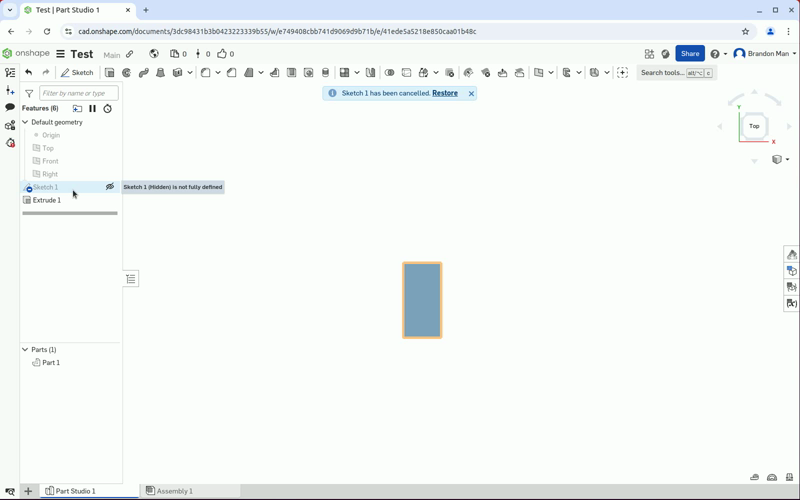
click(73, 189)
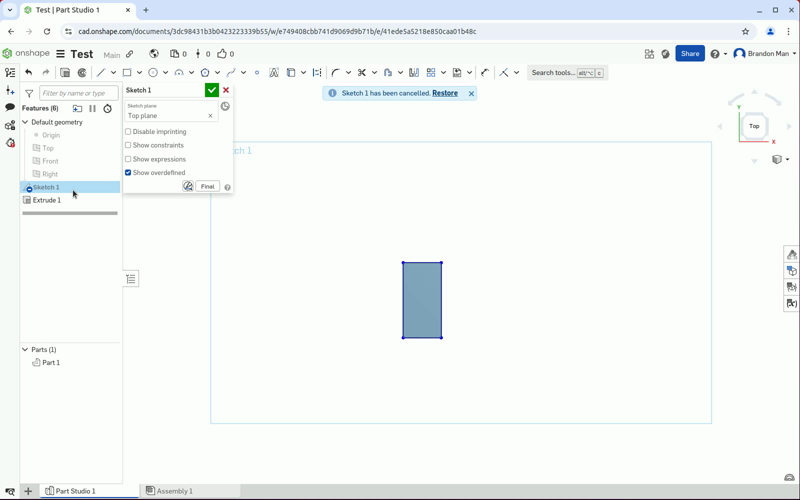
mouse_move(229, 92)
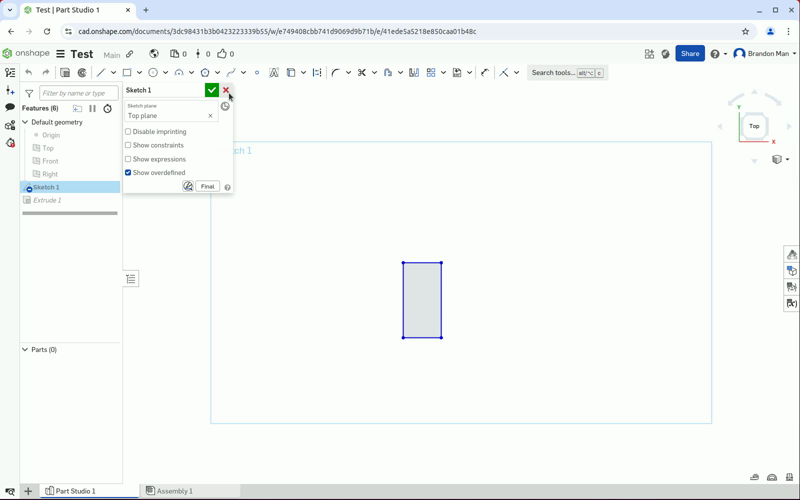
click(229, 92)
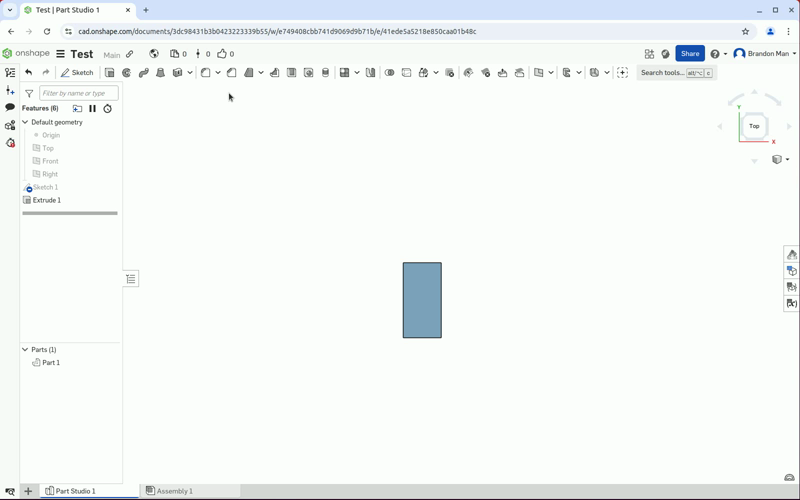
mouse_move(73, 352)
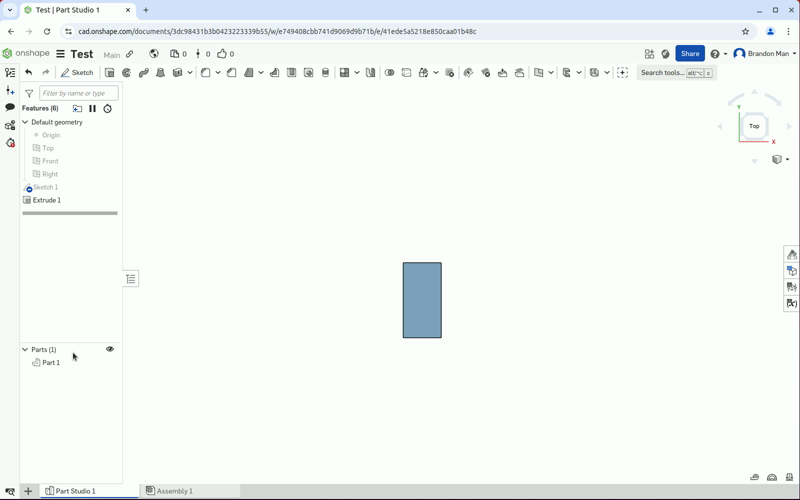
key(y)
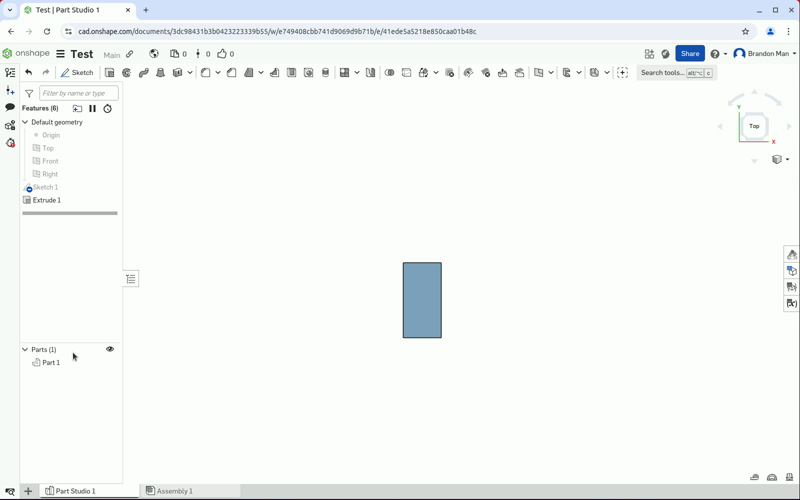
key(shift+p)
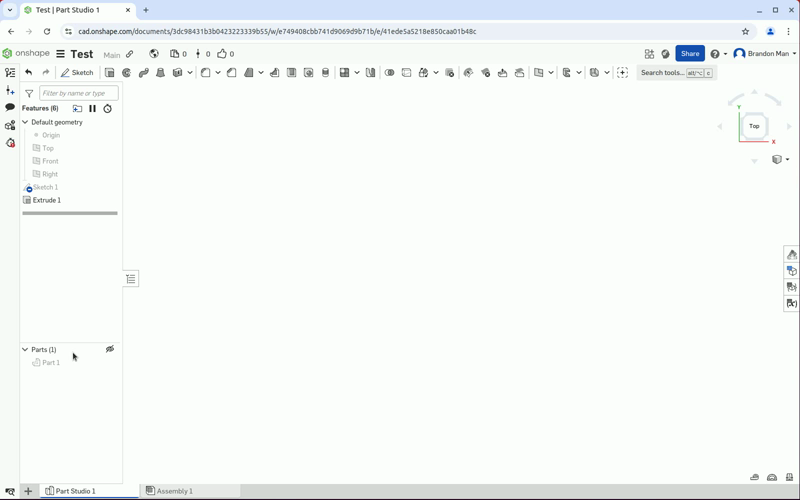
key(space)
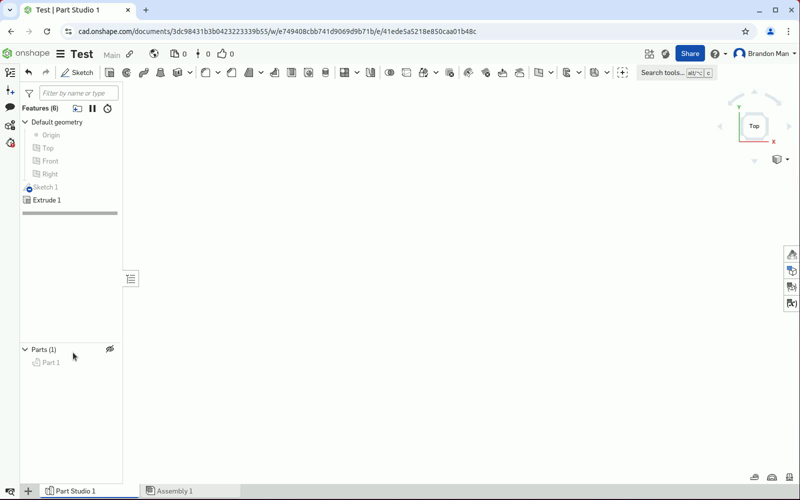
key_down(shift)
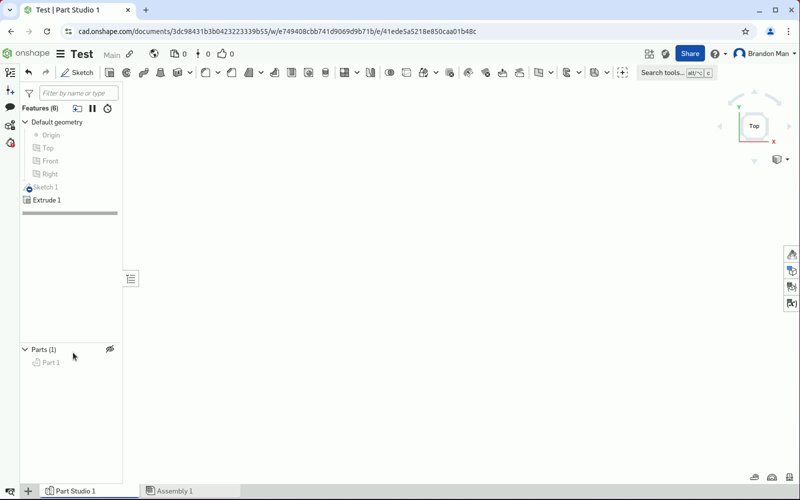
key(up)
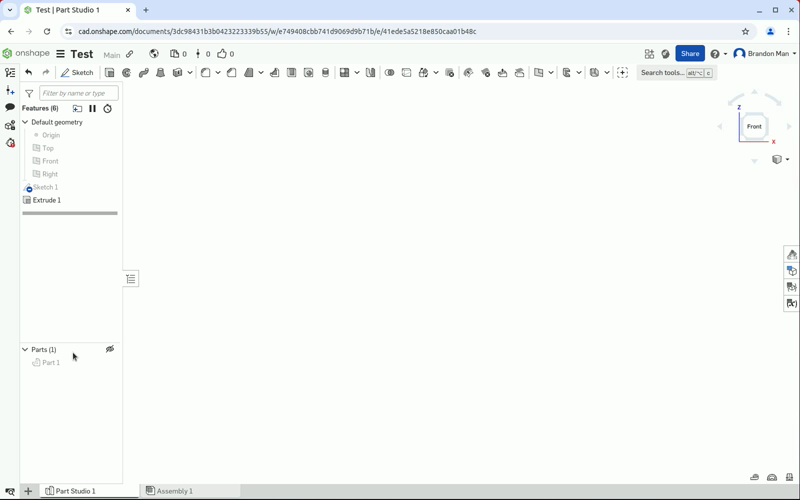
key_up(shift)
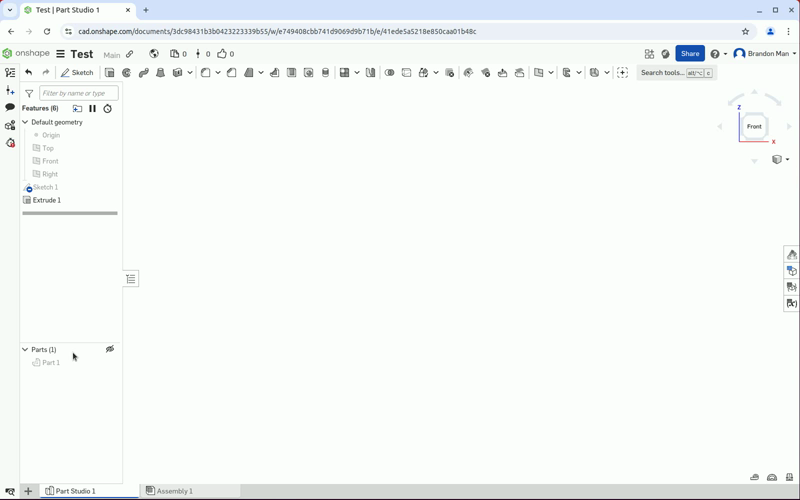
key(space)
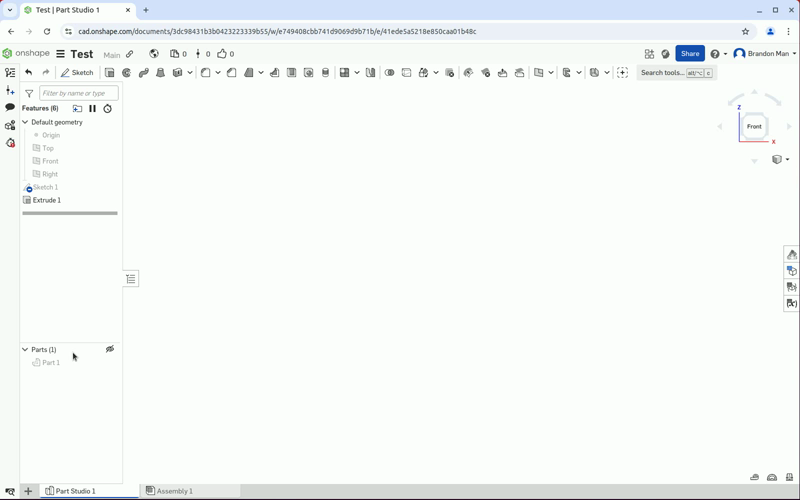
key_down(shift)
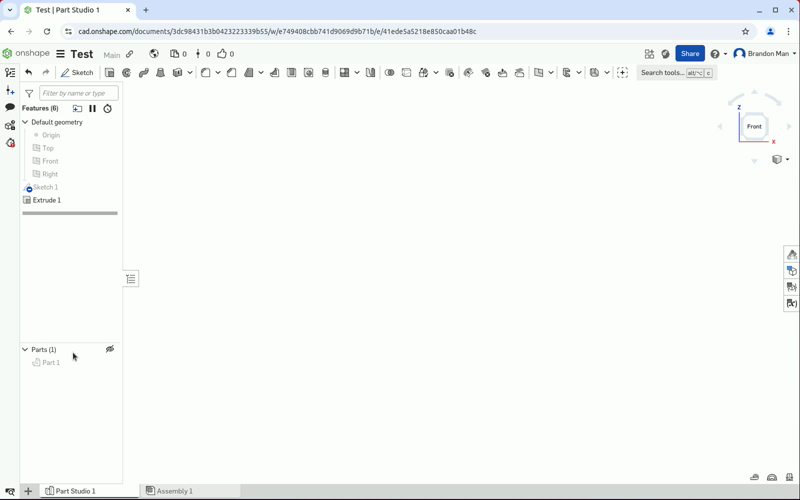
key(left)
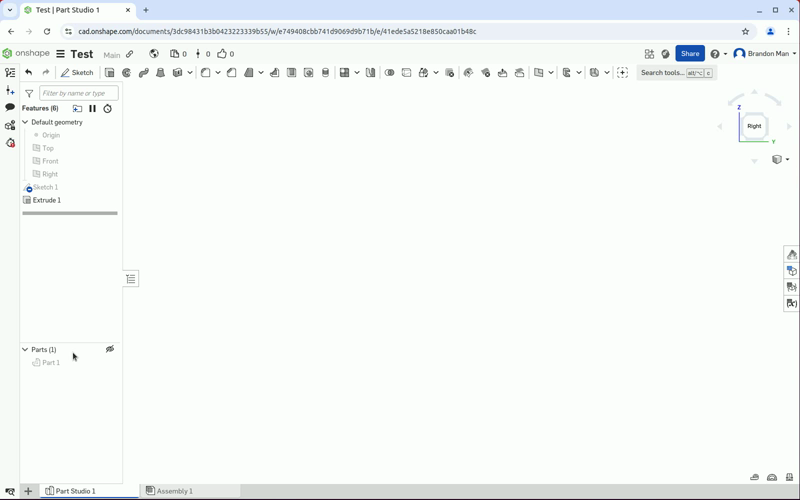
key_up(shift)
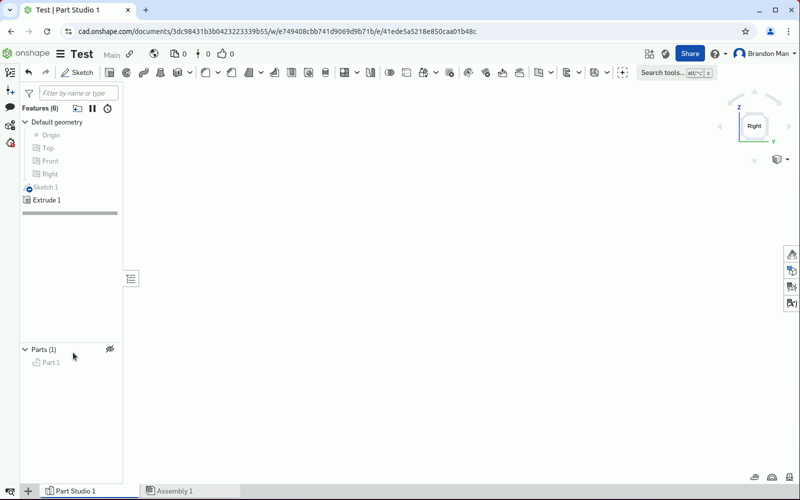
mouse_move(73, 352)
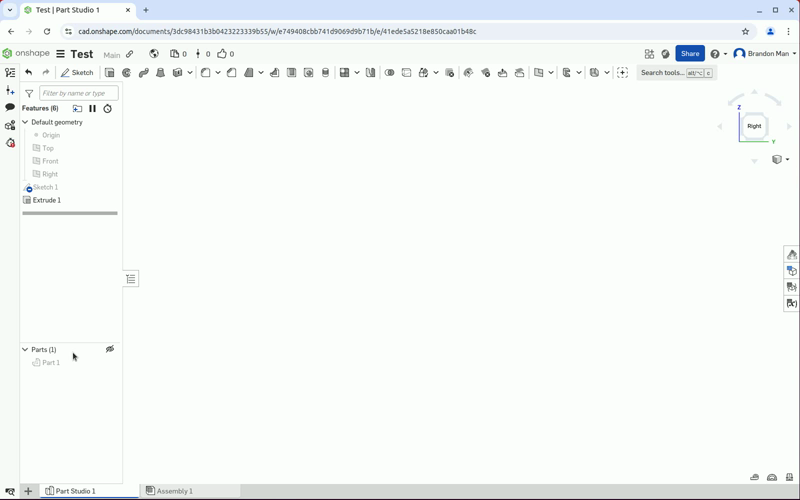
key(shift+y)
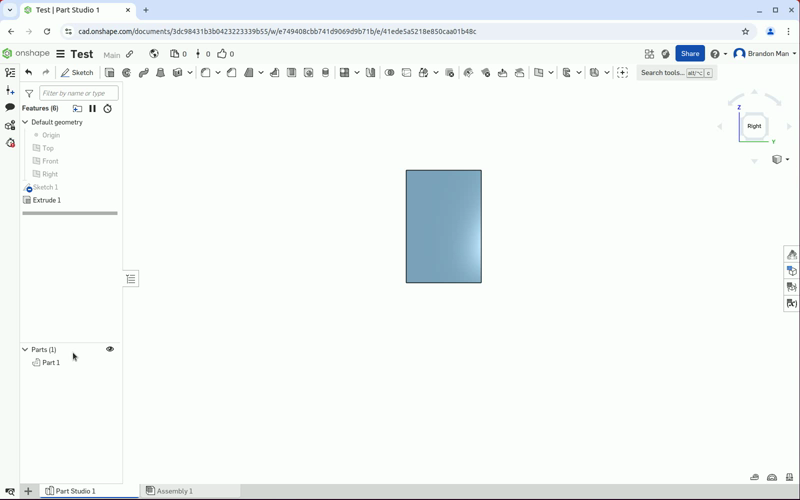
mouse_move(541, 75)
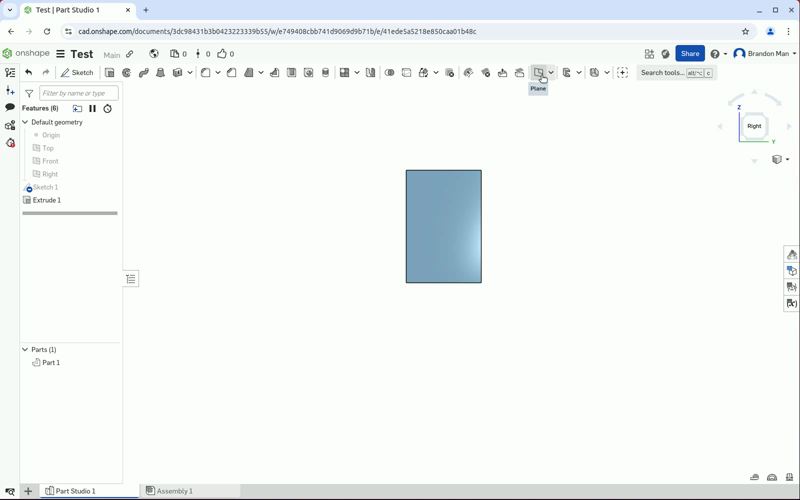
click(541, 75)
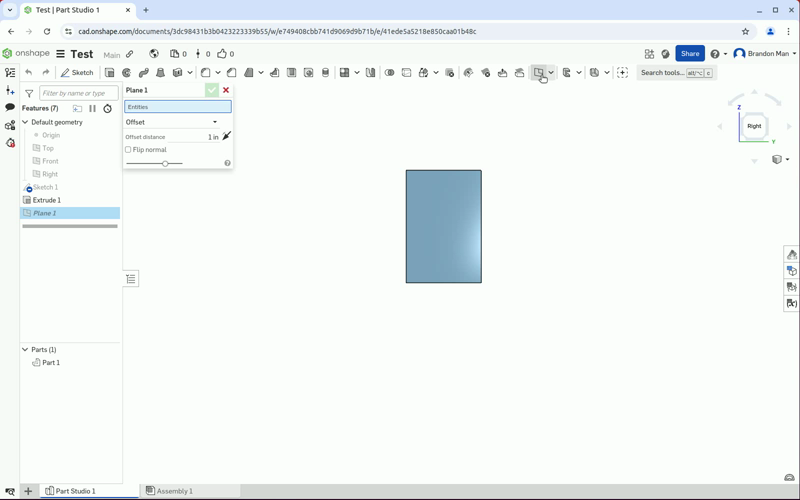
mouse_move(73, 176)
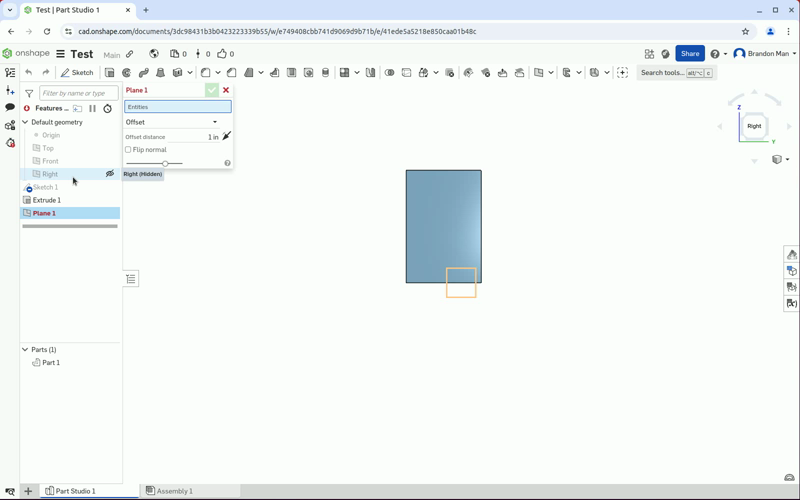
click(73, 176)
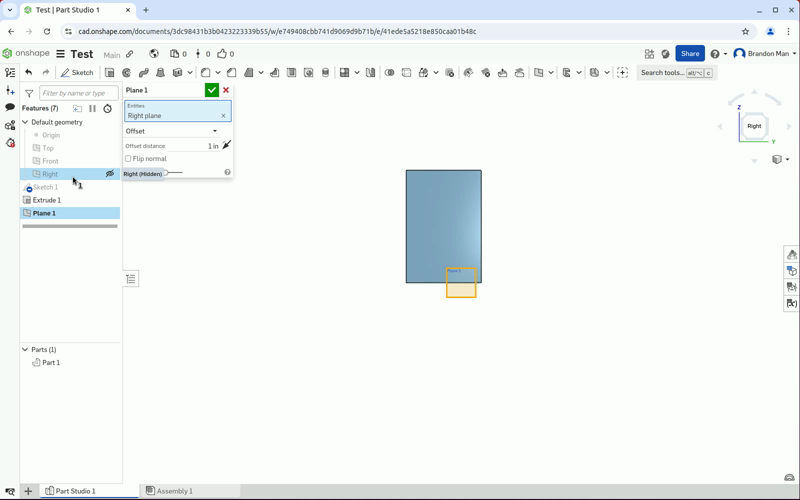
key(tab, 2)
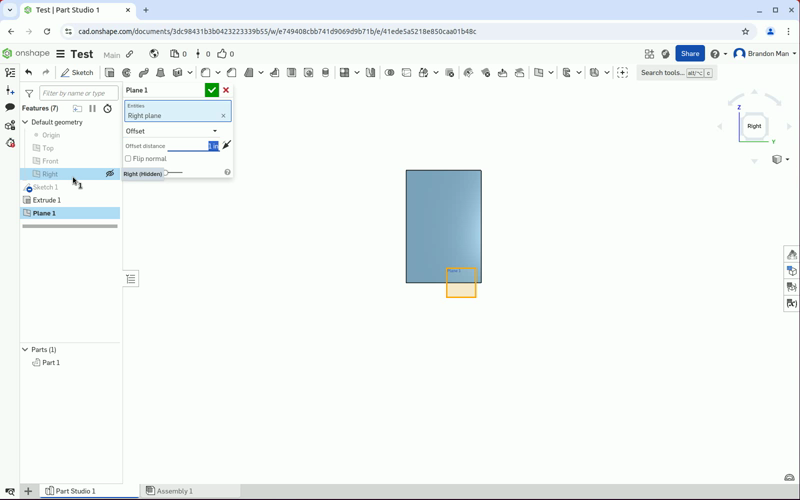
text(4.098)
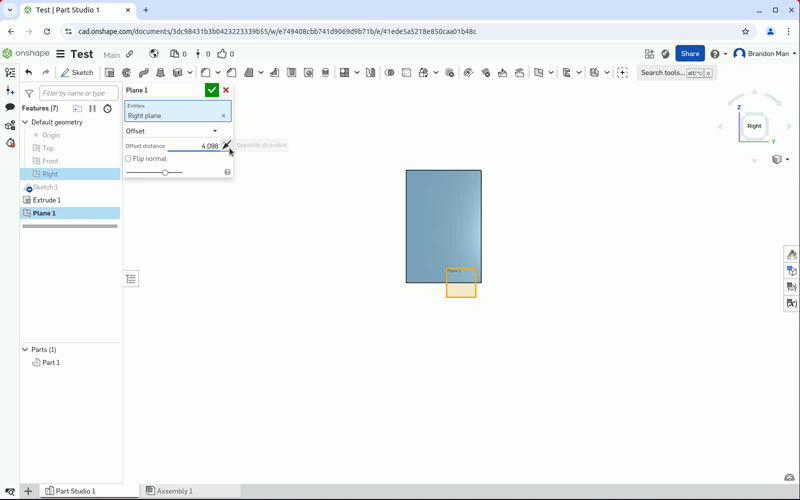
mouse_move(229, 147)
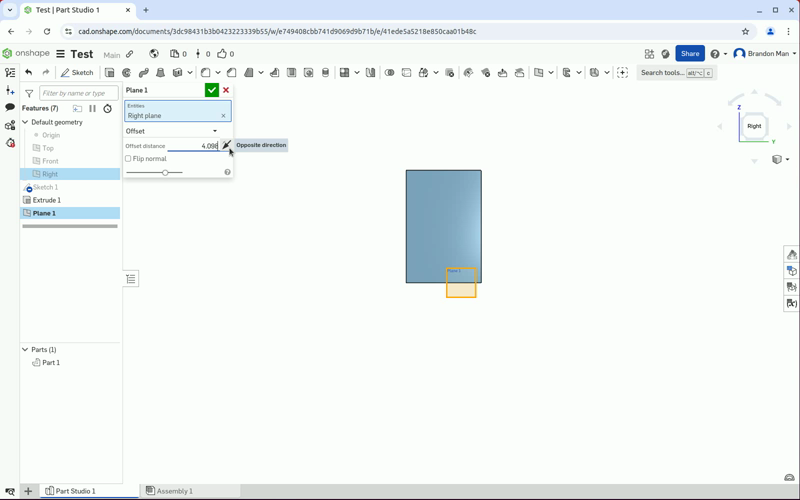
click(229, 147)
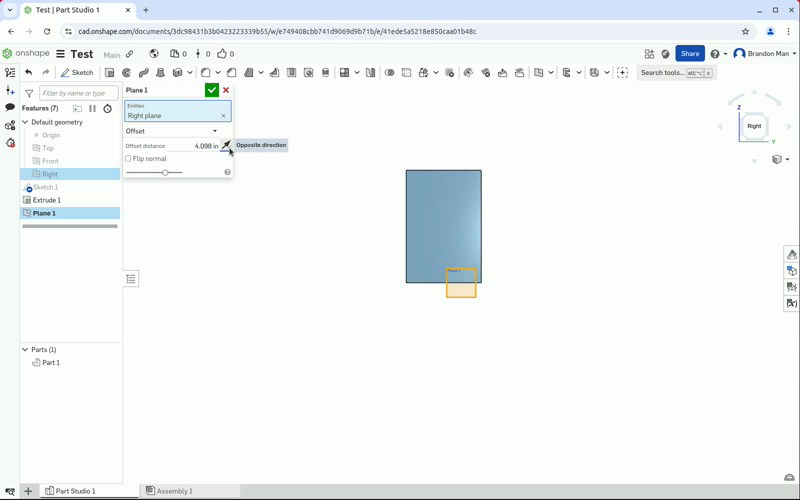
key(enter, 2)
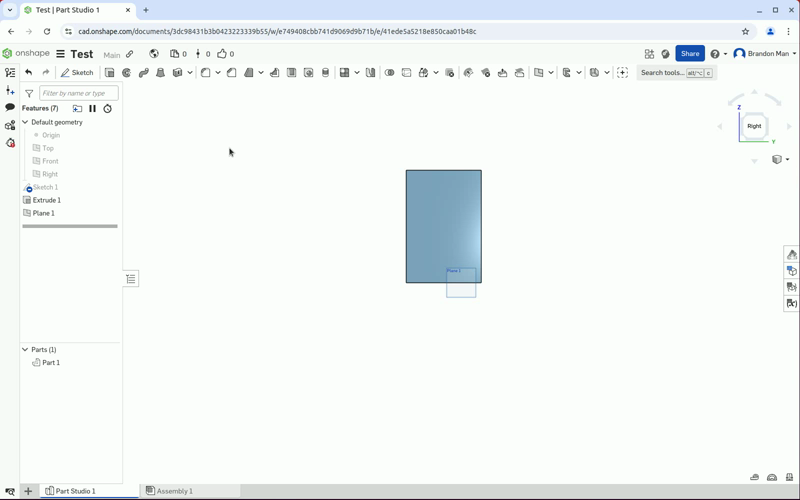
key(shift+s)
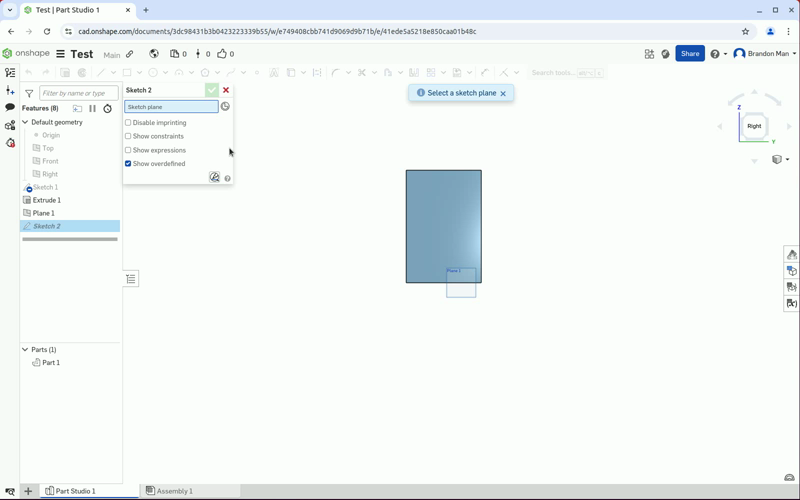
mouse_move(73, 215)
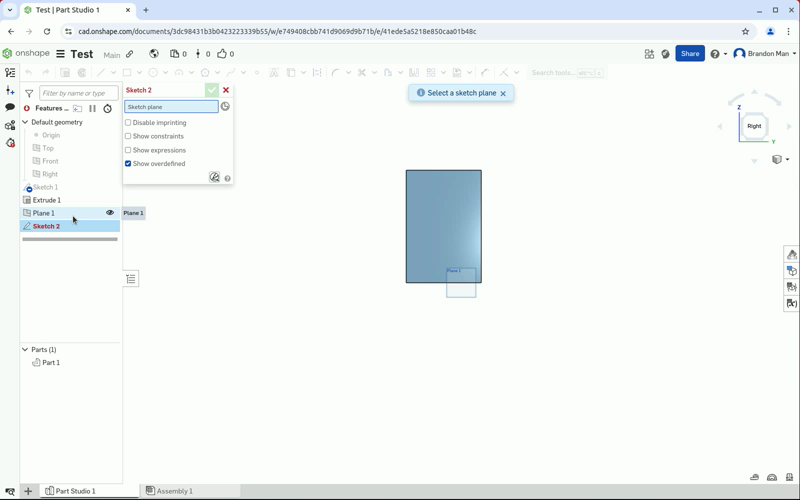
click(73, 215)
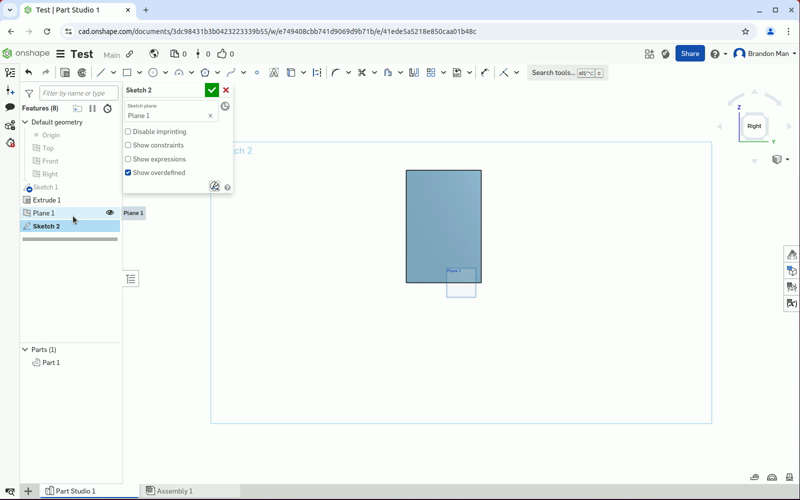
mouse_move(73, 352)
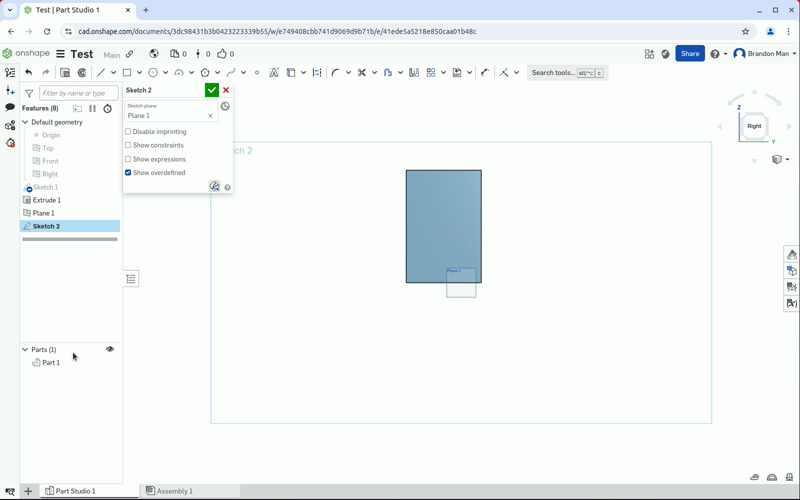
key(y)
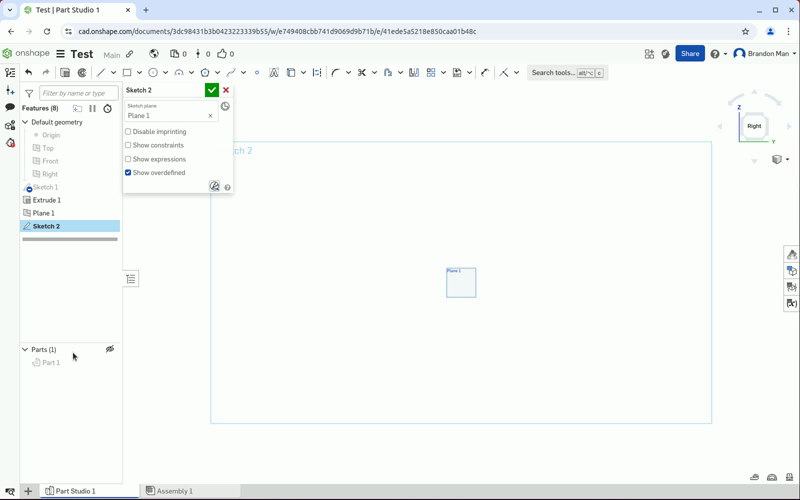
key(l)
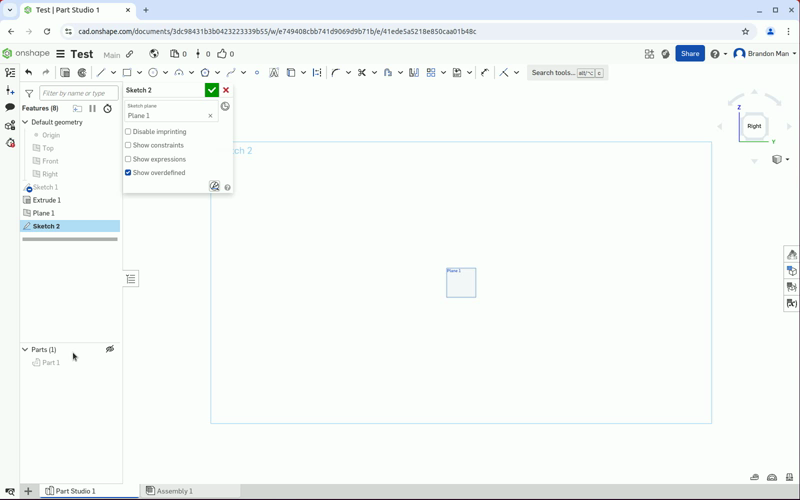
key_down(shift)
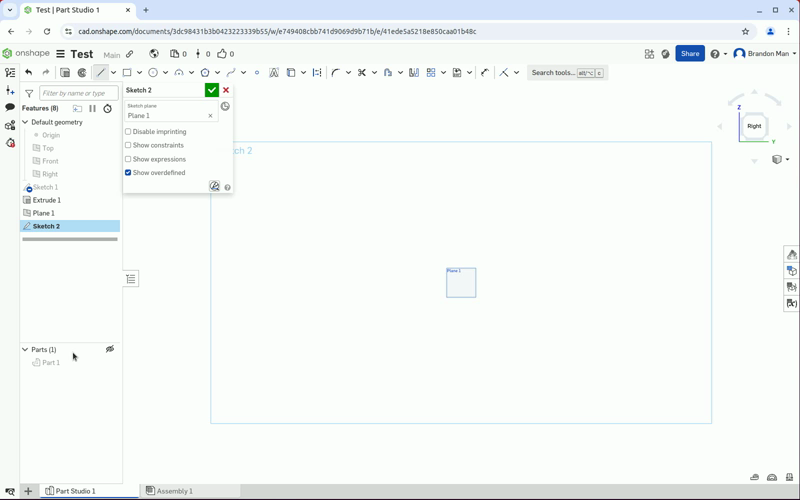
mouse_move(405, 177)
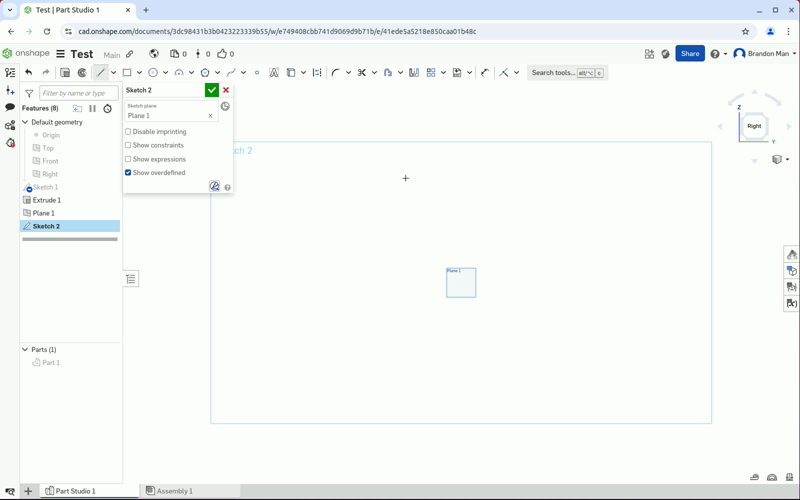
click(405, 177)
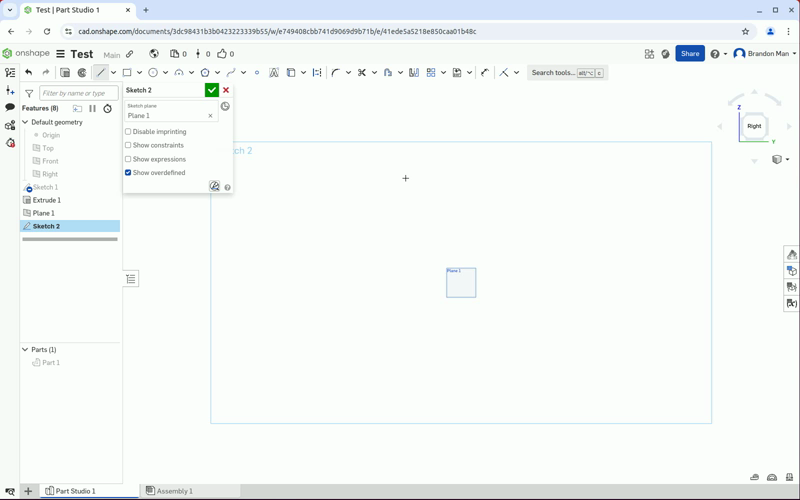
key_up(shift)
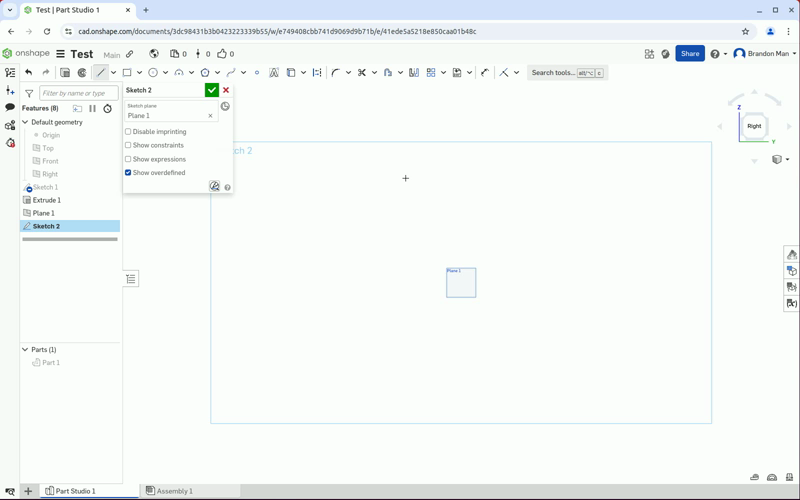
key_down(shift)
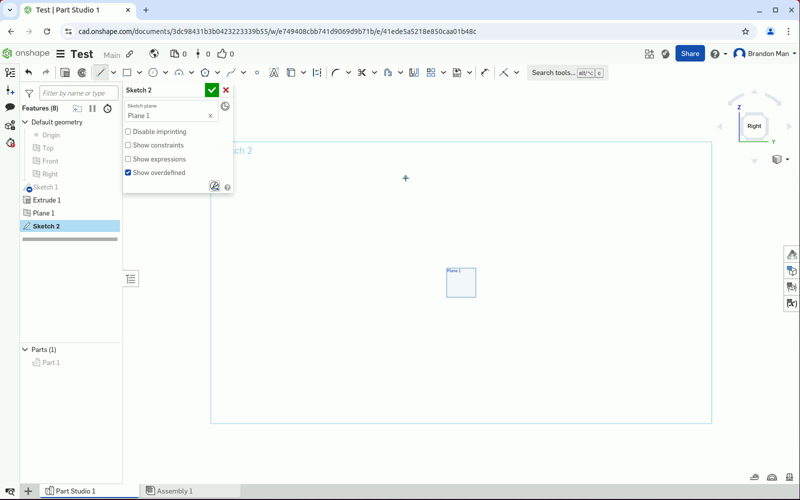
mouse_move(481, 177)
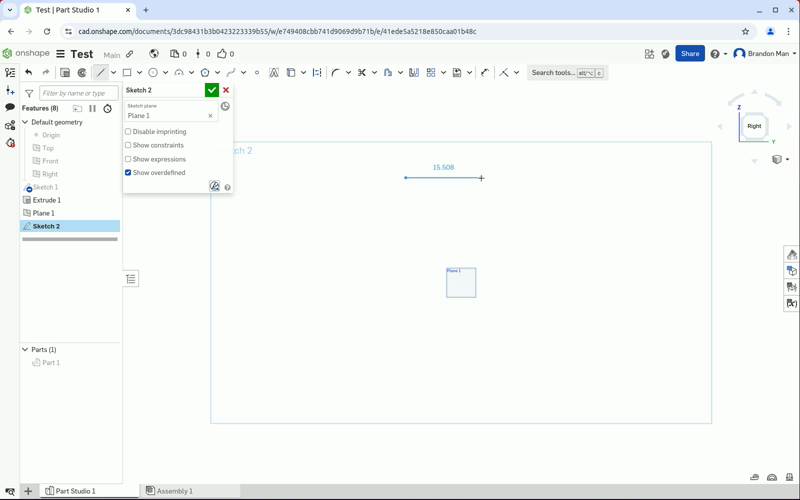
click(481, 177)
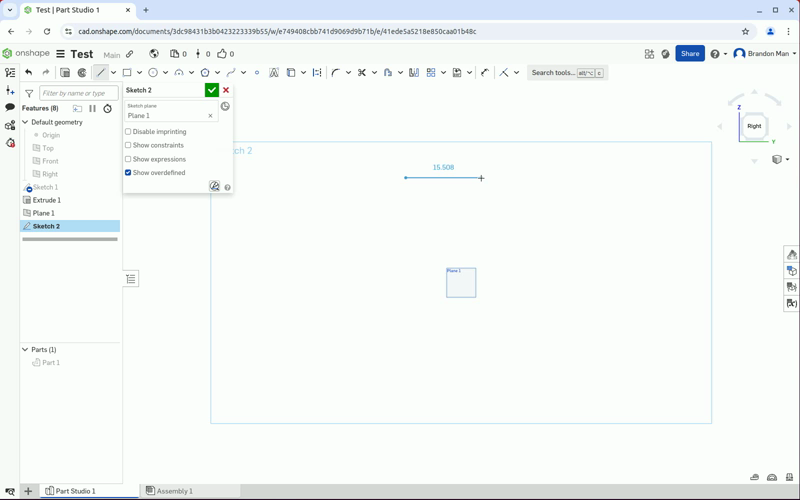
key_up(shift)
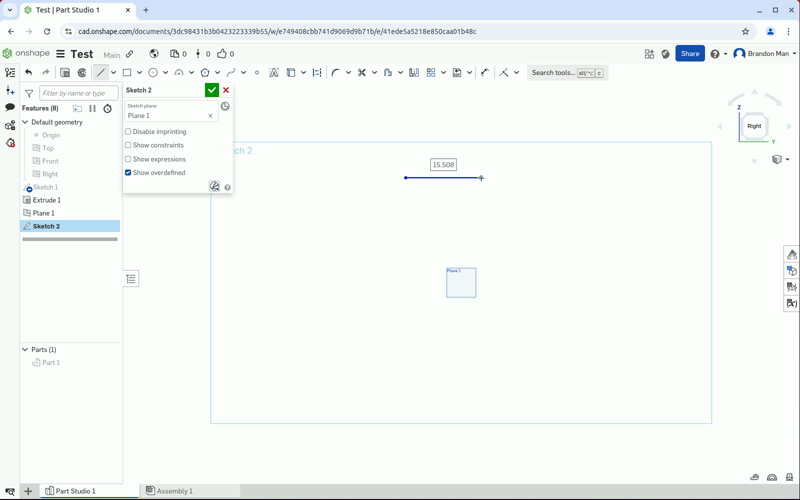
key_down(shift)
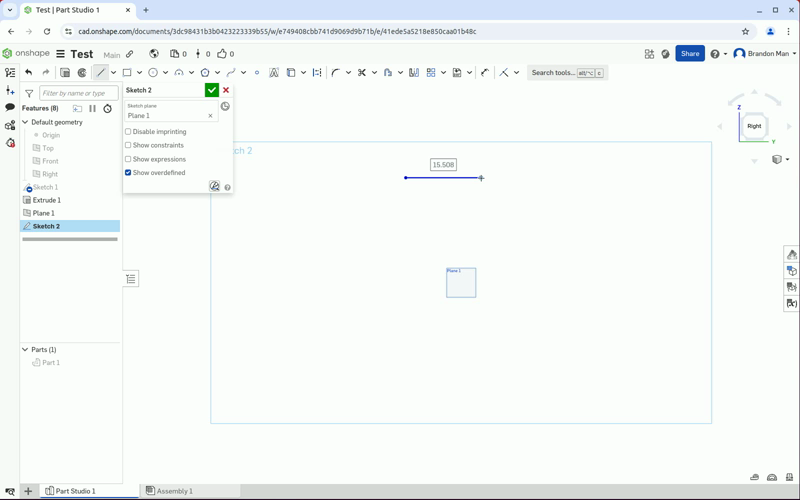
mouse_move(511, 177)
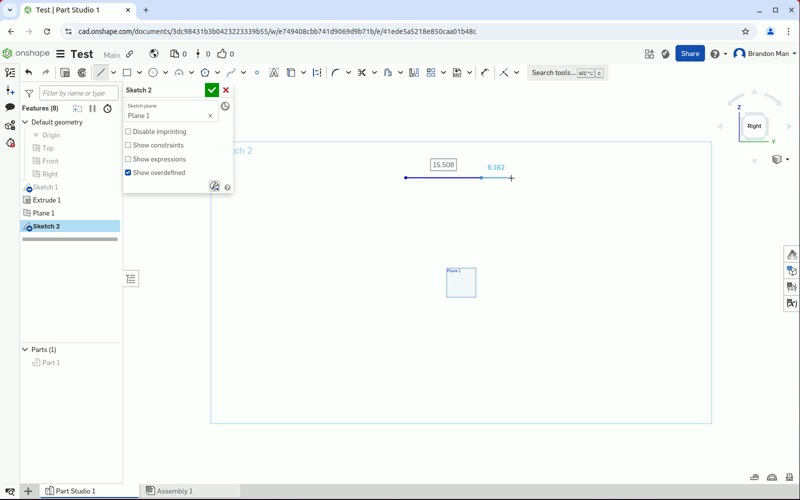
mouse_move(481, 169)
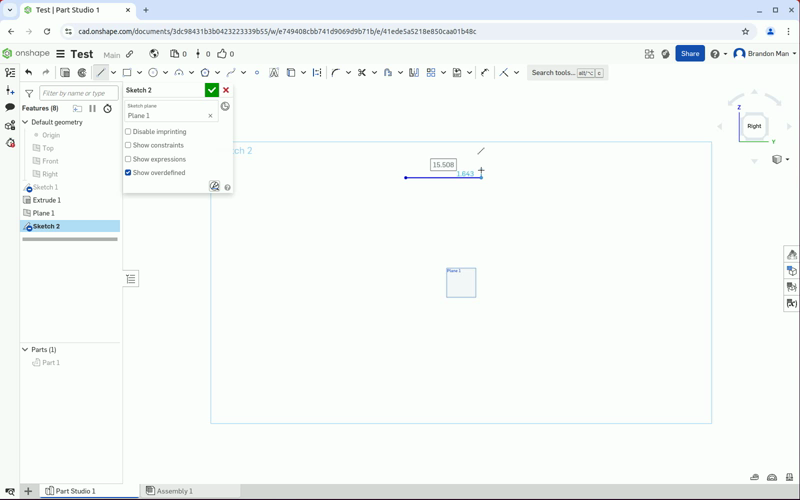
click(481, 169)
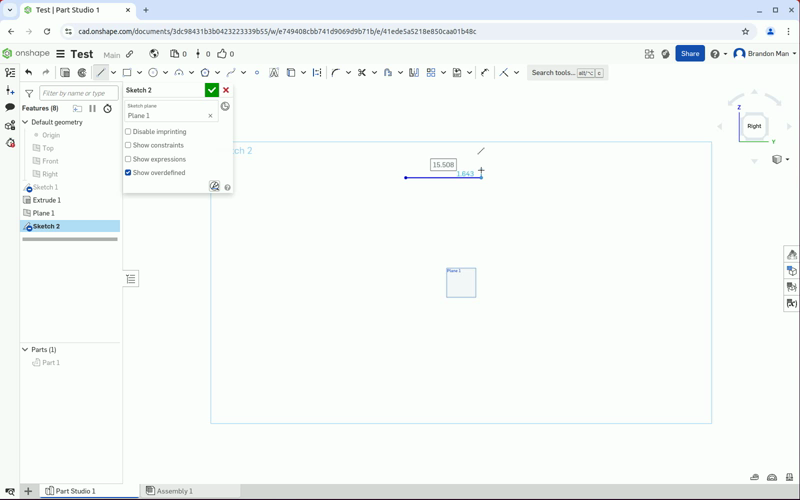
key_up(shift)
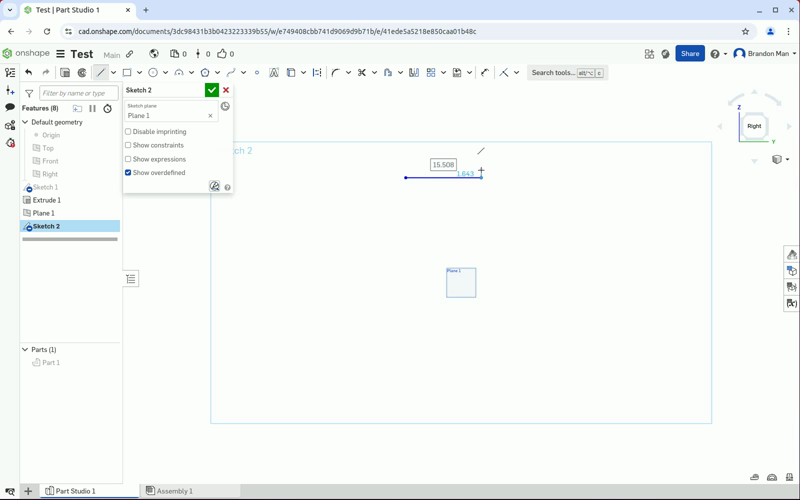
key_down(shift)
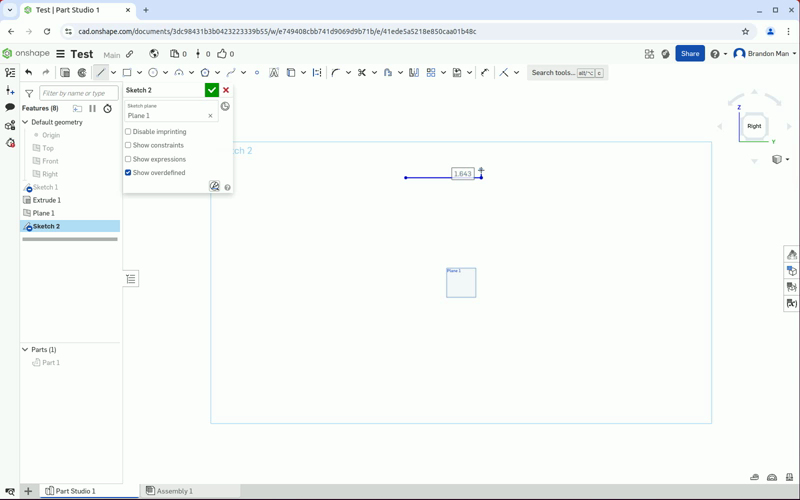
mouse_move(405, 169)
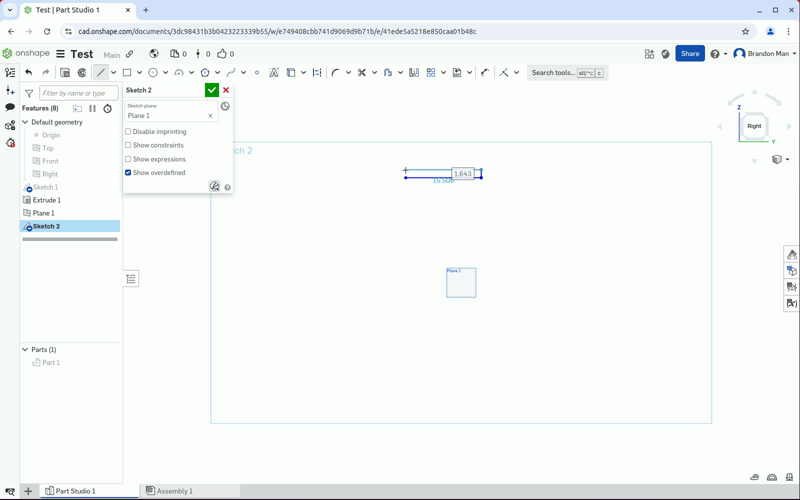
click(405, 169)
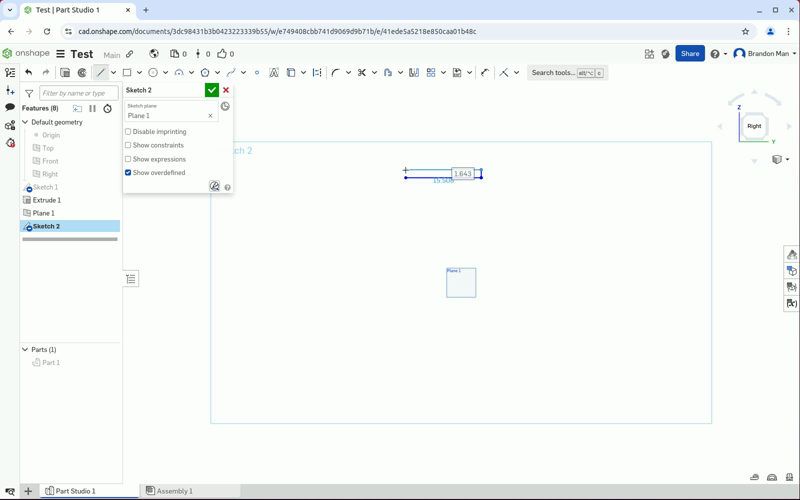
key_up(shift)
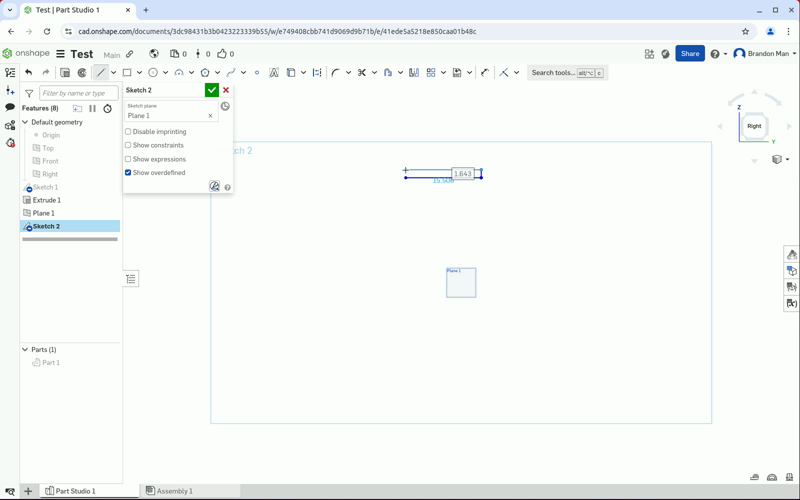
mouse_move(435, 169)
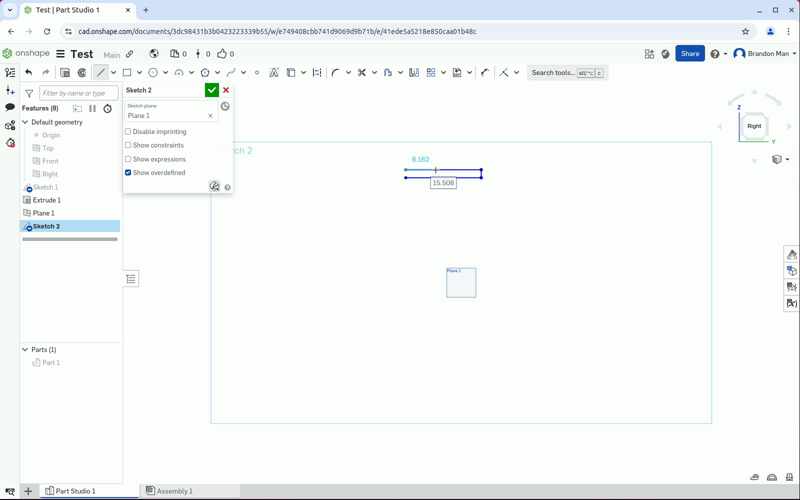
key_down(shift)
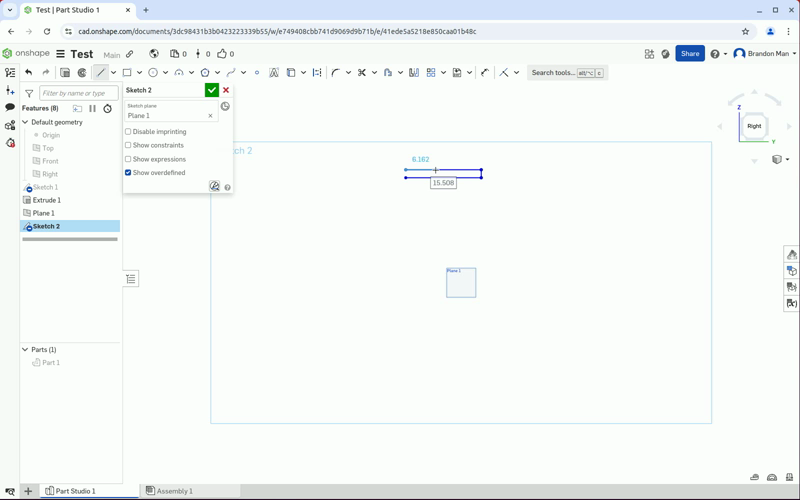
mouse_move(405, 177)
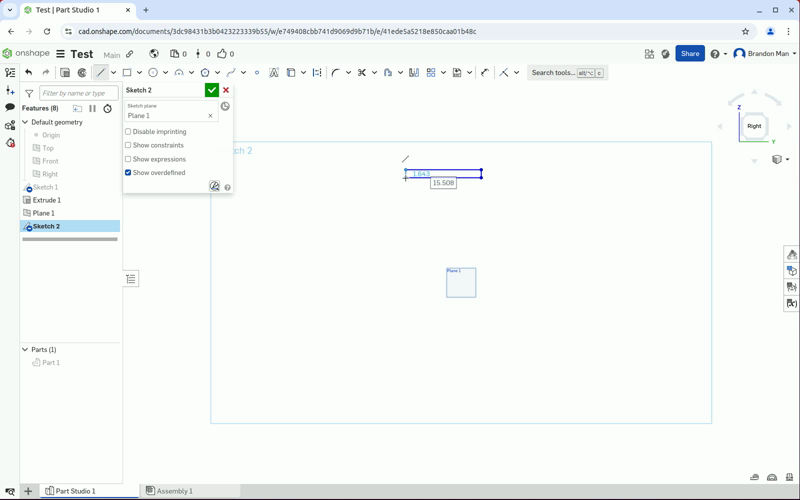
key_up(shift)
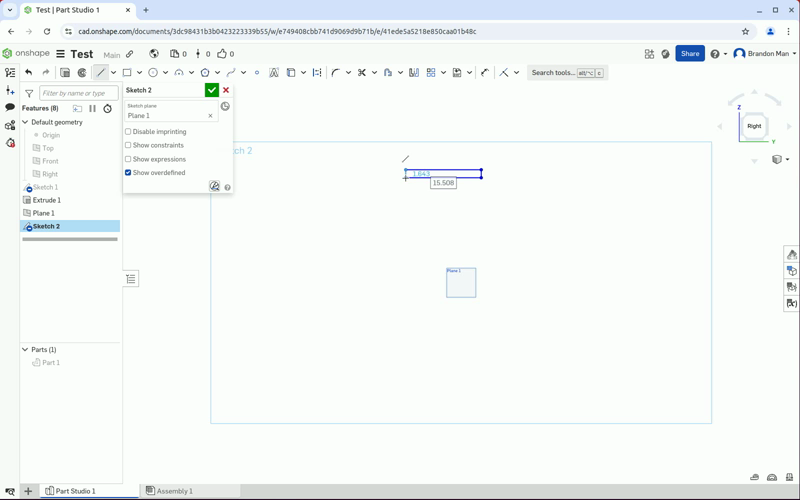
click(405, 177)
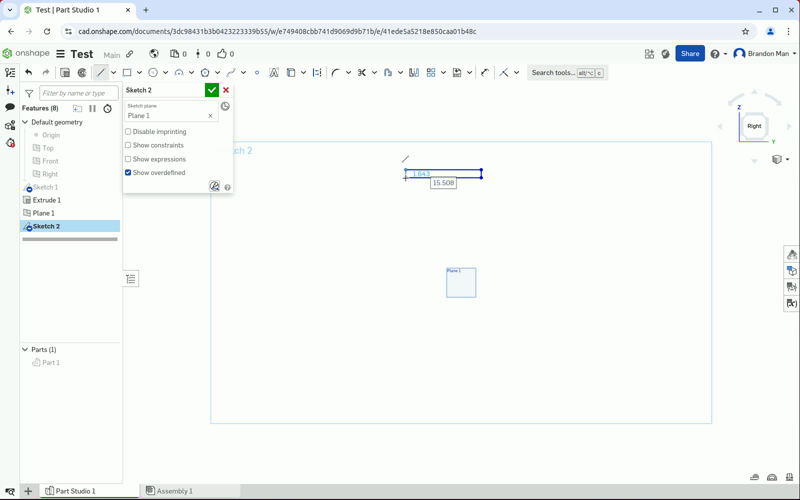
key(esc)
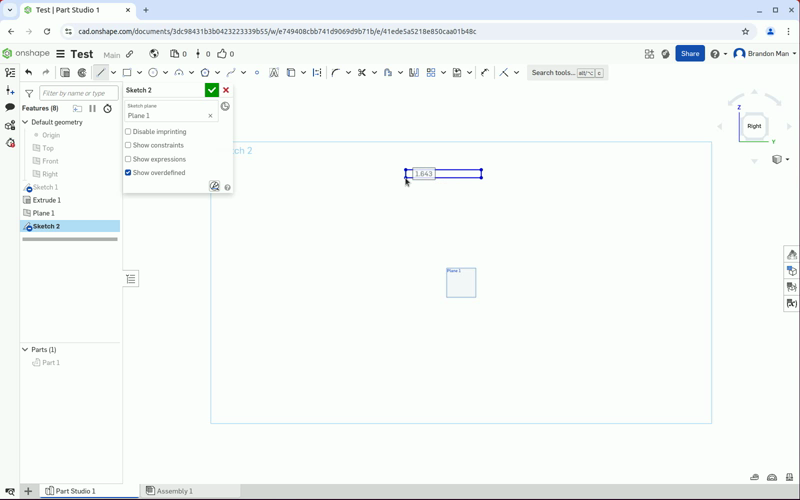
mouse_move(426, 174)
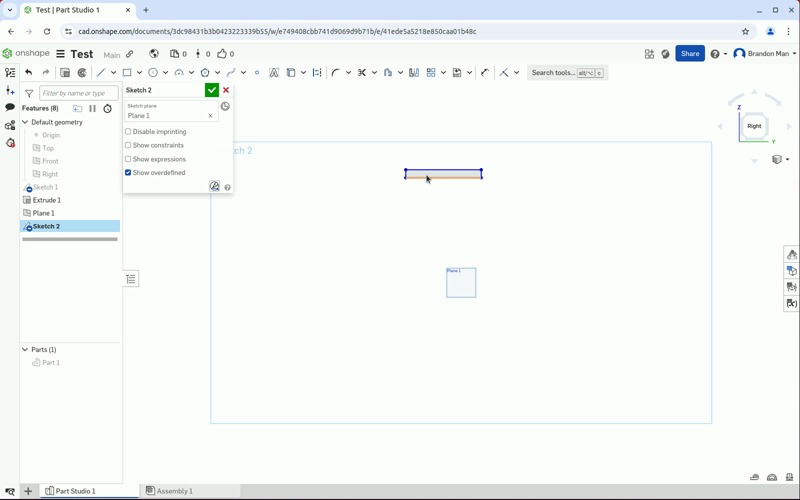
scroll(6)
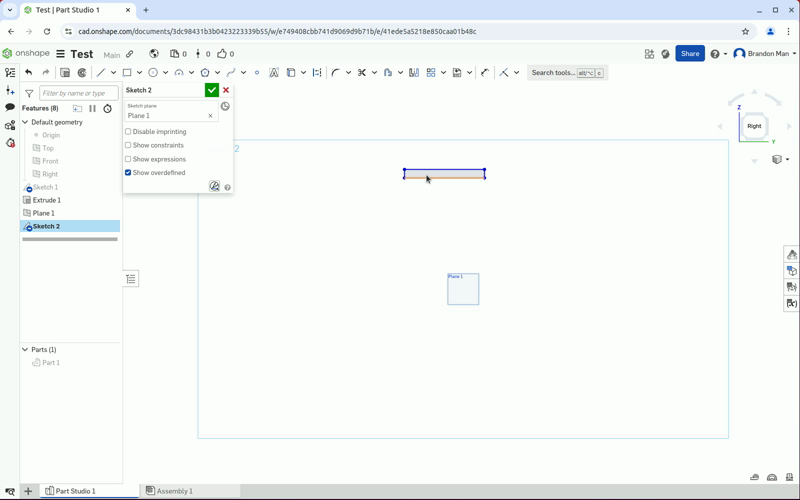
scroll(6)
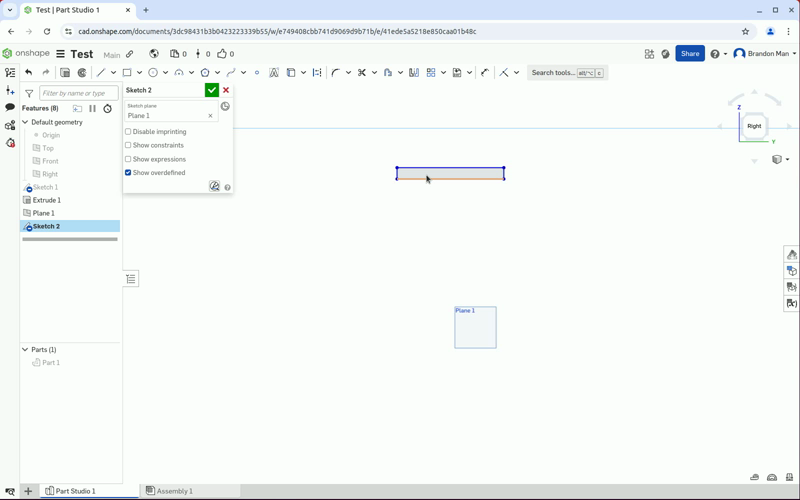
scroll(6)
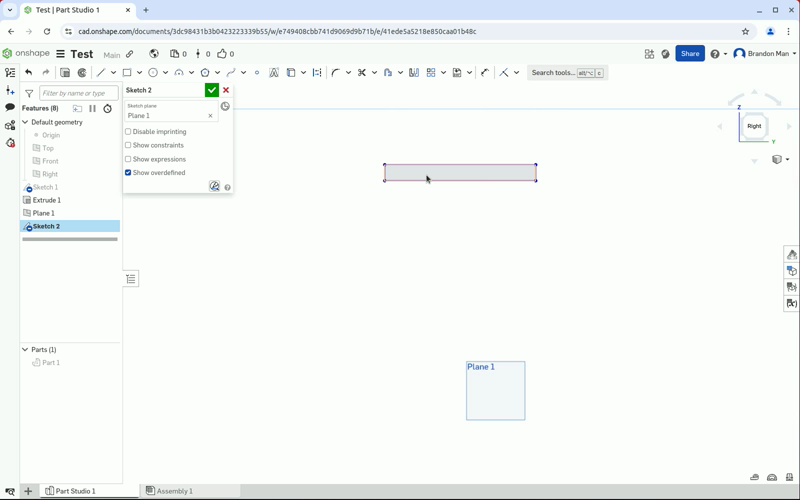
scroll(6)
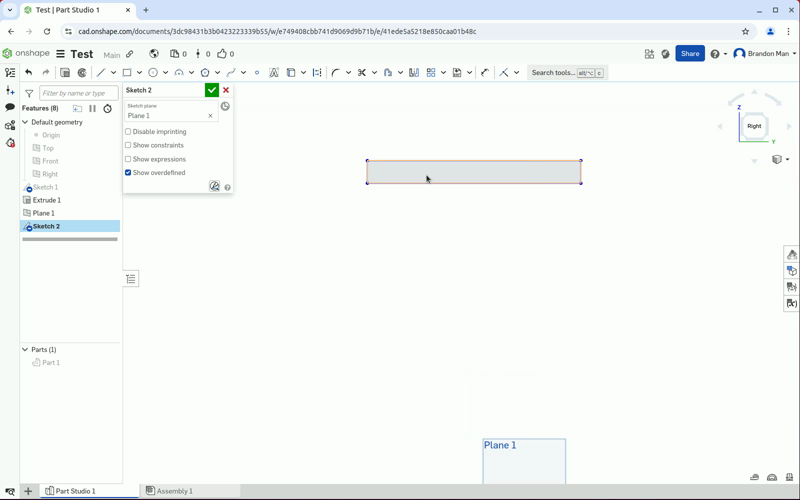
scroll(6)
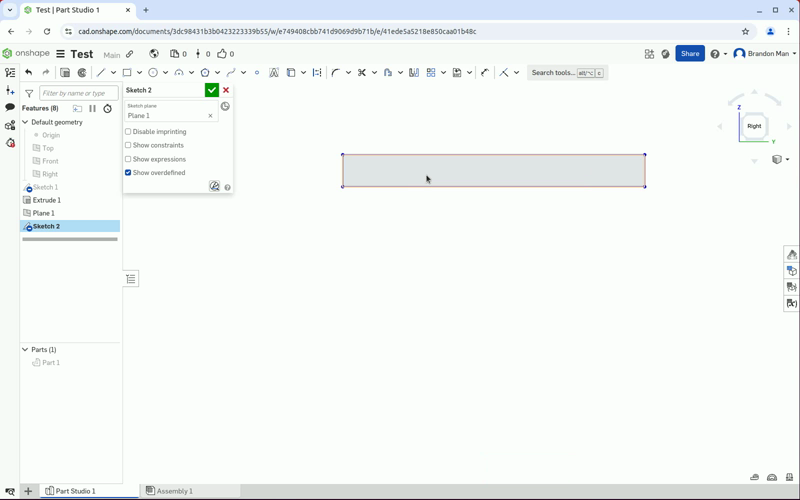
scroll(6)
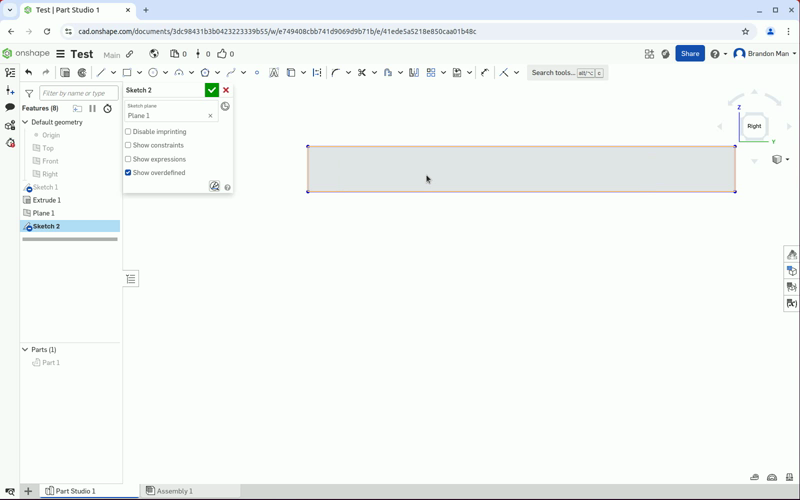
scroll(6)
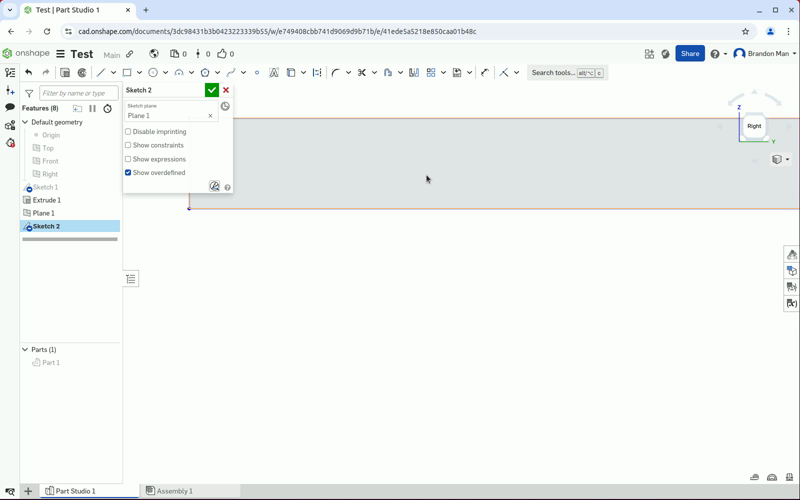
click(426, 174)
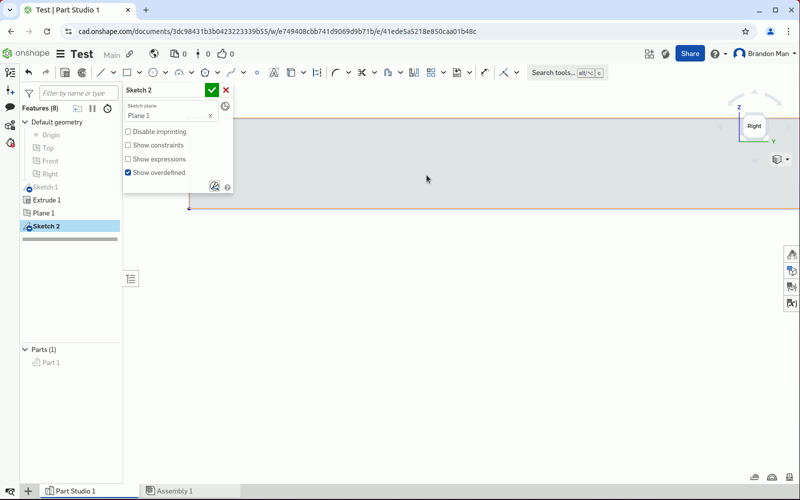
scroll(-6)
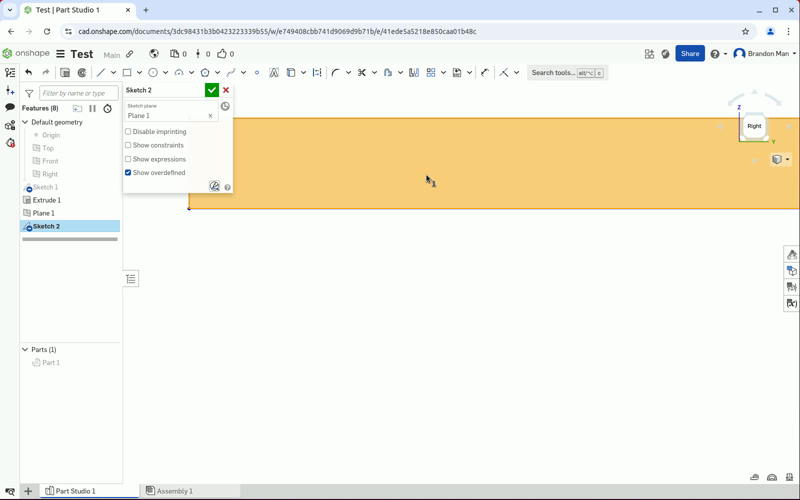
scroll(-6)
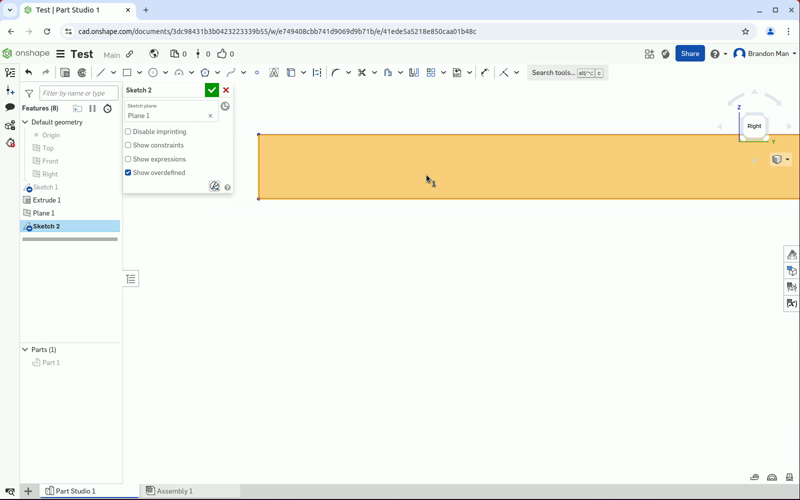
scroll(-6)
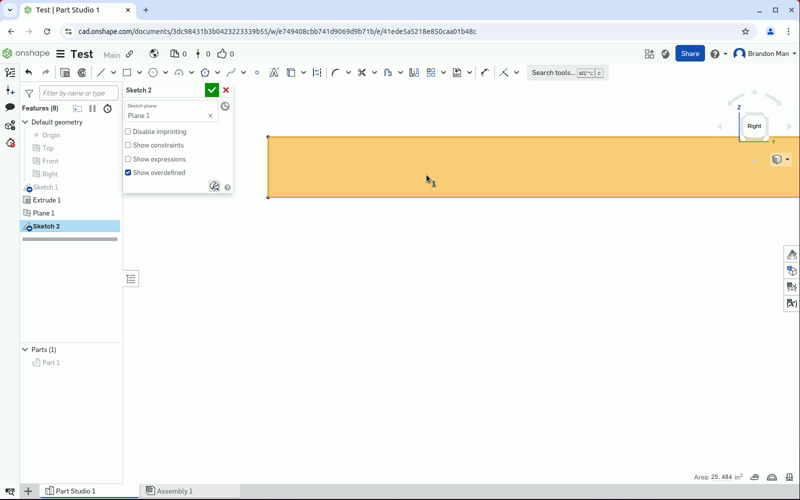
scroll(-6)
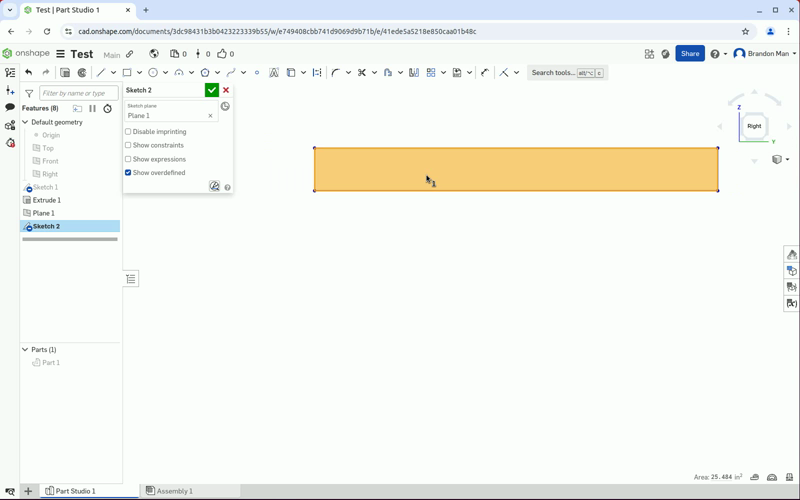
scroll(-6)
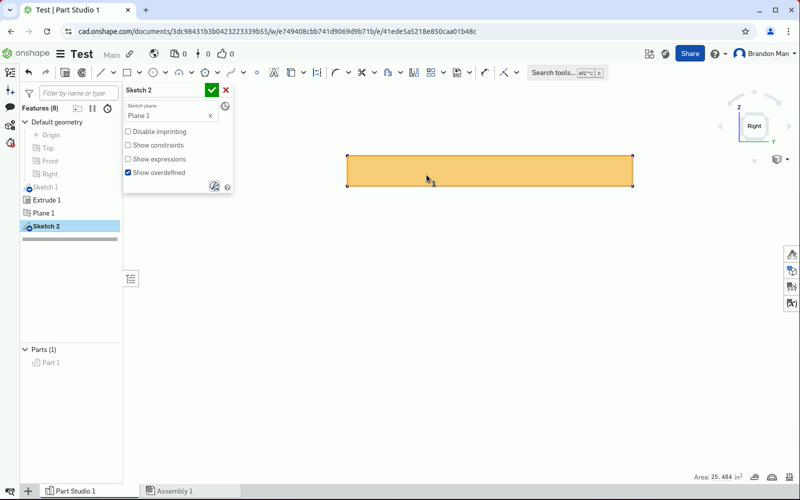
scroll(-6)
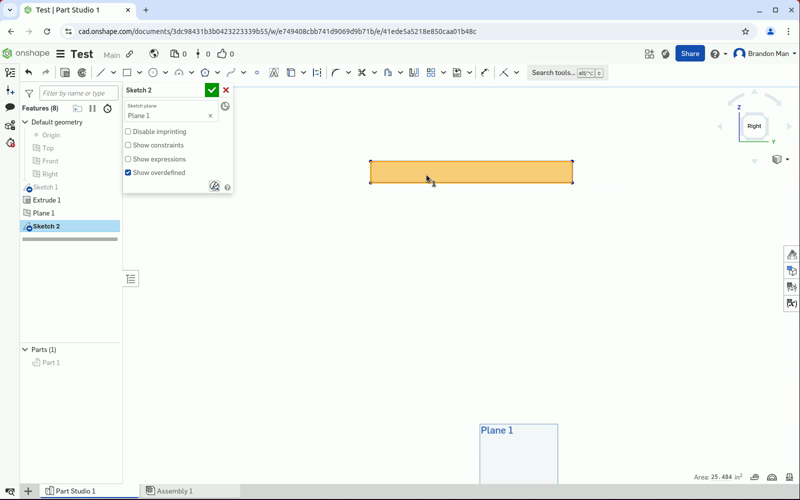
scroll(-6)
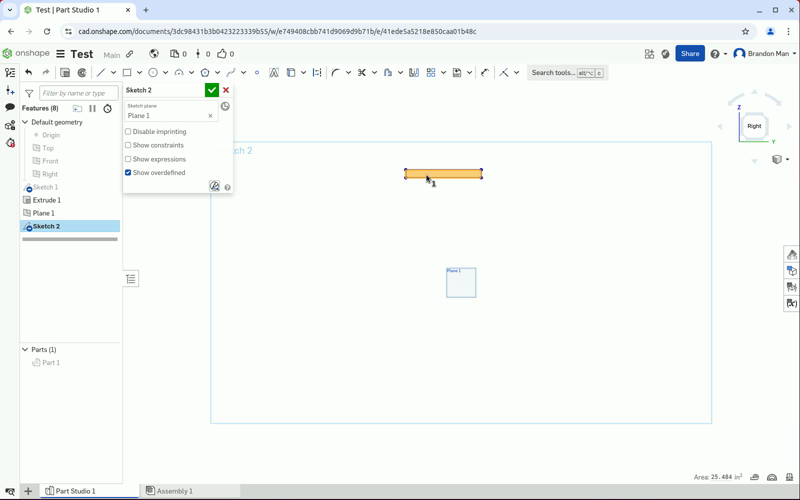
mouse_move(73, 352)
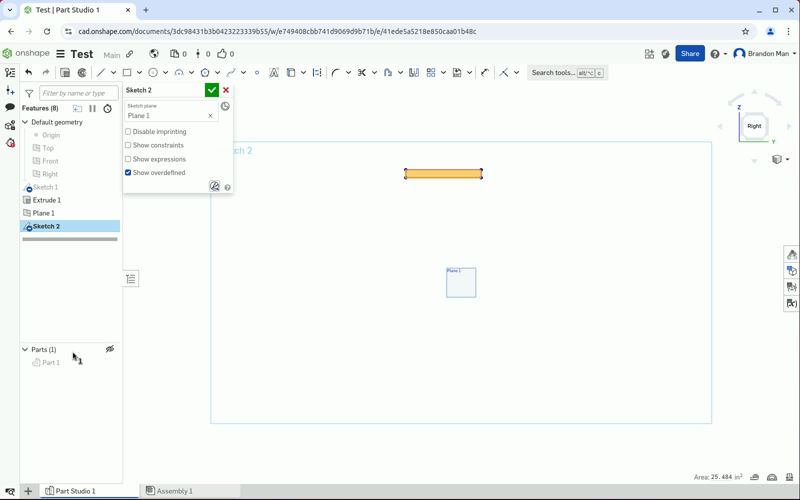
key(shift+y)
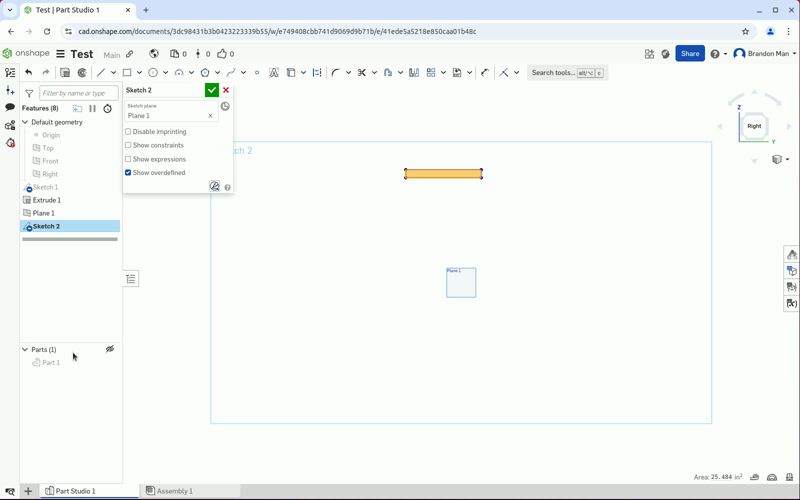
key(shift+e)
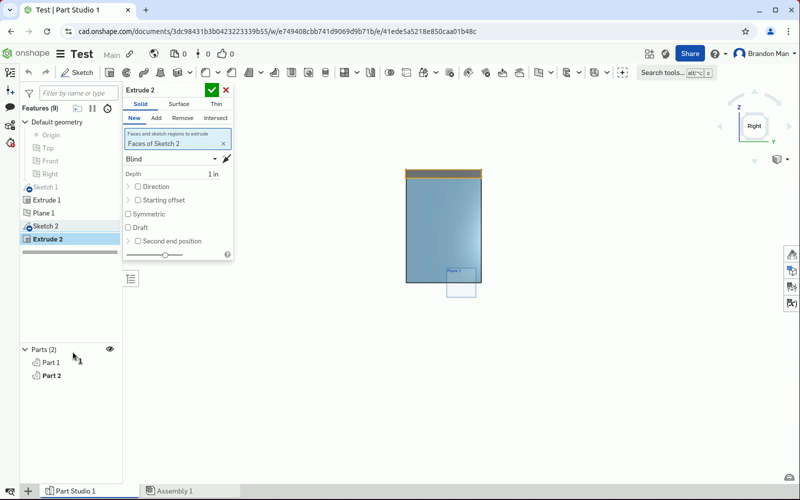
mouse_move(143, 106)
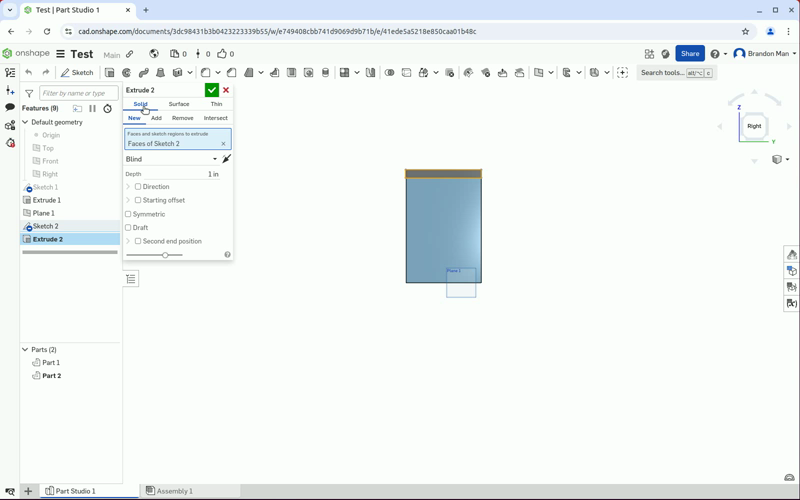
click(143, 106)
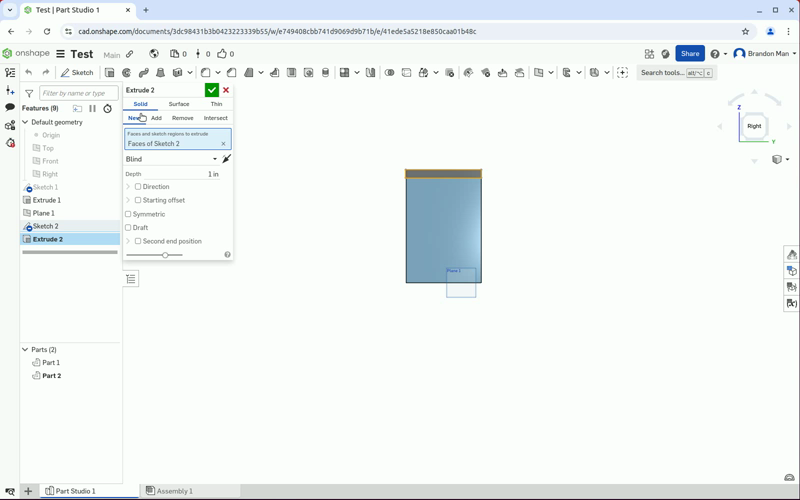
mouse_move(137, 120)
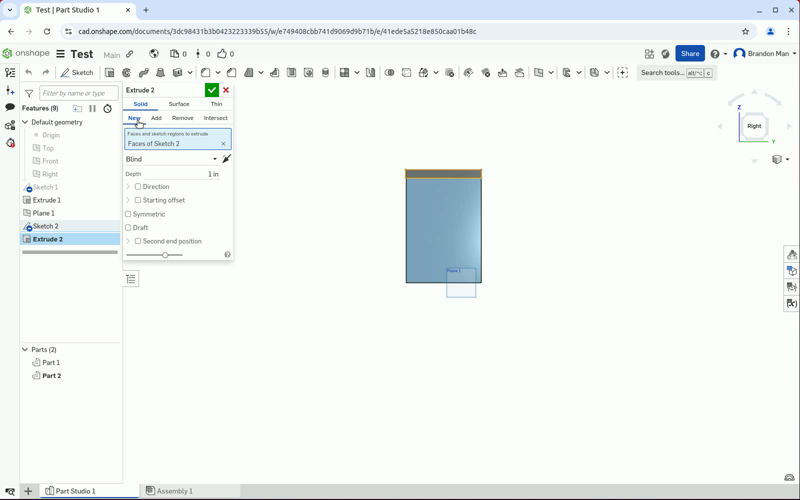
click(137, 120)
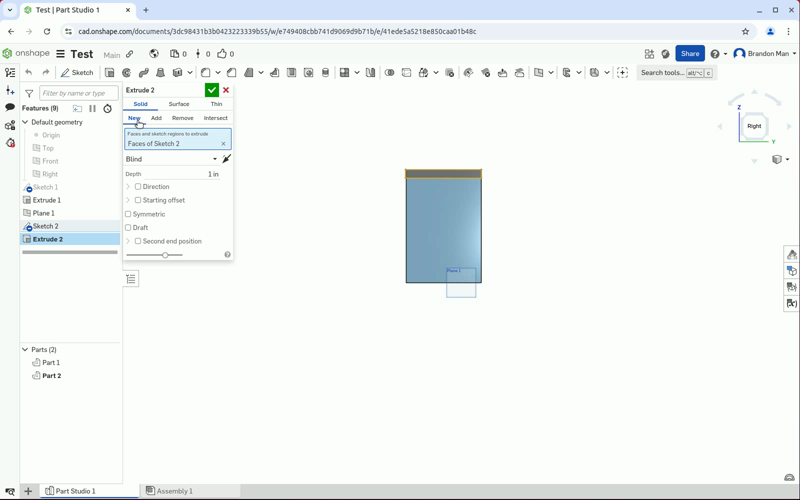
key(tab, 4)
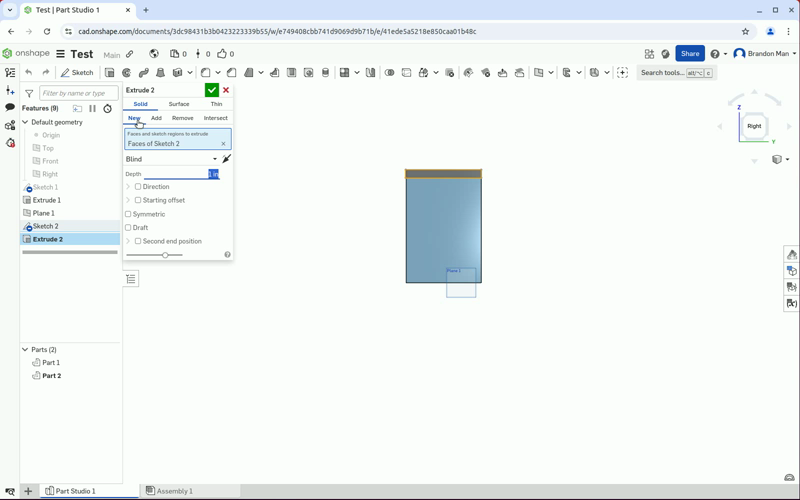
text(11.554)
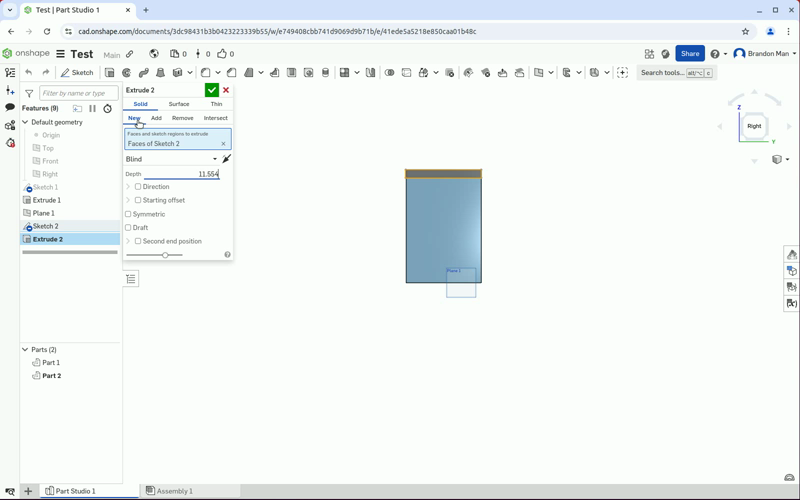
key(enter)
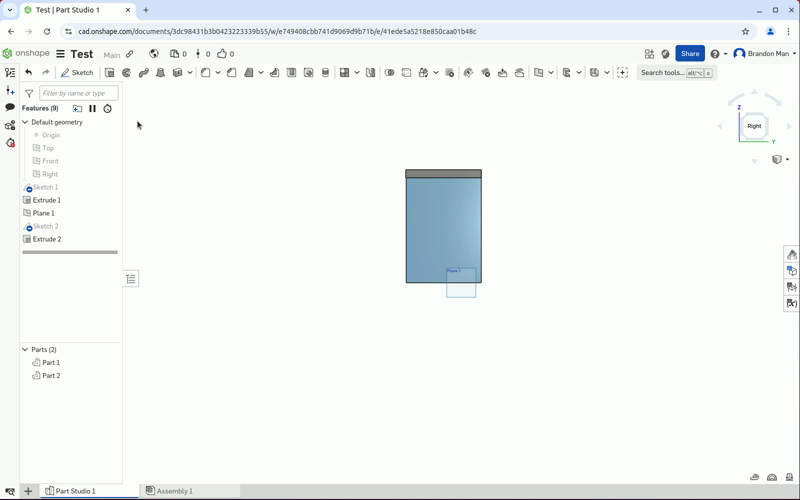
key(shift+h)
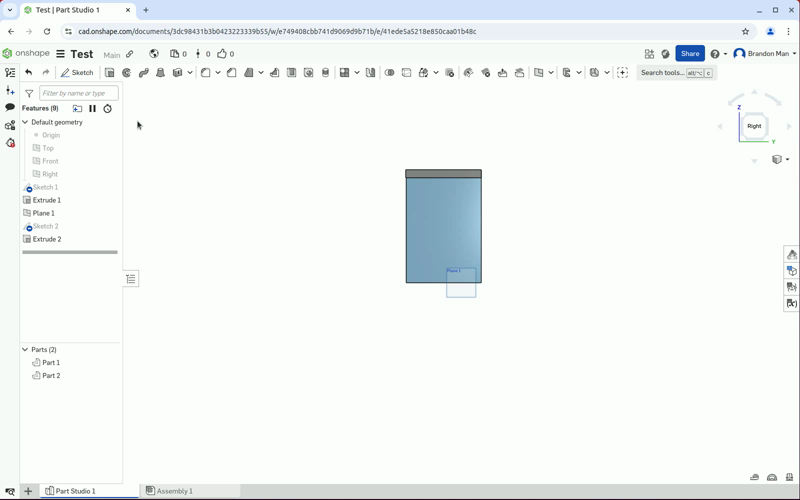
key(shift+h)
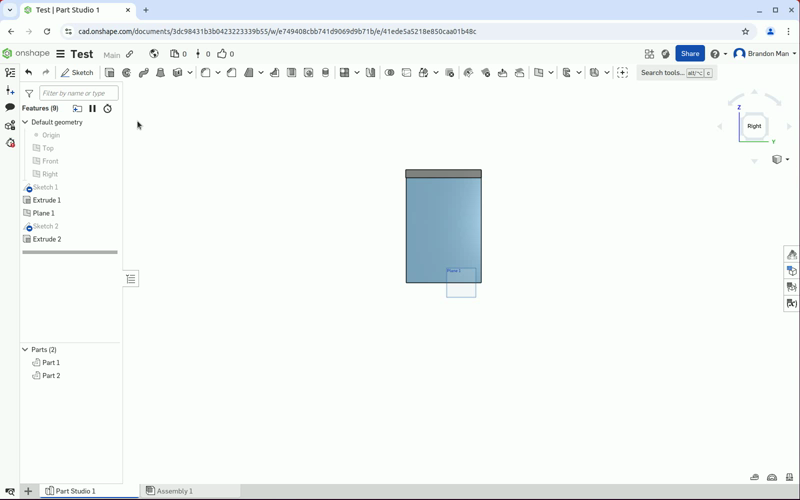
mouse_move(73, 189)
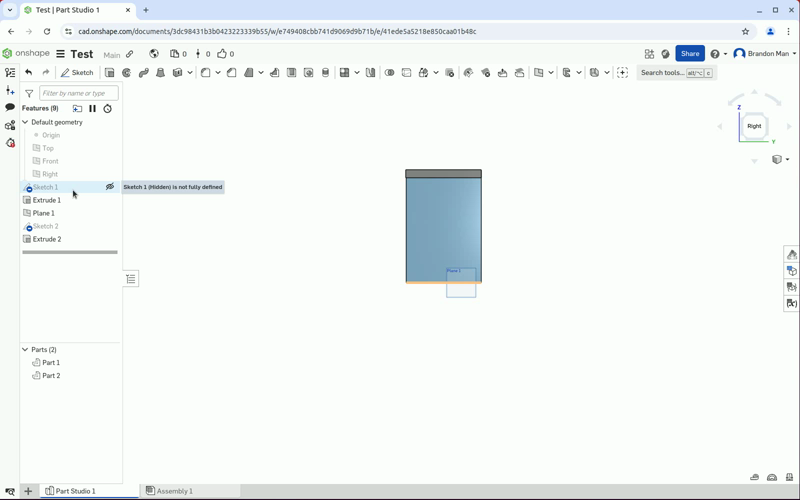
click(73, 189)
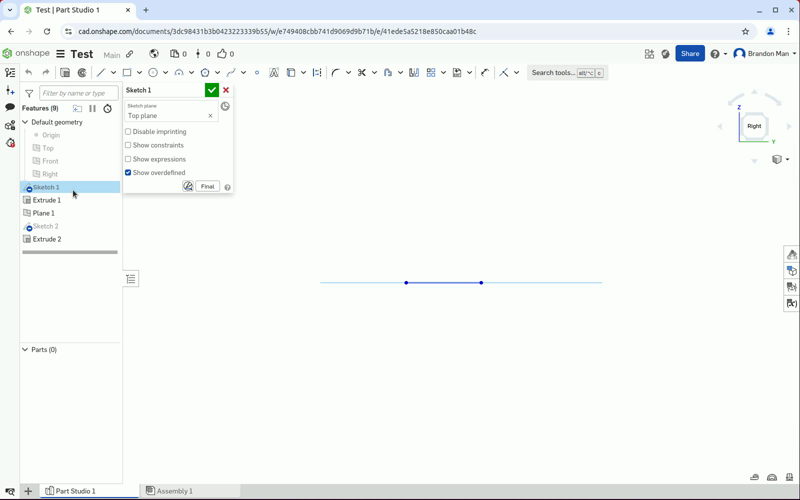
mouse_move(229, 92)
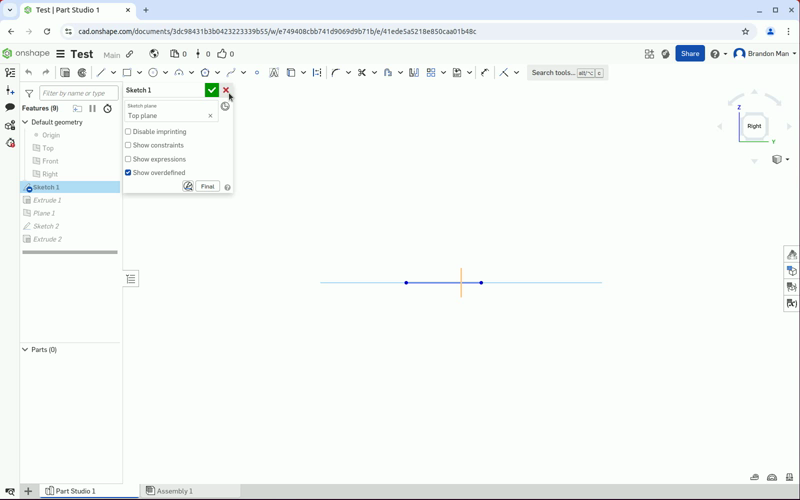
click(229, 92)
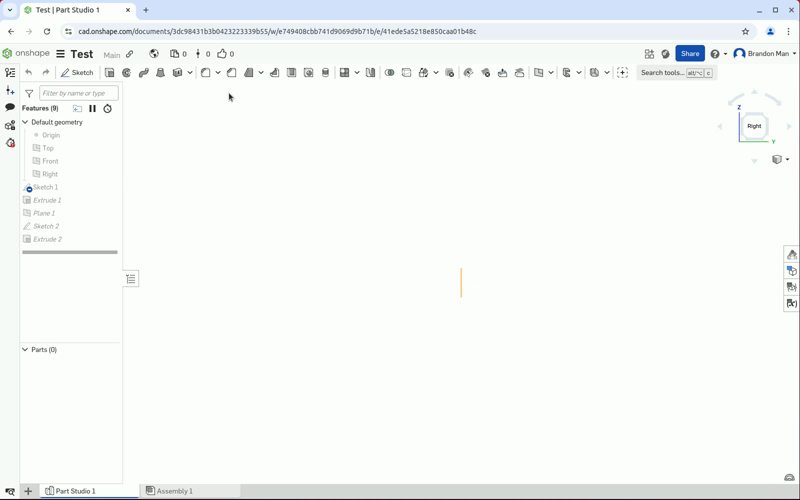
key(shift+s)
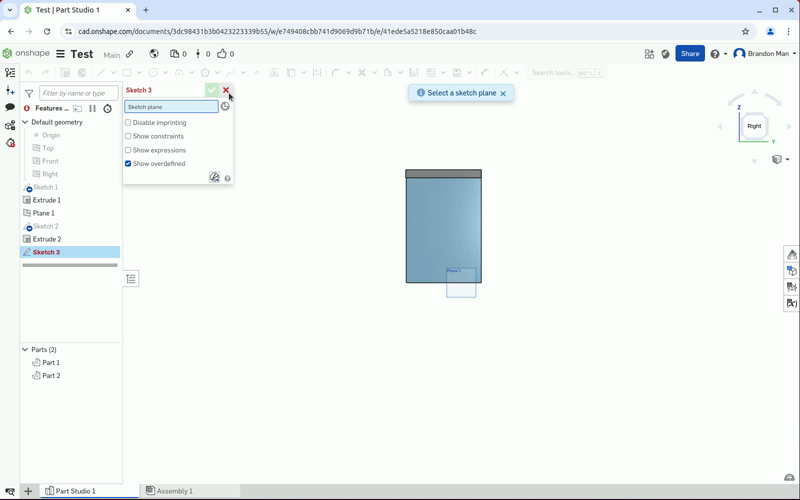
mouse_move(73, 215)
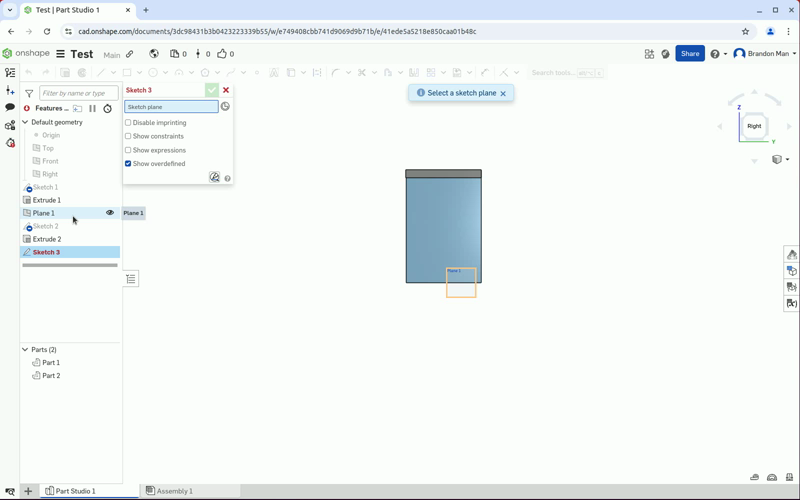
click(73, 215)
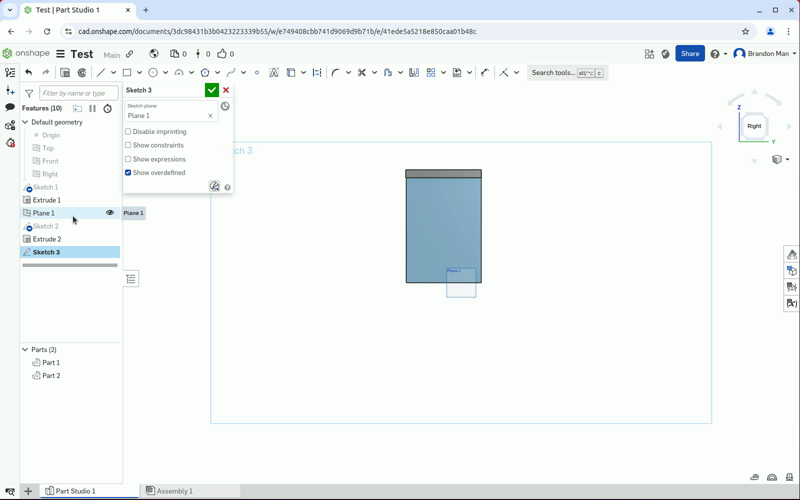
mouse_move(73, 352)
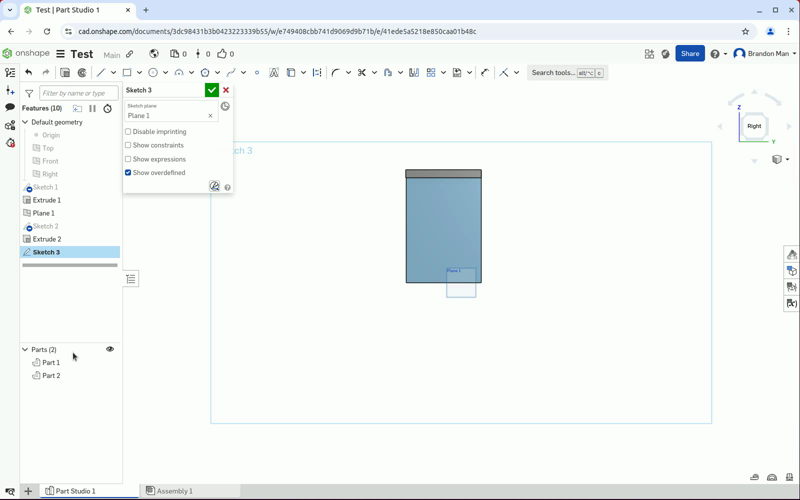
key(y)
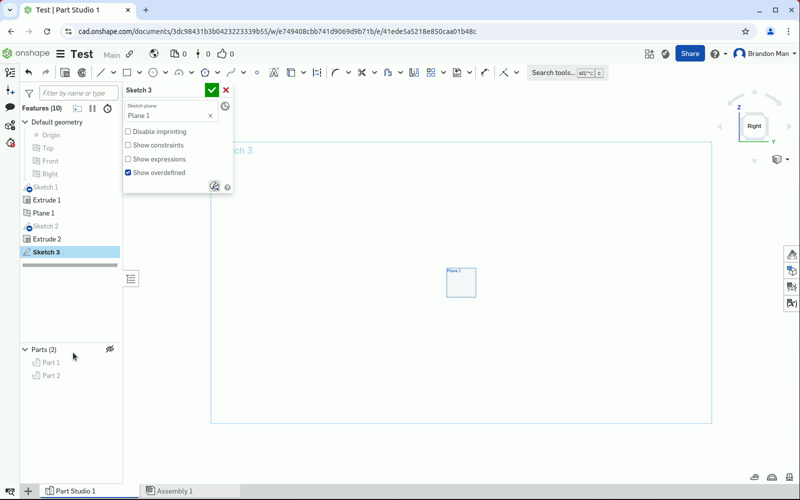
key(l)
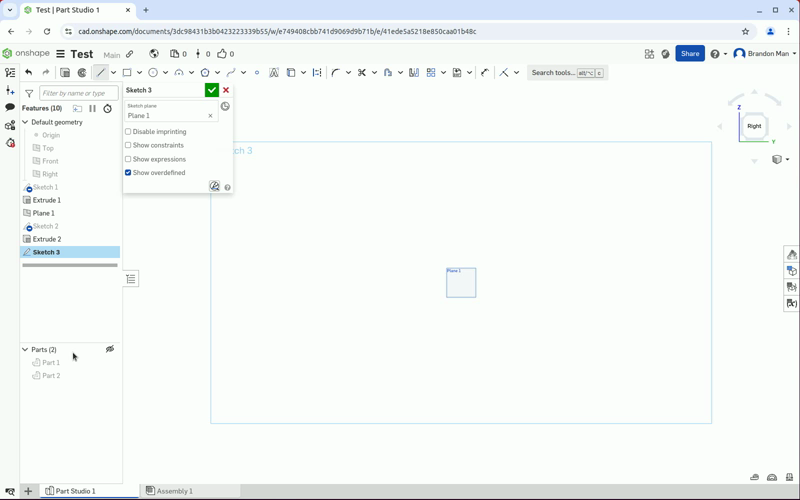
key_down(shift)
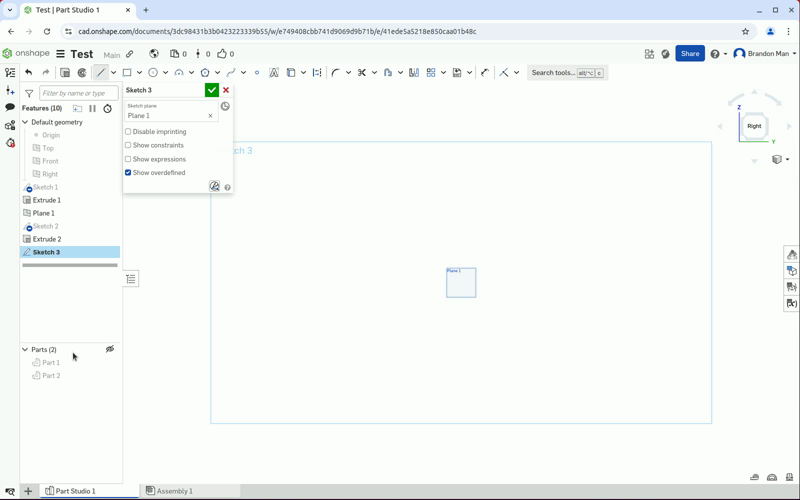
mouse_move(405, 282)
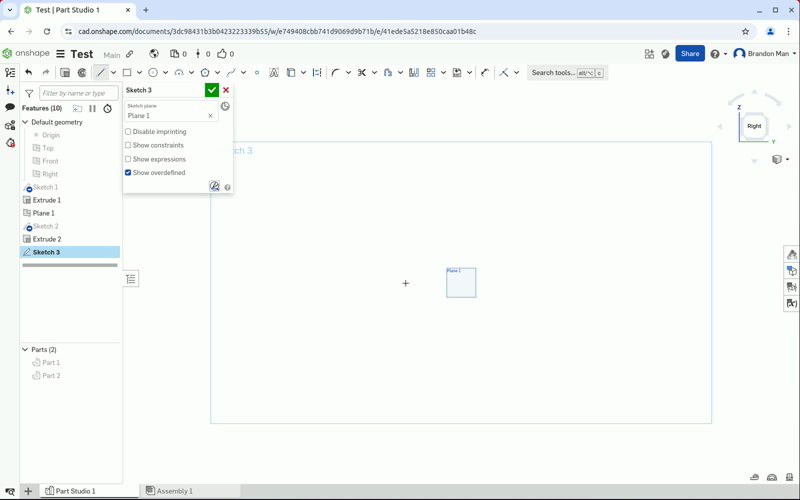
click(405, 282)
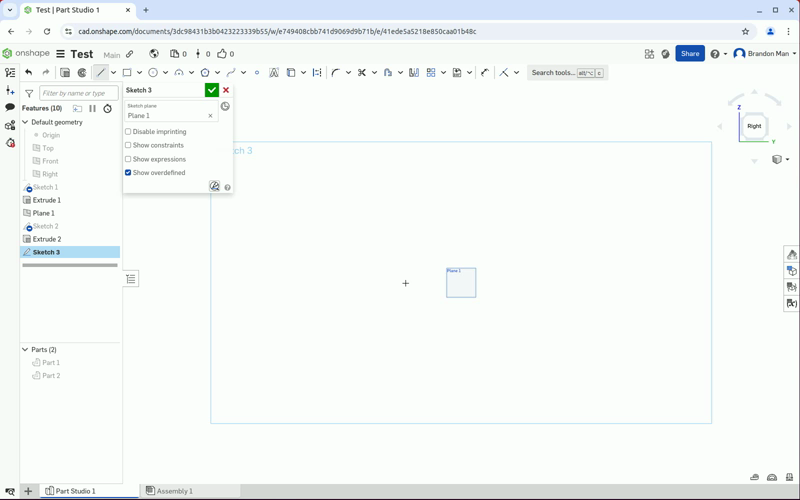
key_up(shift)
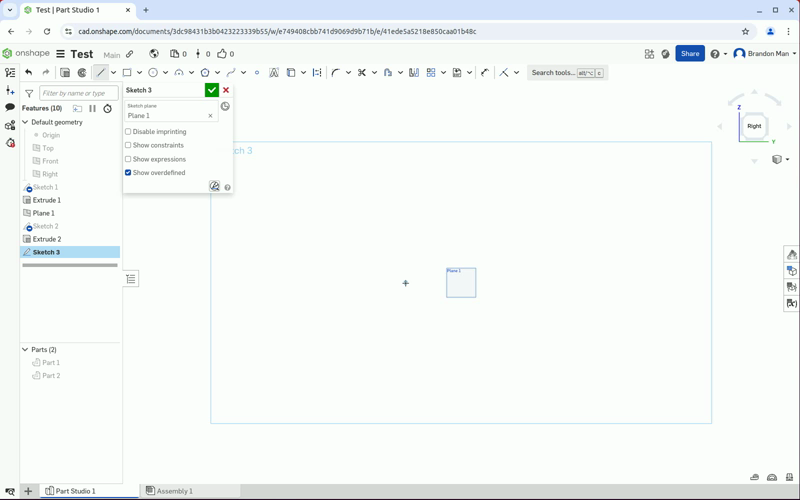
key_down(shift)
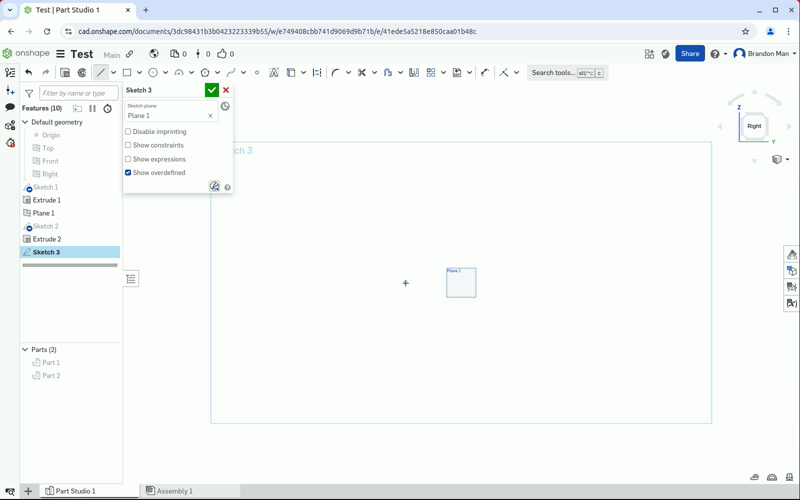
mouse_move(481, 282)
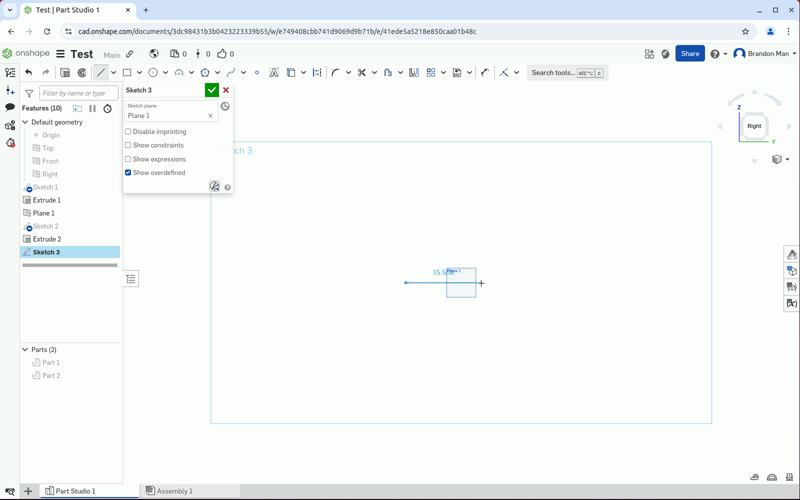
click(481, 282)
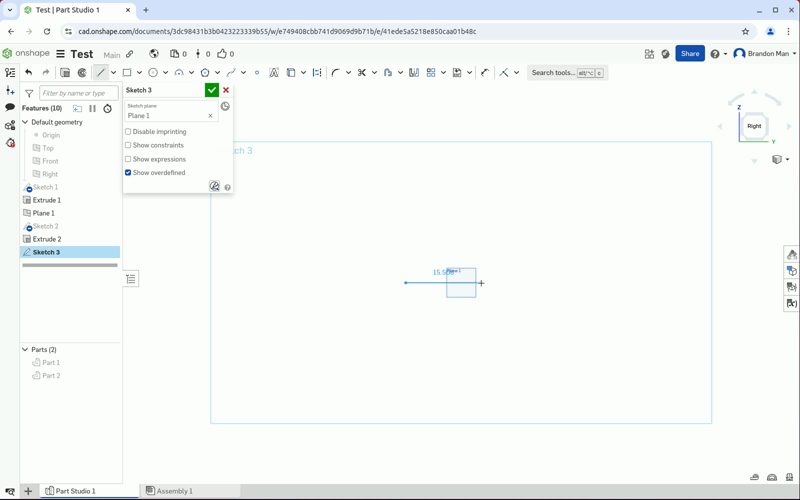
key_up(shift)
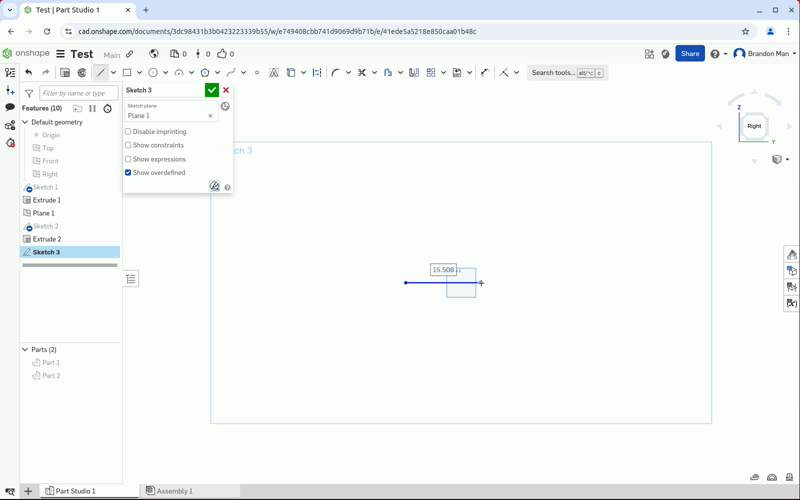
key_down(shift)
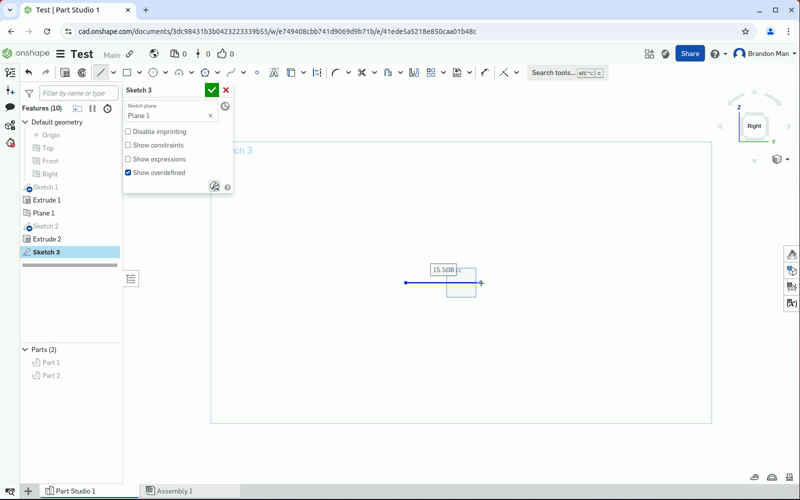
mouse_move(511, 282)
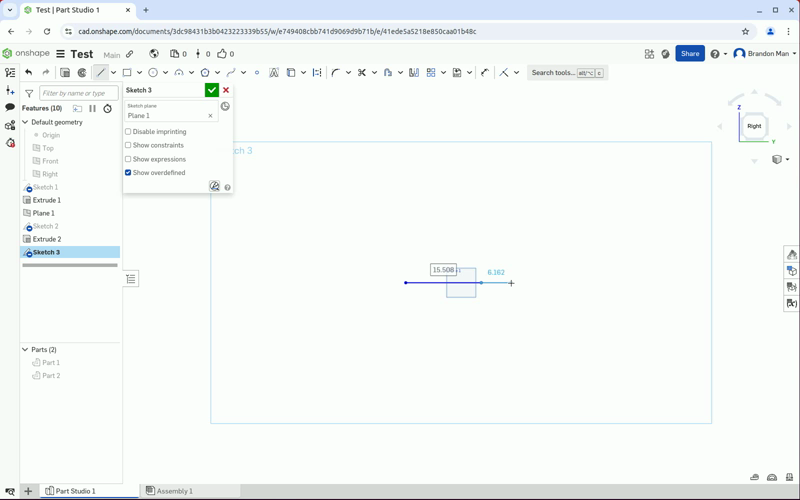
mouse_move(481, 275)
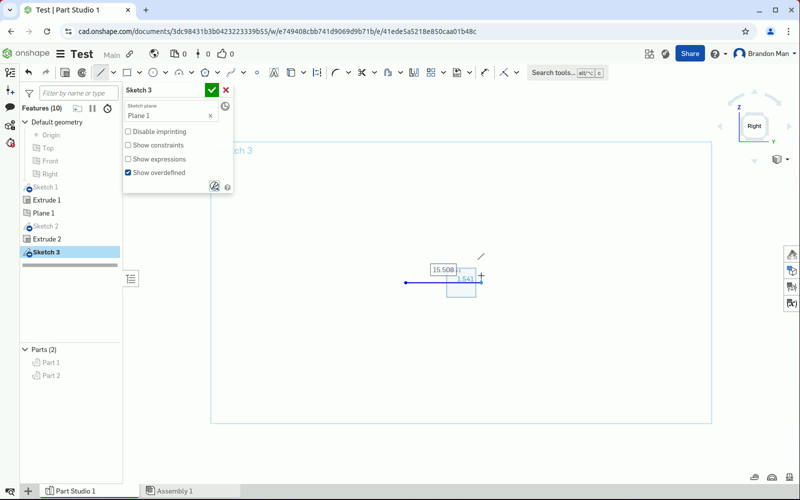
click(481, 275)
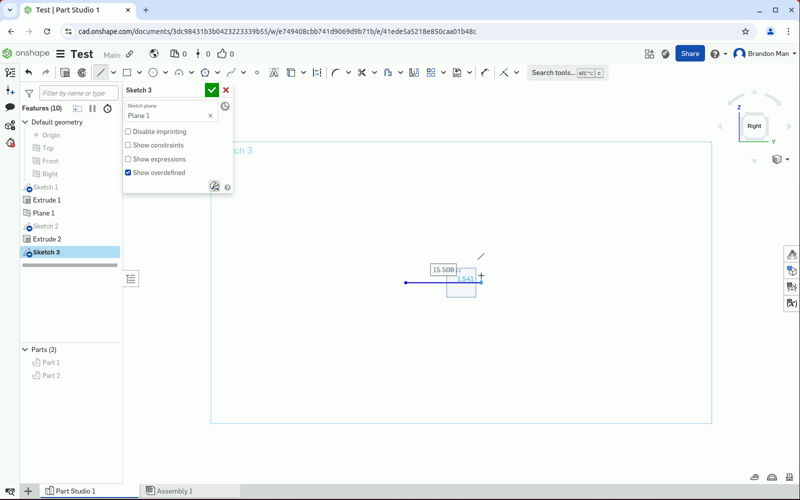
key_up(shift)
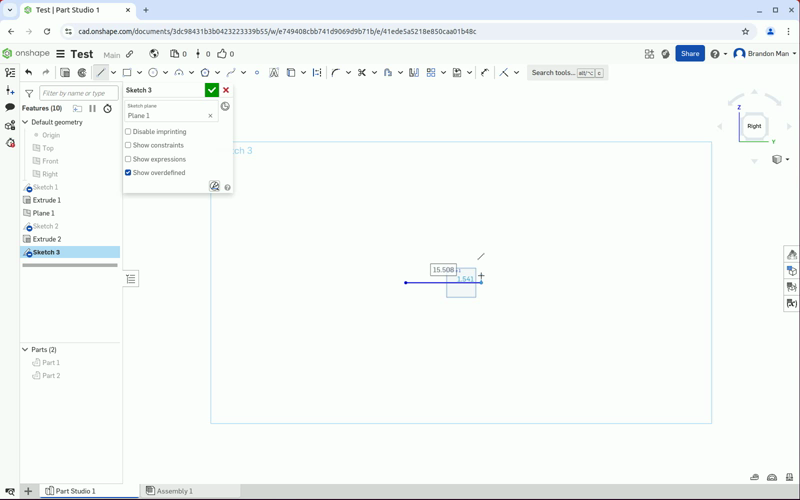
key_down(shift)
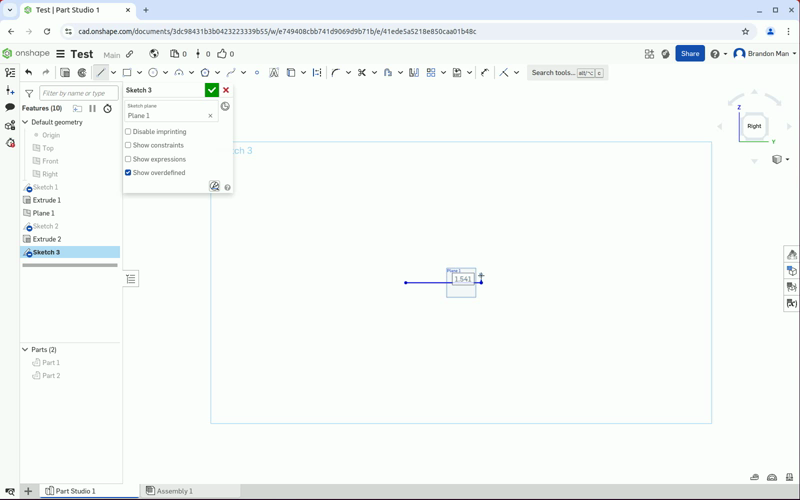
mouse_move(405, 275)
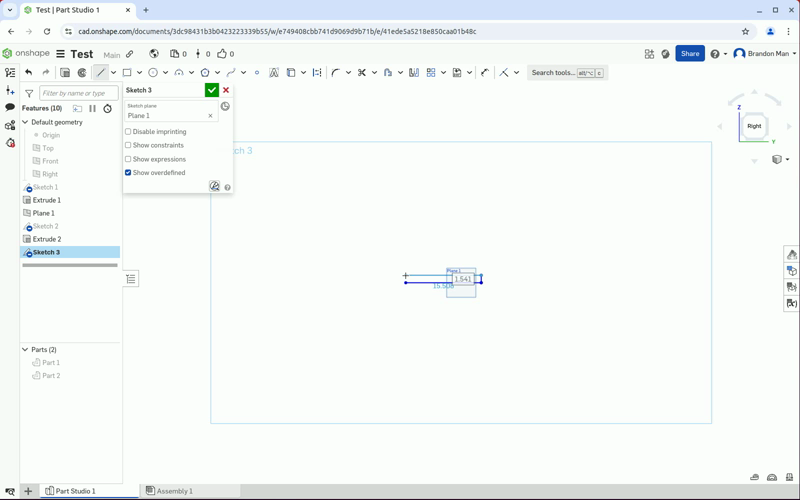
click(405, 275)
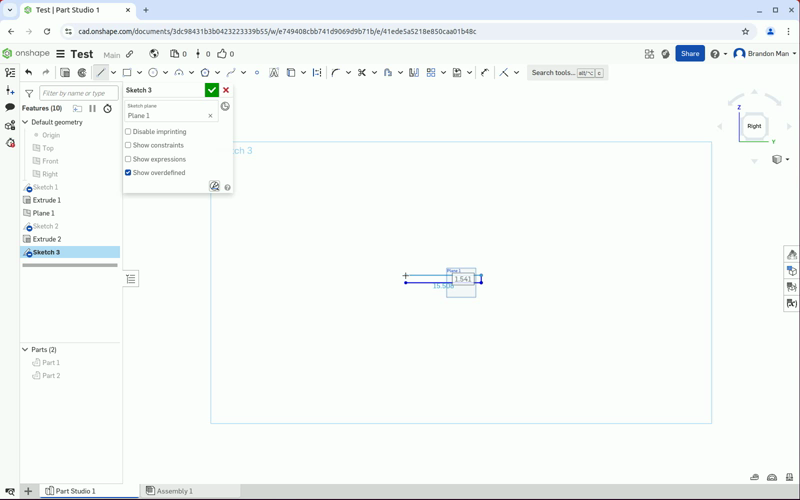
key_up(shift)
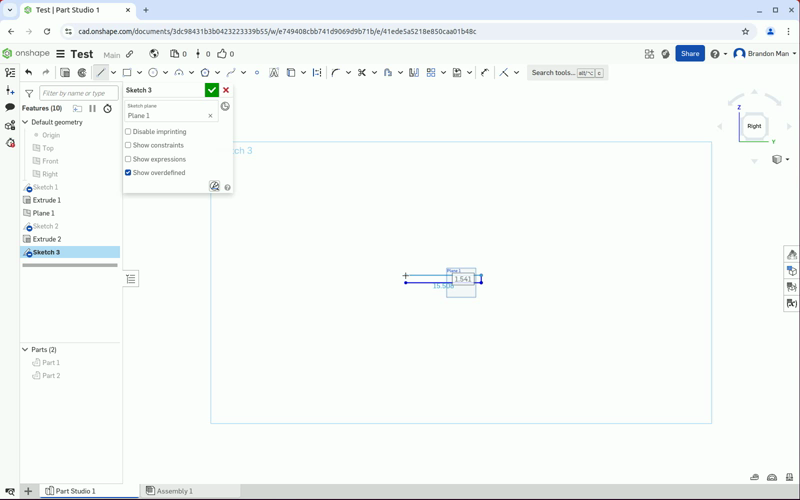
mouse_move(435, 275)
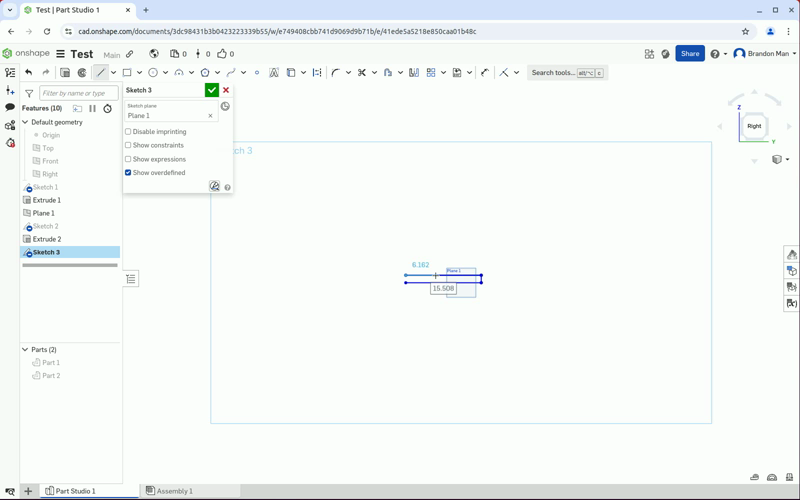
key_down(shift)
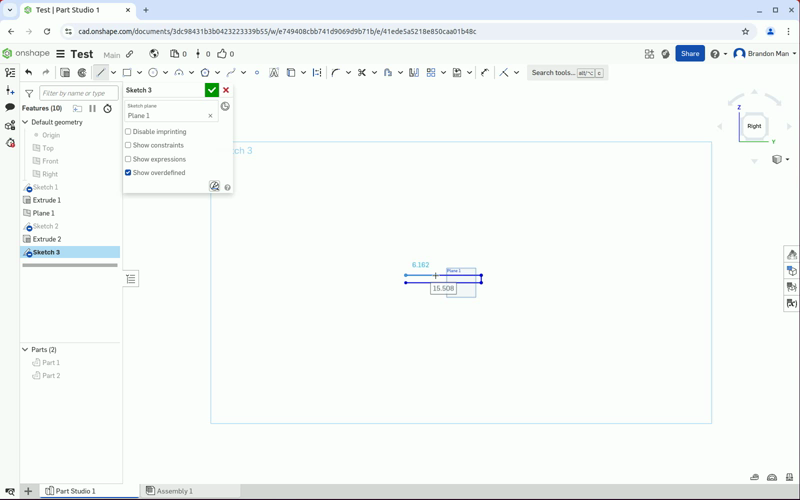
mouse_move(405, 282)
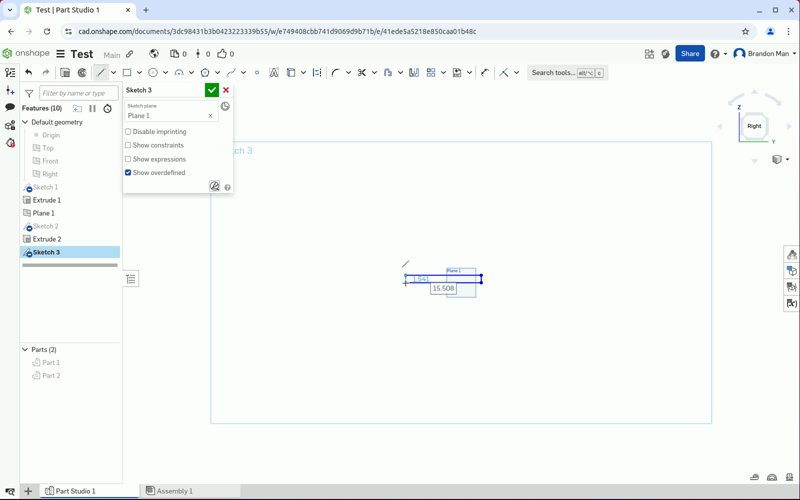
key_up(shift)
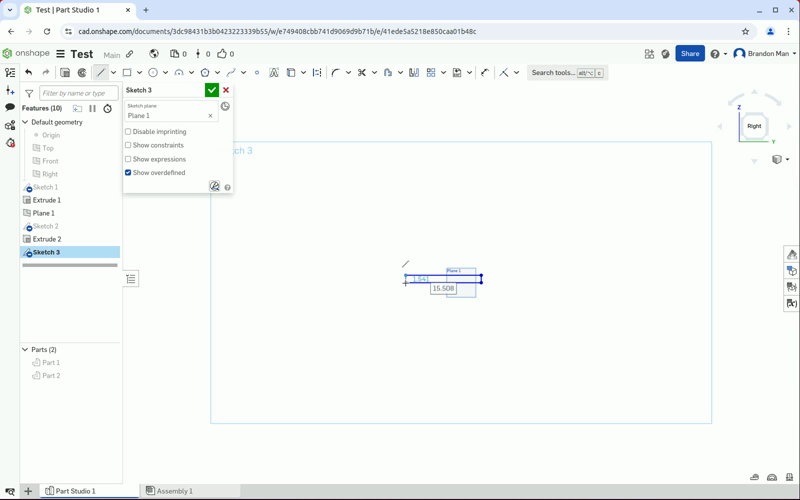
click(405, 282)
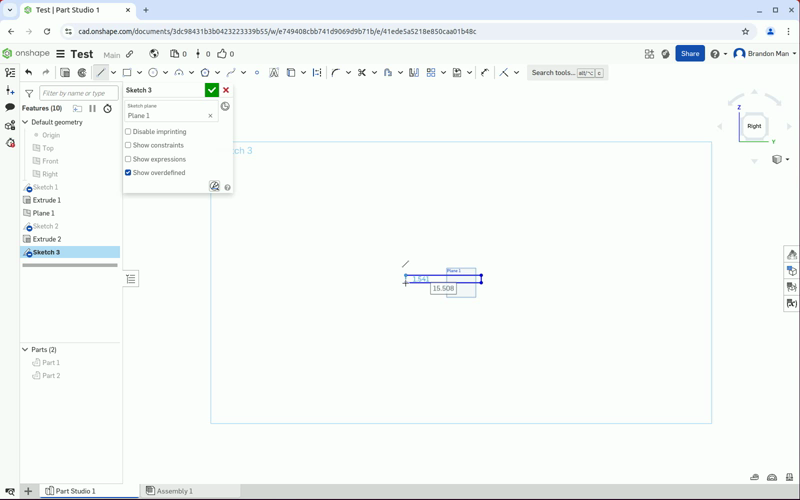
key(esc)
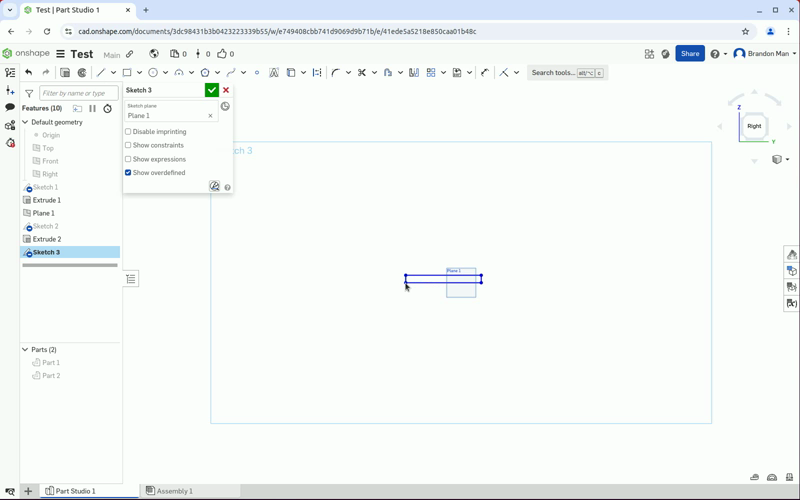
mouse_move(455, 280)
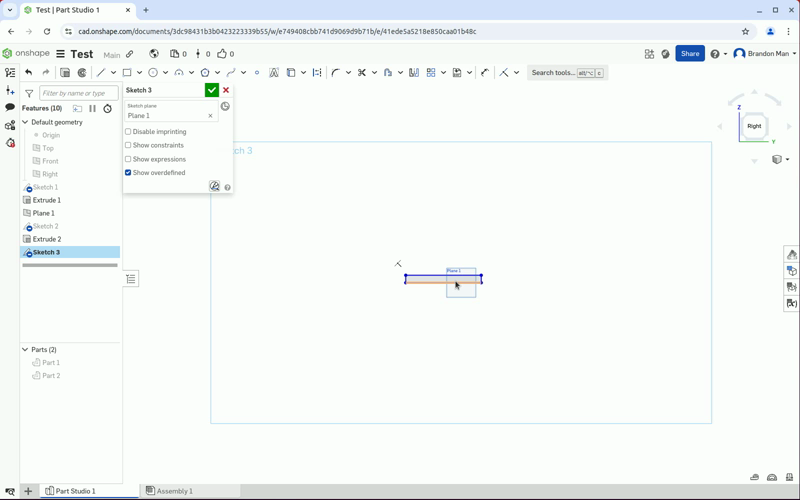
scroll(6)
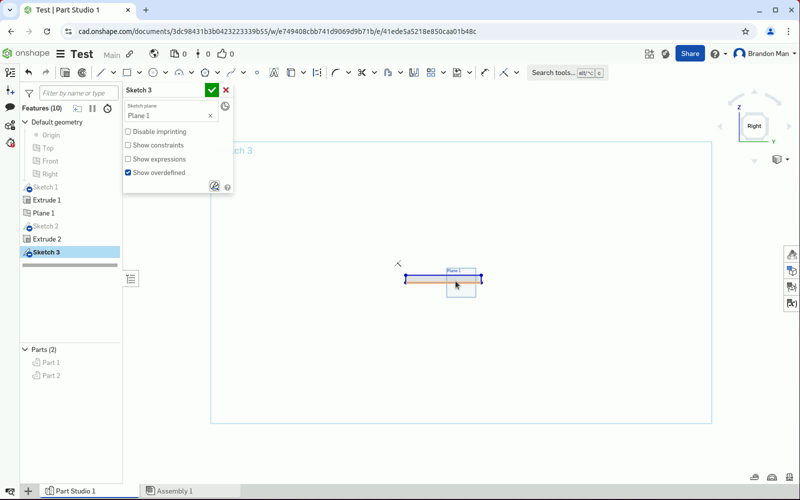
scroll(6)
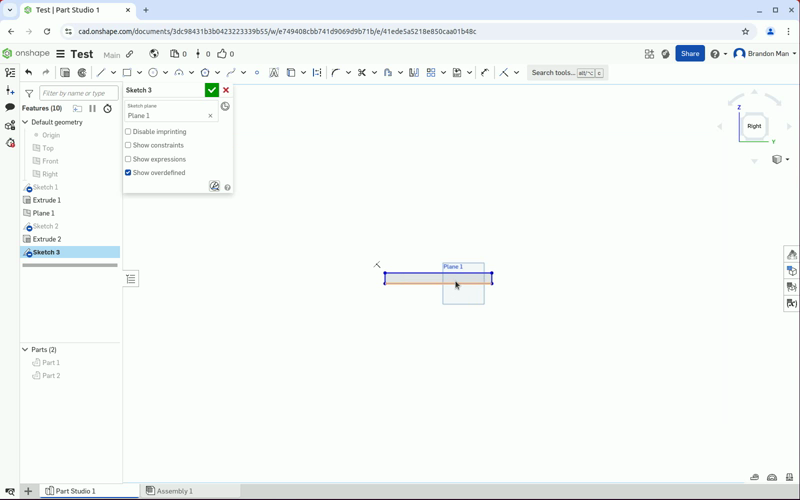
scroll(6)
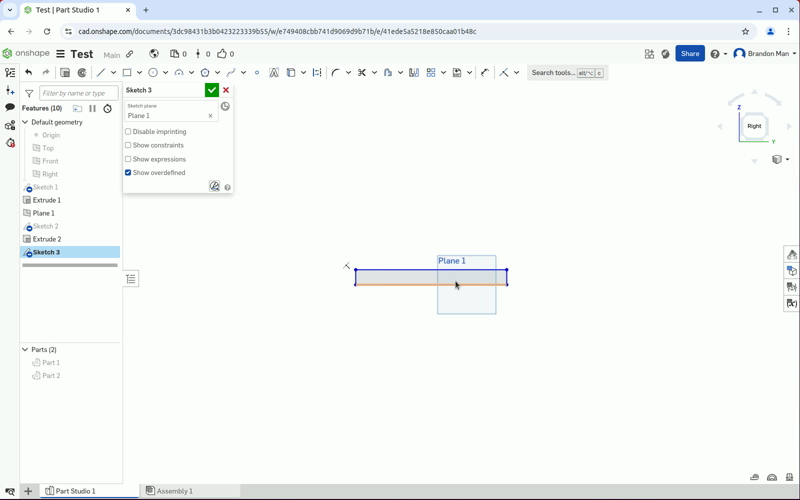
scroll(6)
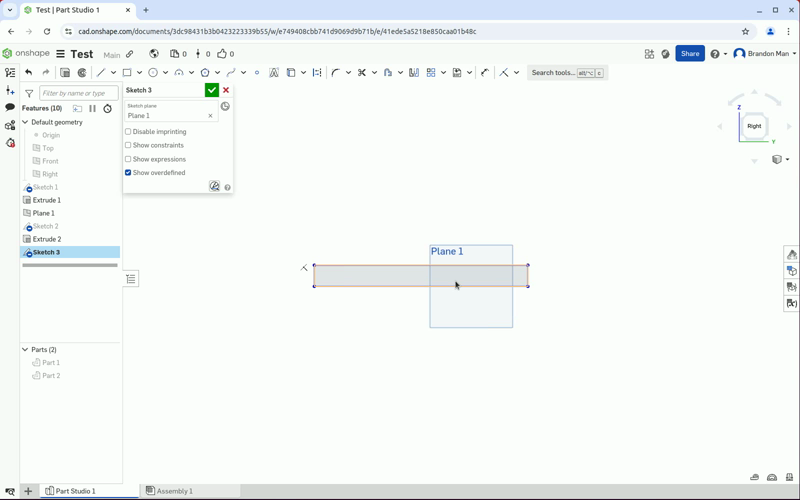
scroll(6)
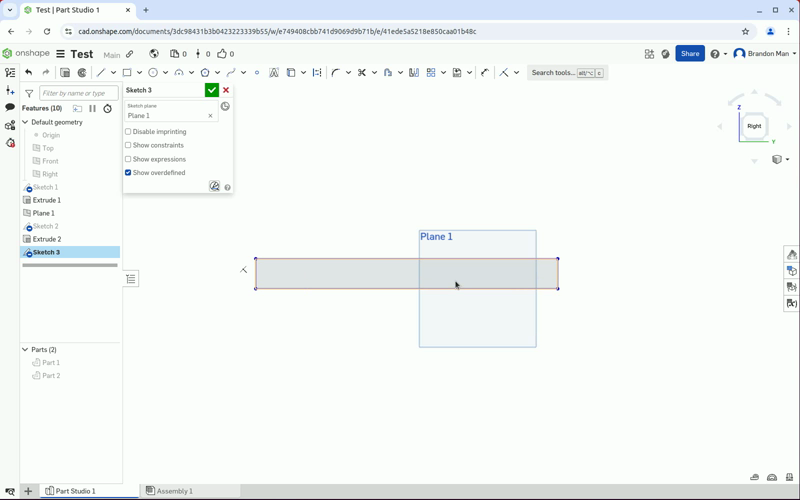
scroll(6)
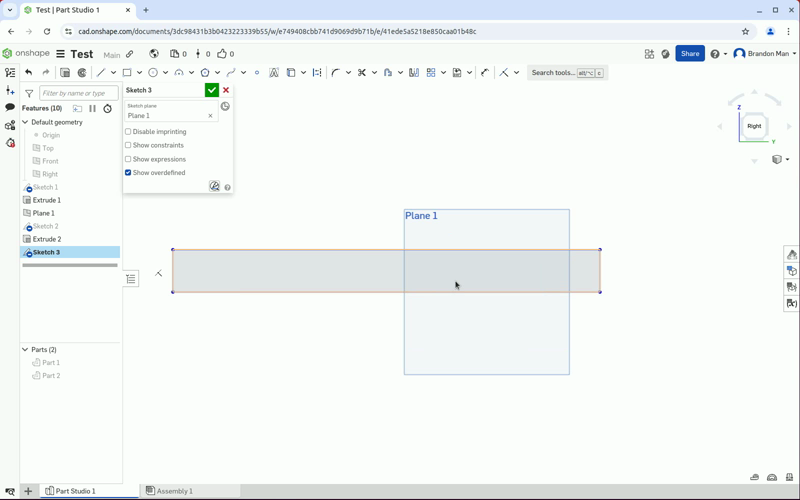
scroll(6)
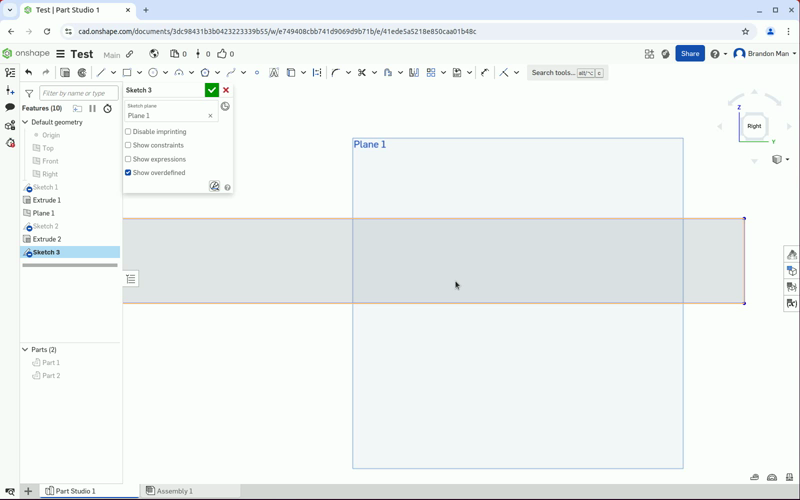
click(455, 280)
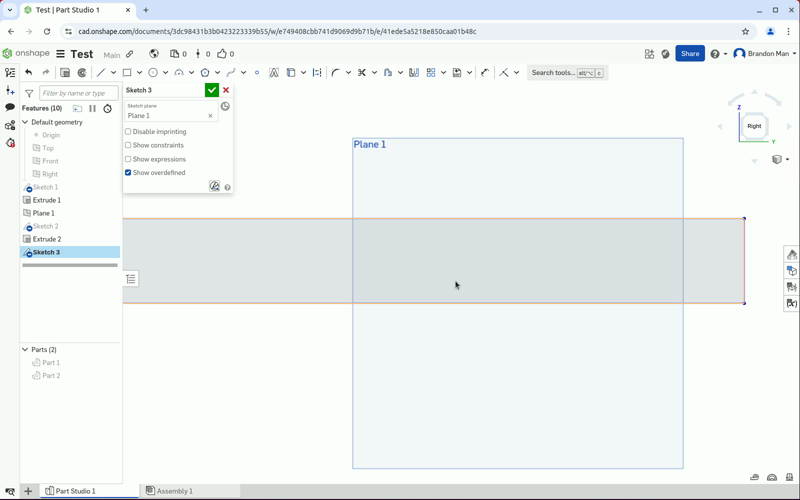
scroll(-6)
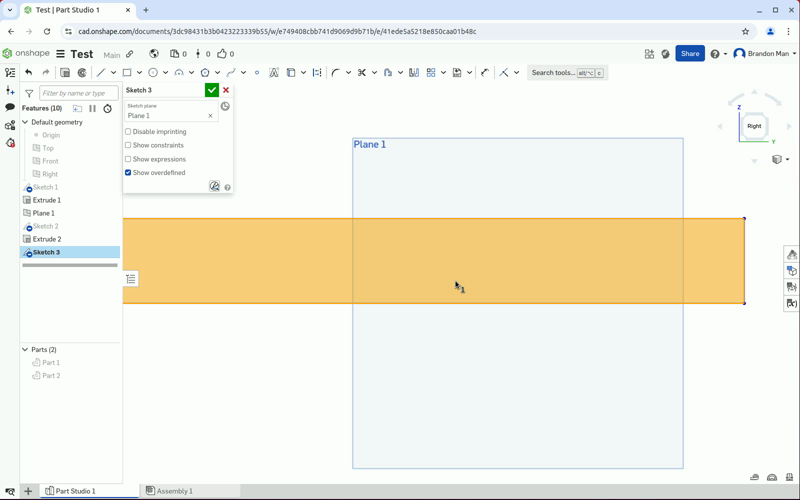
scroll(-6)
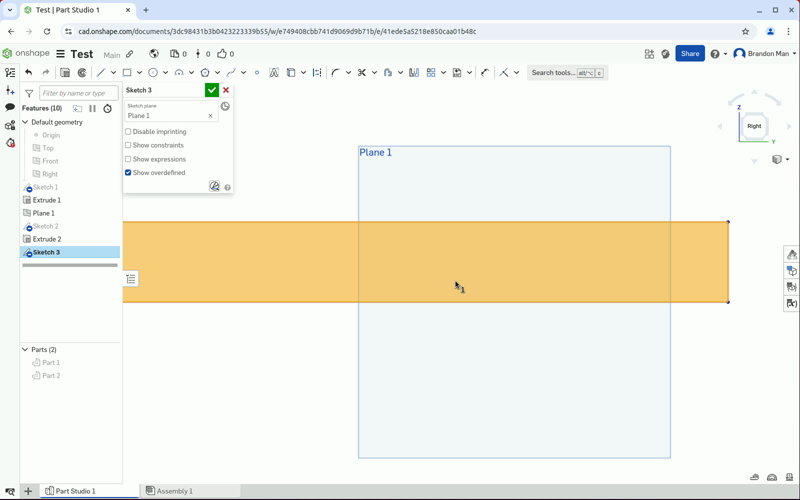
scroll(-6)
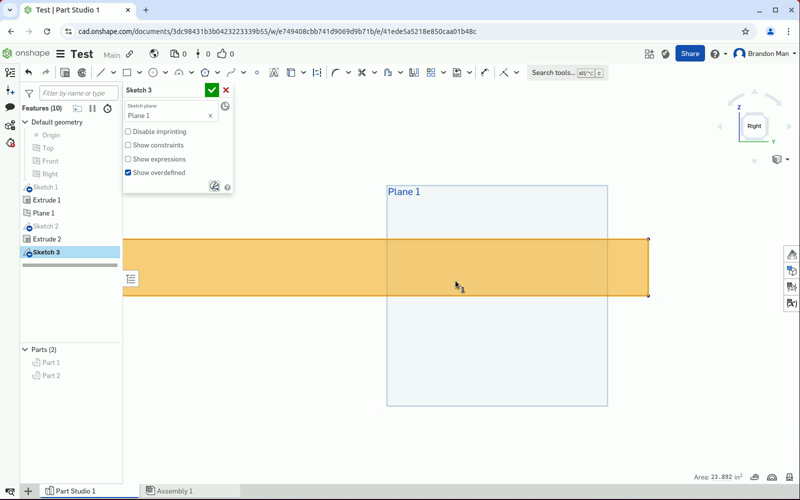
scroll(-6)
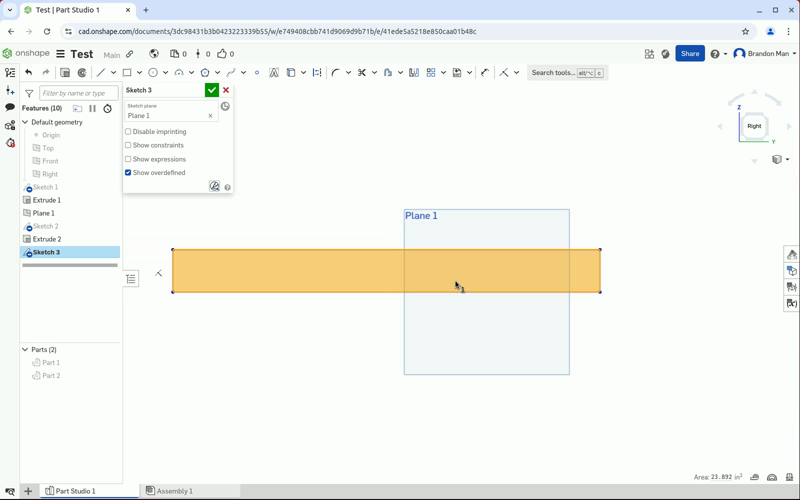
scroll(-6)
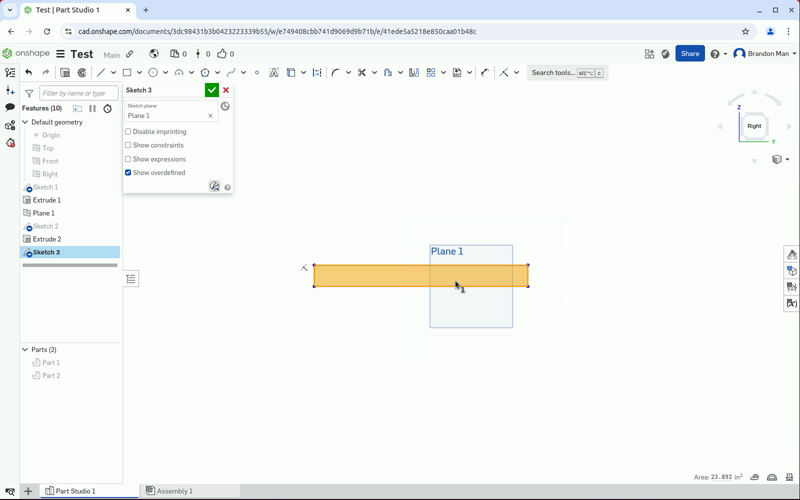
scroll(-6)
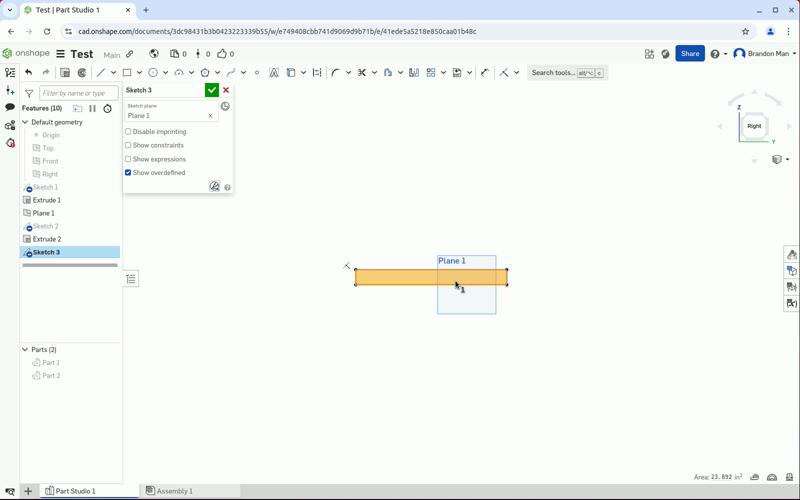
scroll(-6)
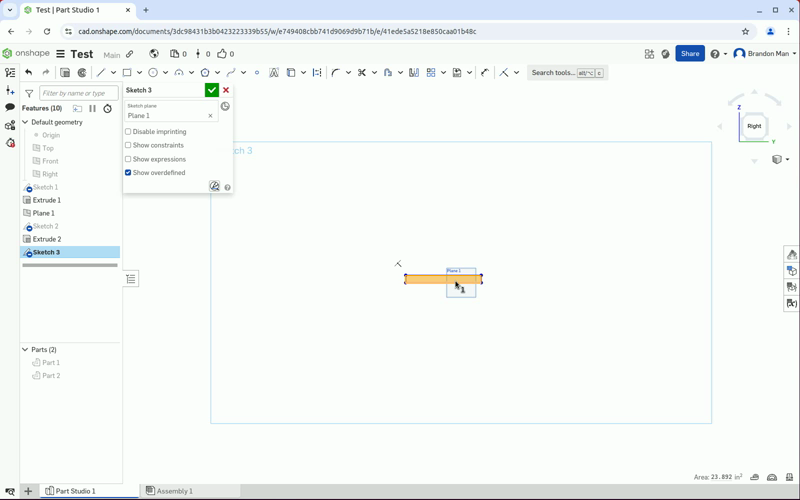
mouse_move(73, 352)
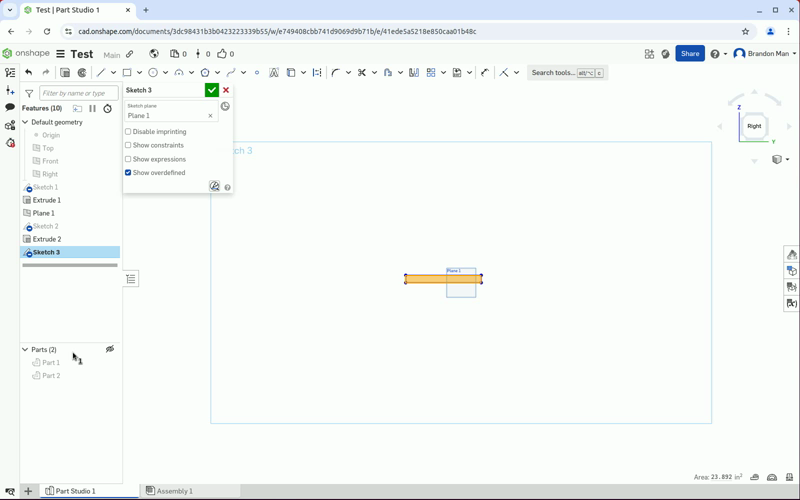
key(shift+y)
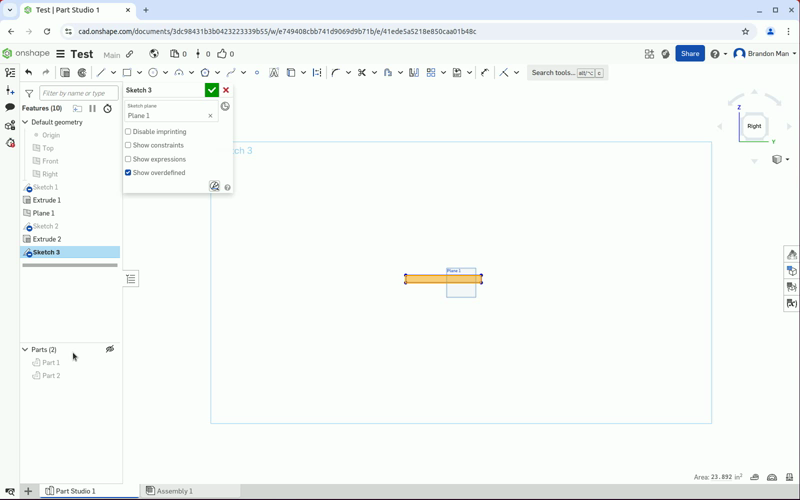
key(shift+e)
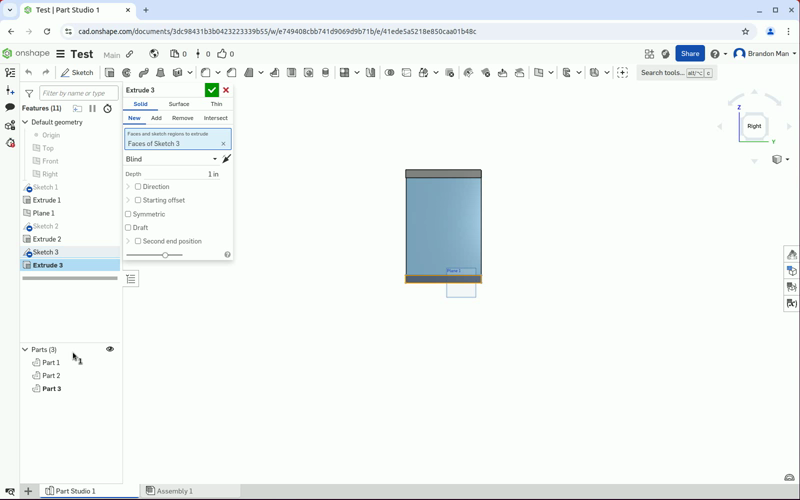
mouse_move(143, 106)
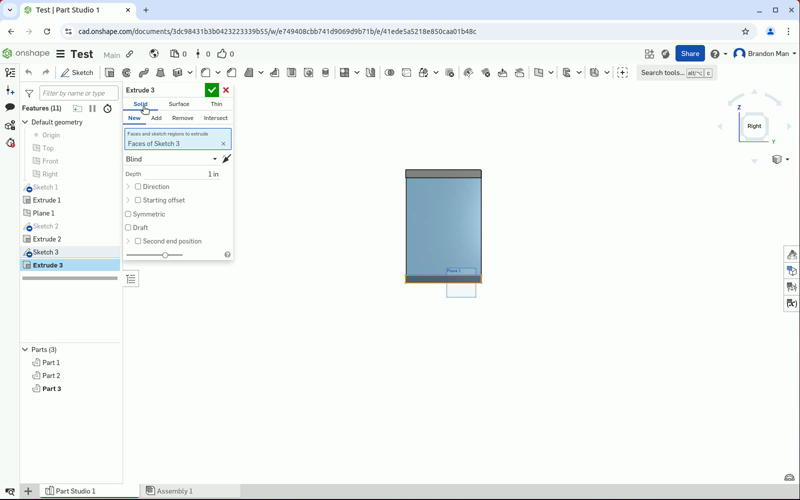
click(143, 106)
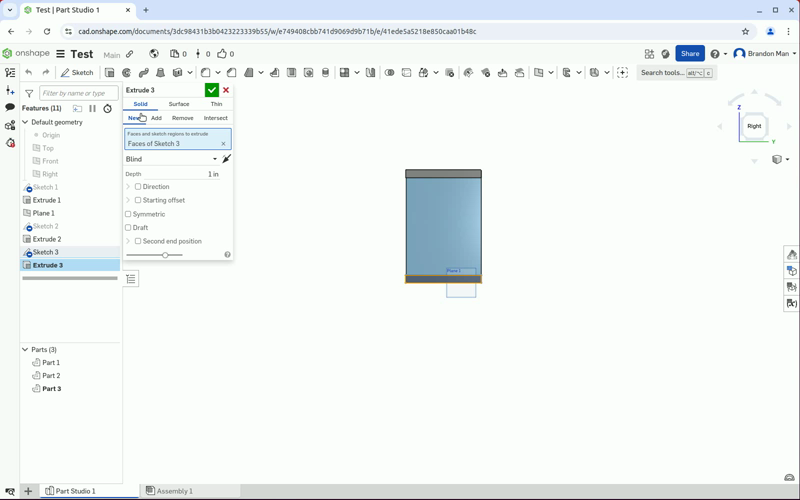
mouse_move(137, 120)
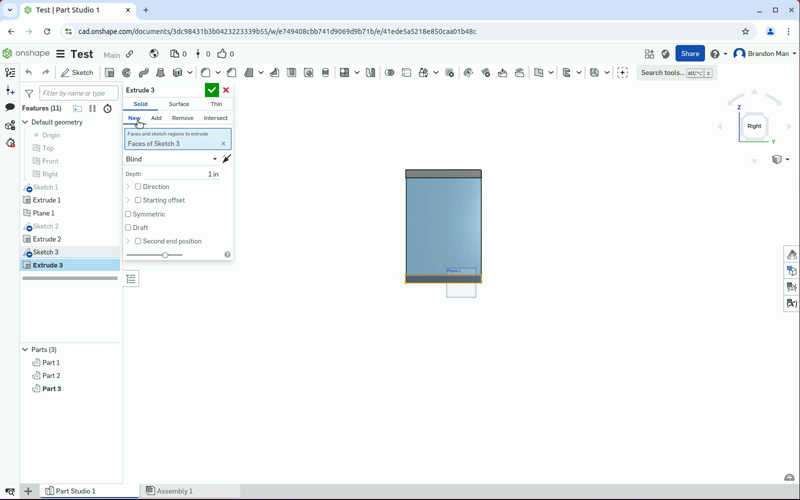
click(137, 120)
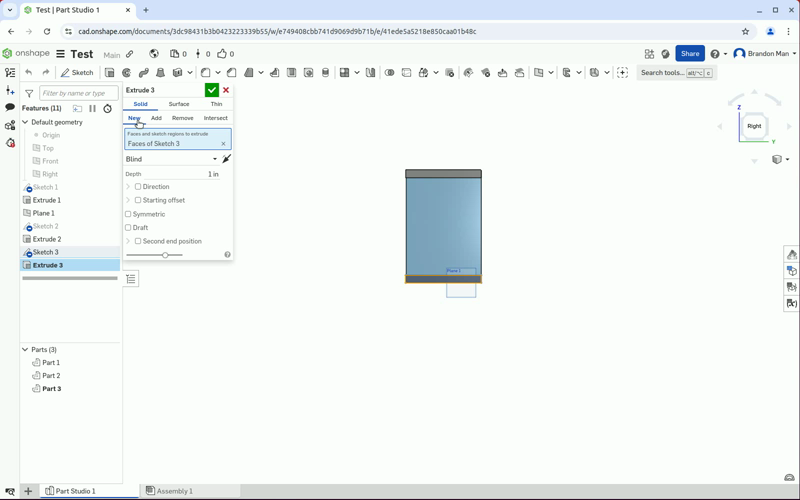
key(tab, 4)
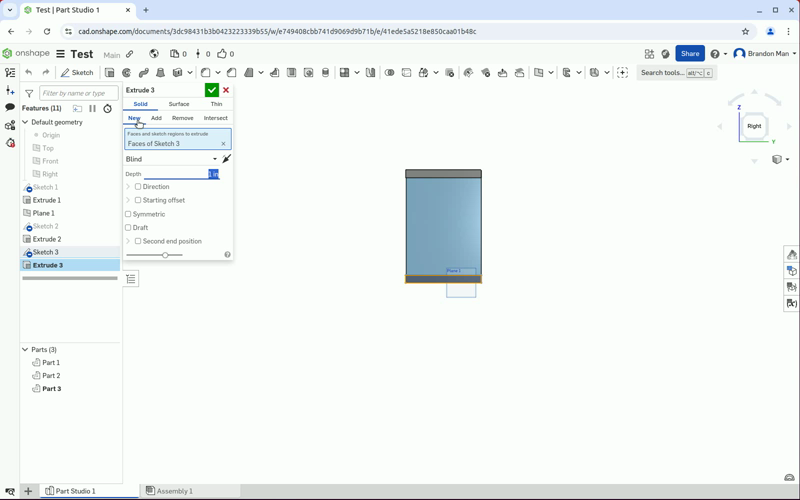
text(11.554)
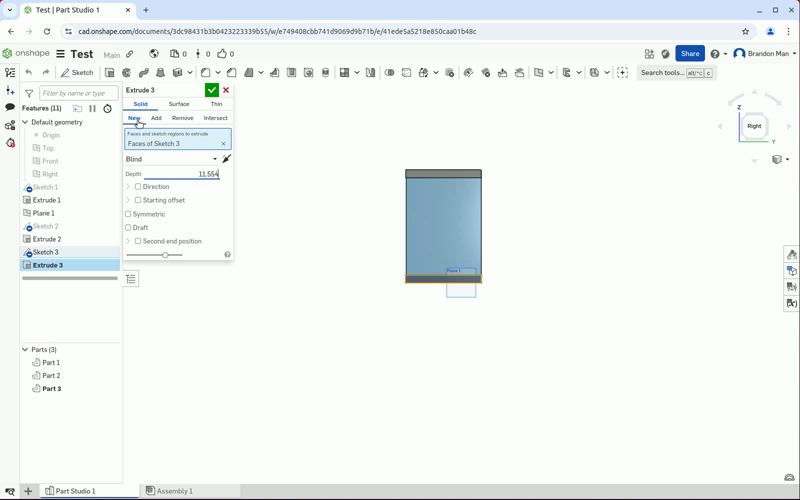
key(enter)
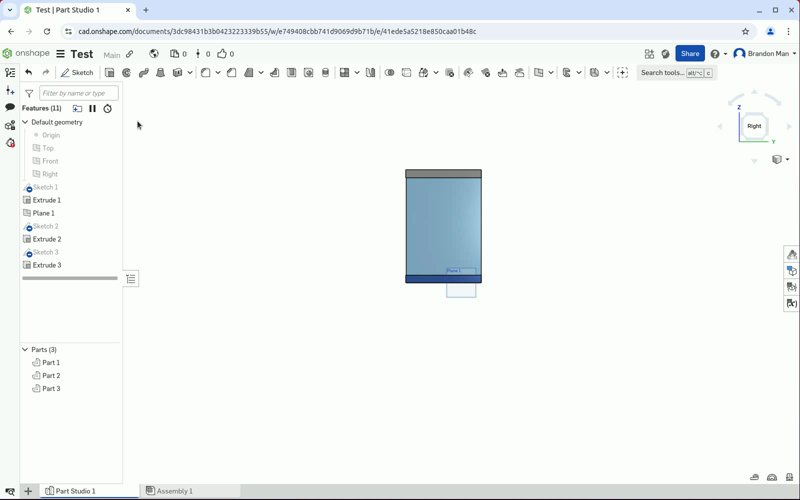
key(shift+h)
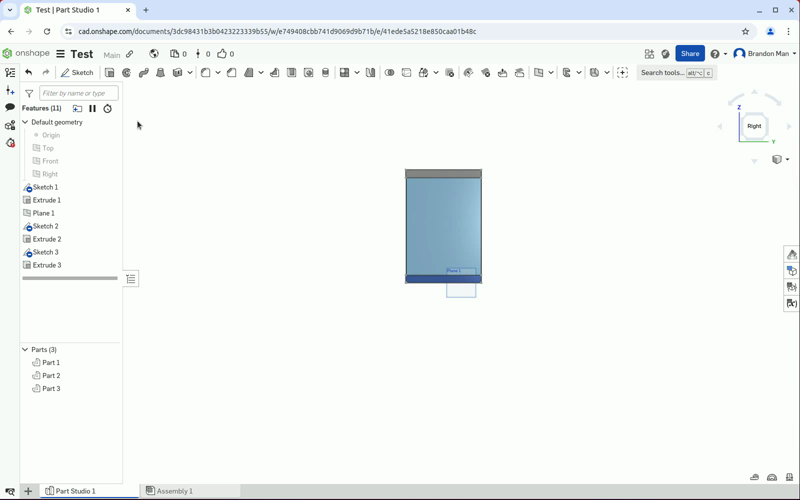
key(shift+h)
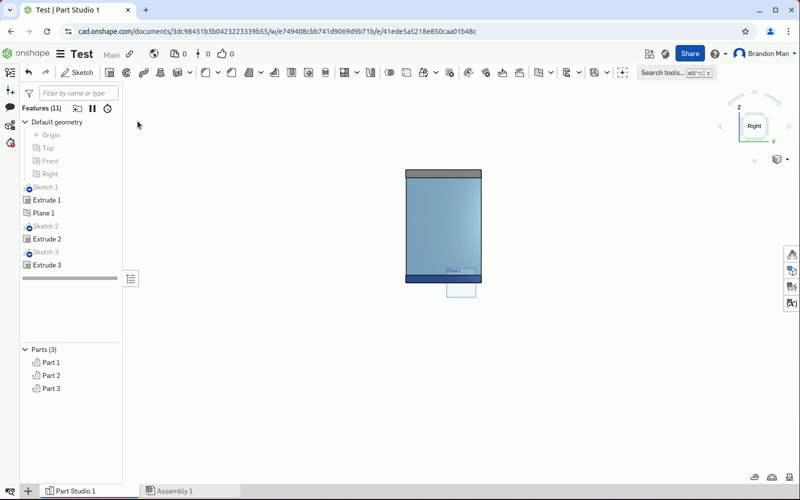
mouse_move(73, 189)
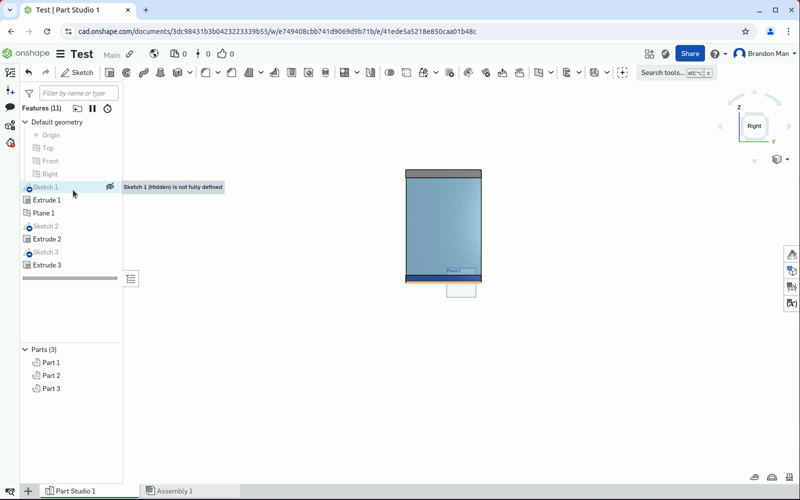
click(73, 189)
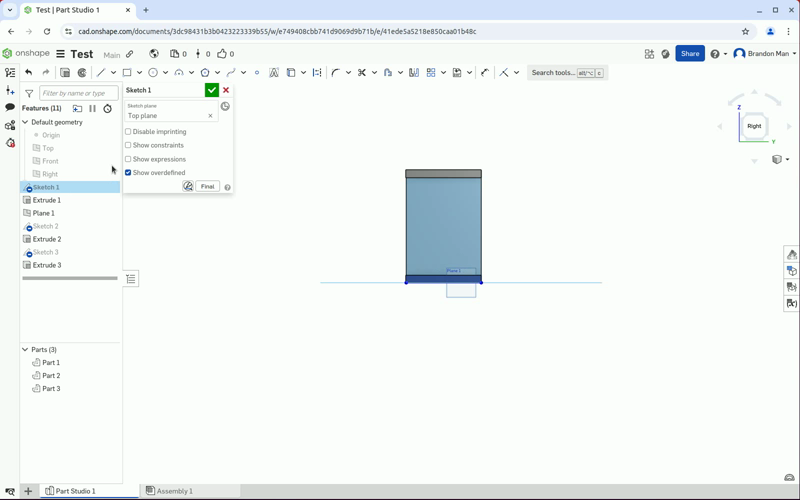
mouse_move(229, 92)
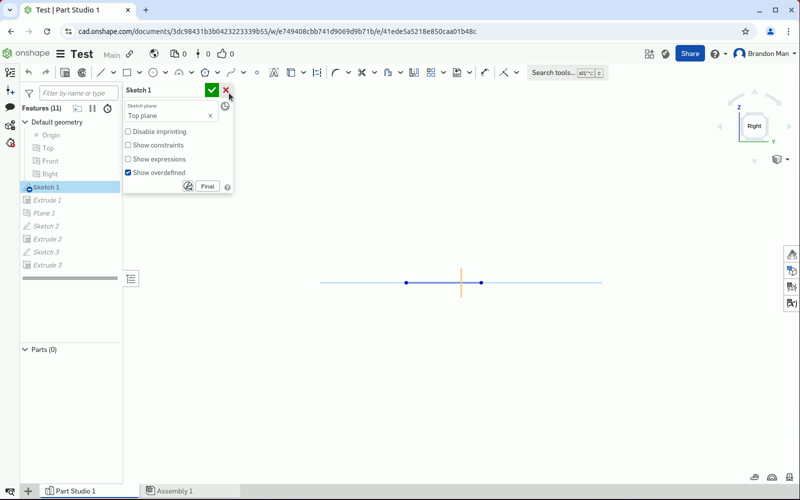
click(229, 92)
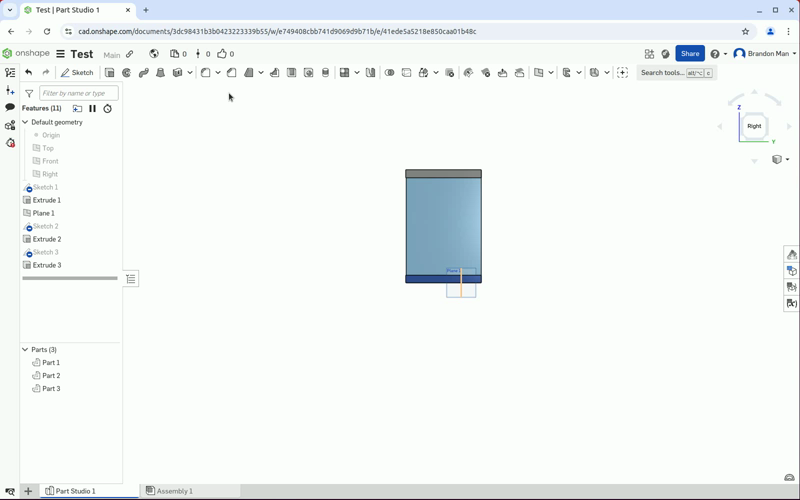
mouse_move(73, 352)
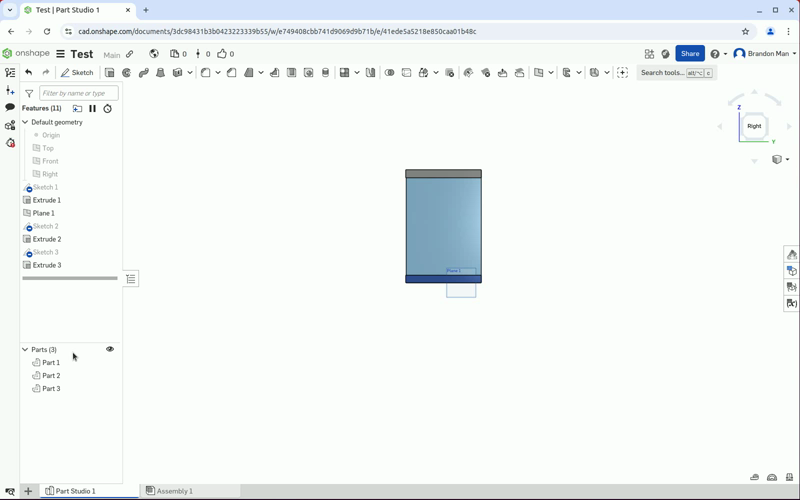
key(y)
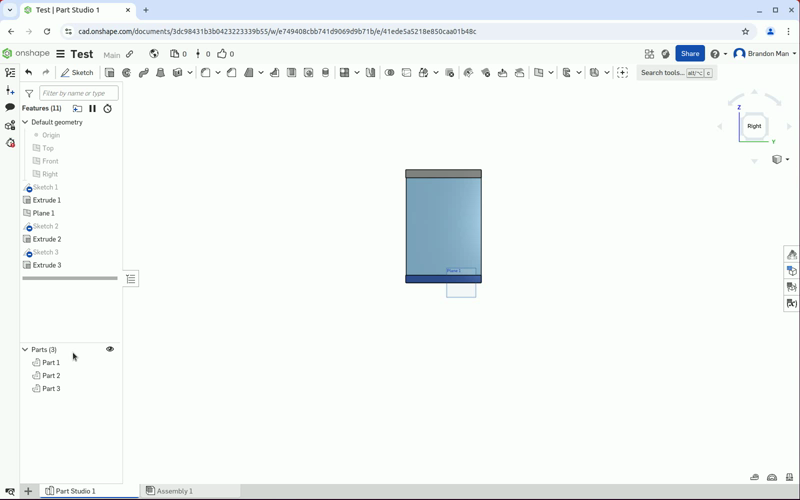
key(shift+p)
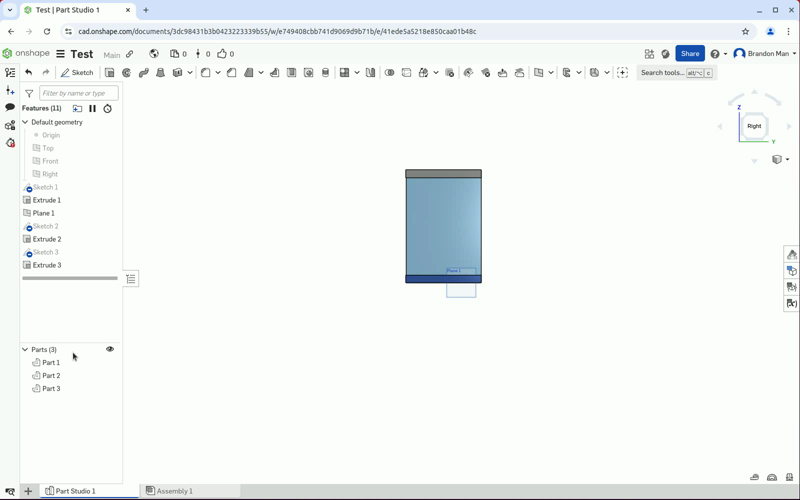
key(space)
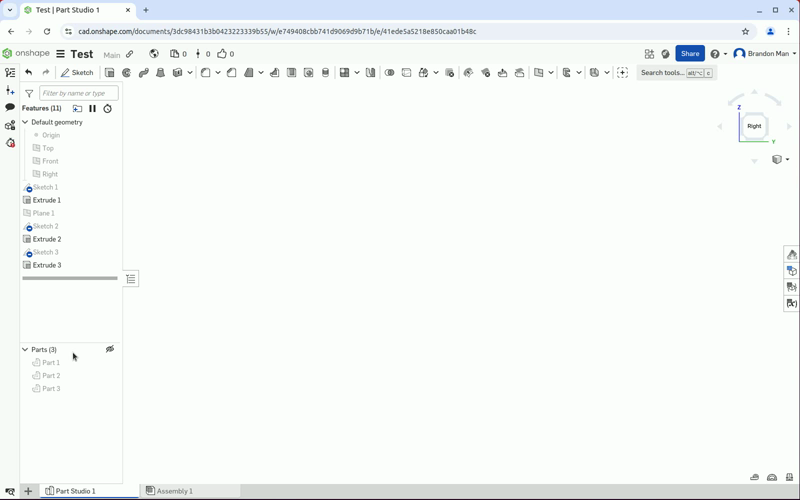
key_down(shift)
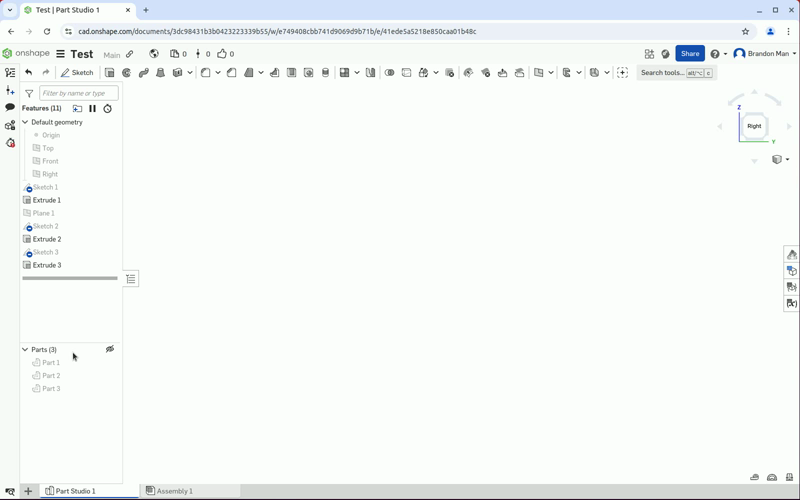
key(right)
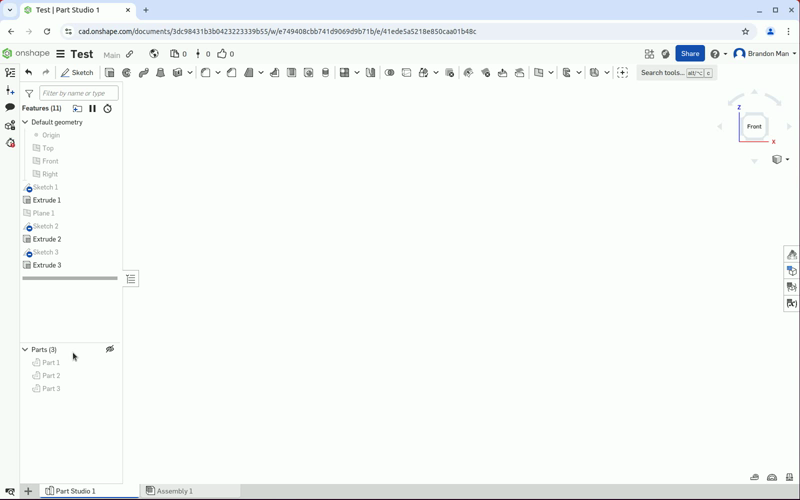
key_up(shift)
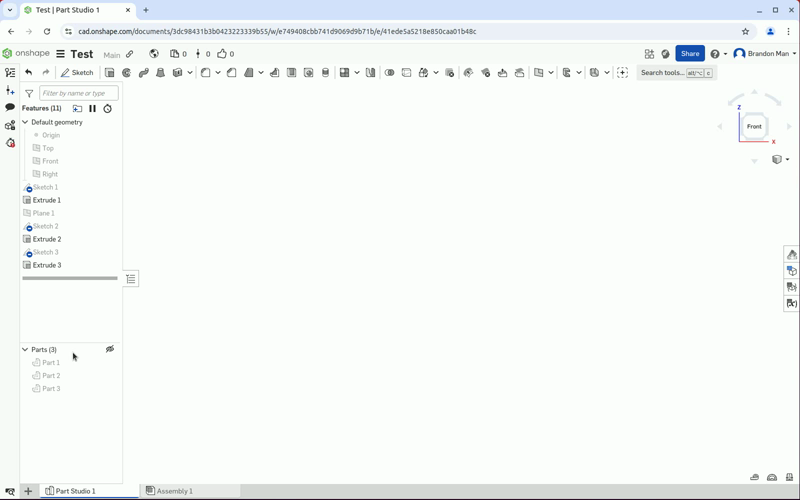
key(space)
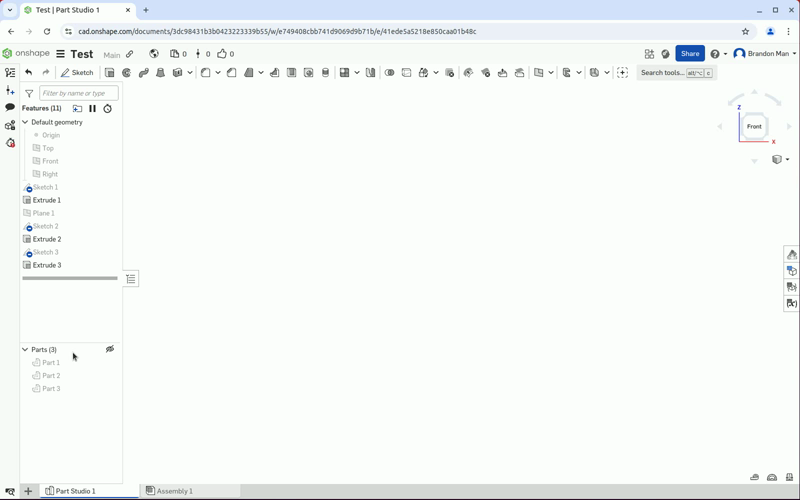
key_down(shift)
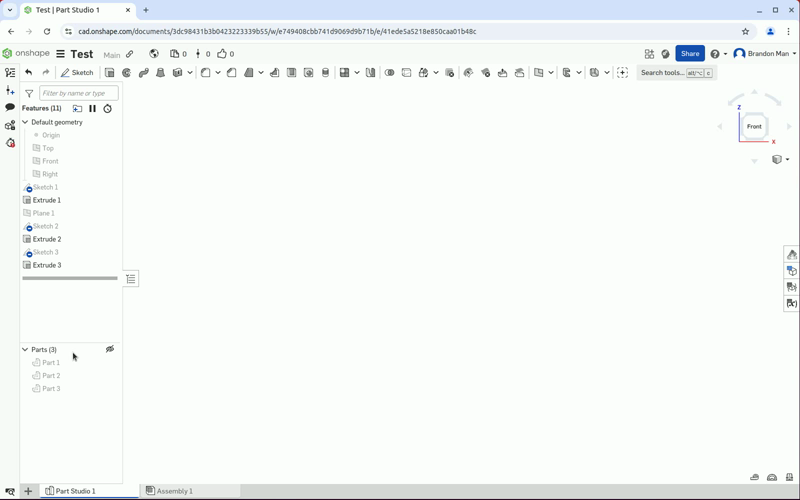
key(down)
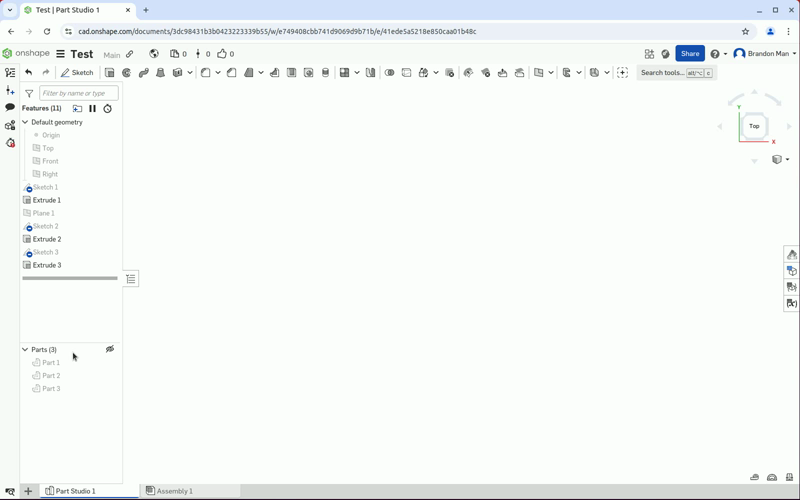
key_up(shift)
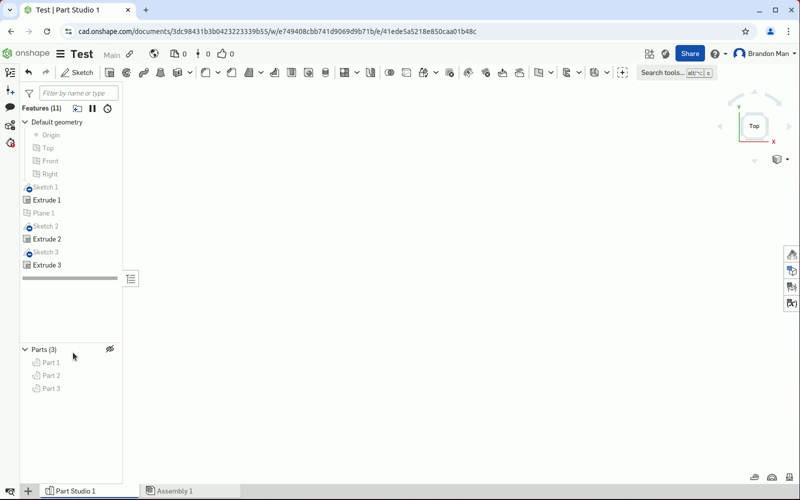
mouse_move(73, 352)
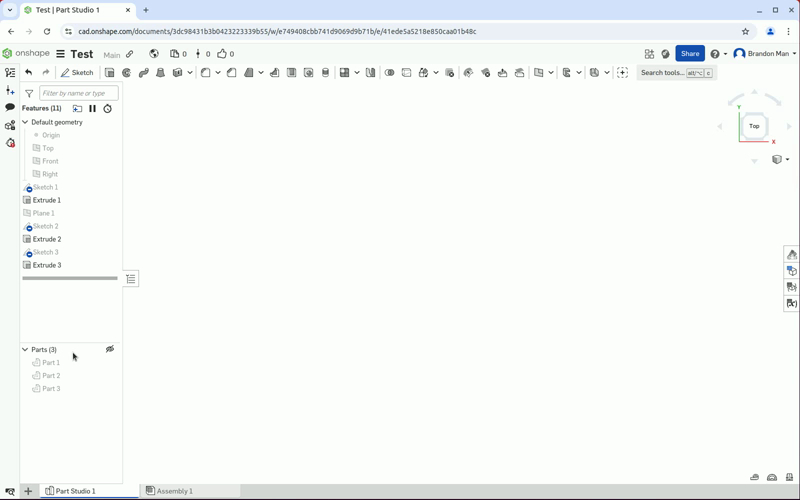
key(shift+y)
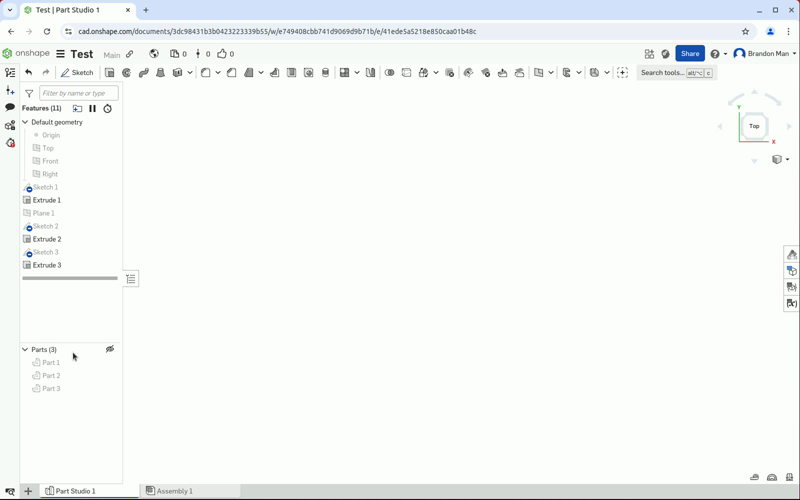
key(shift+s)
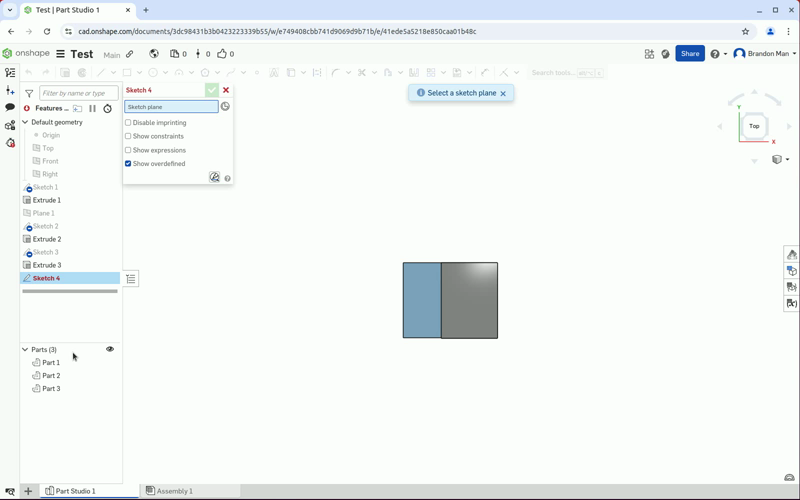
mouse_move(73, 150)
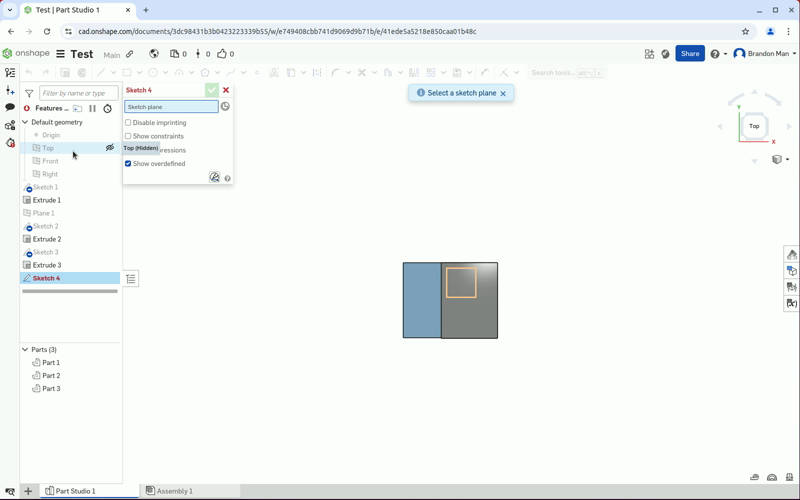
click(73, 150)
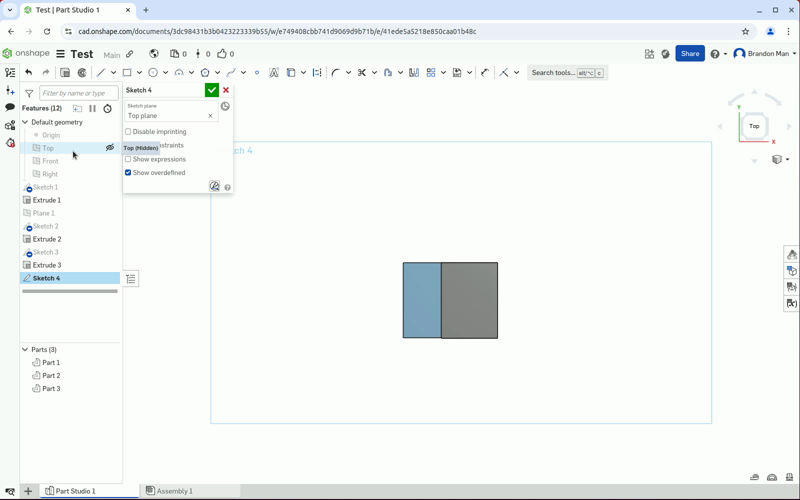
mouse_move(73, 352)
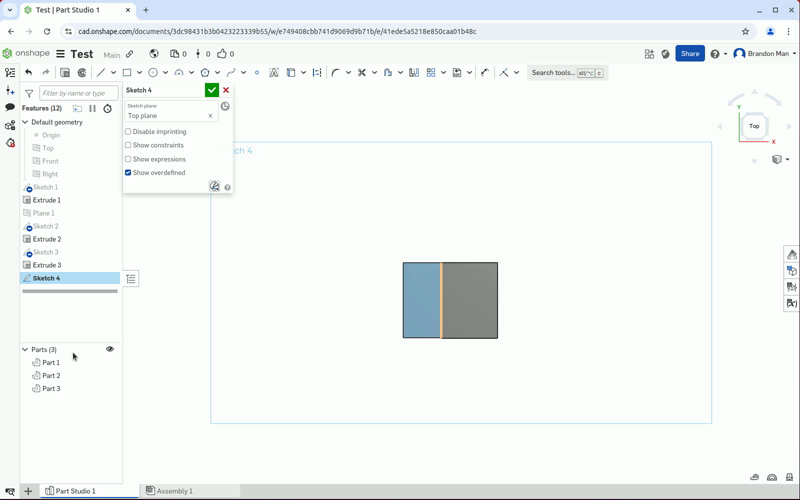
key(y)
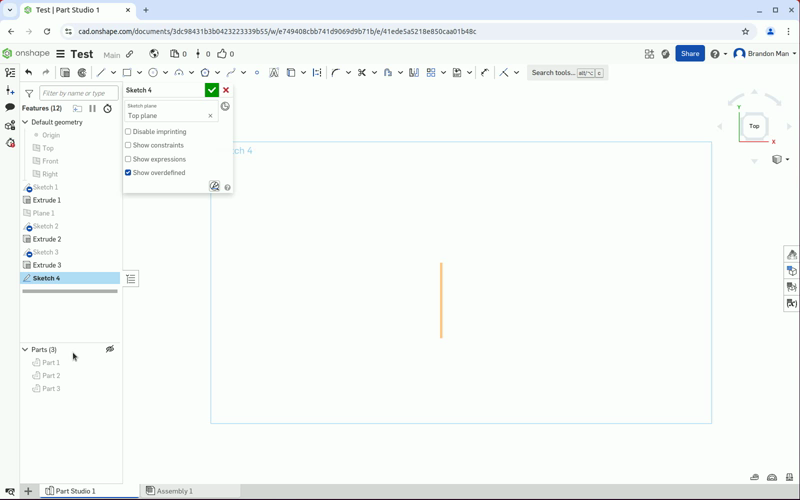
key(c)
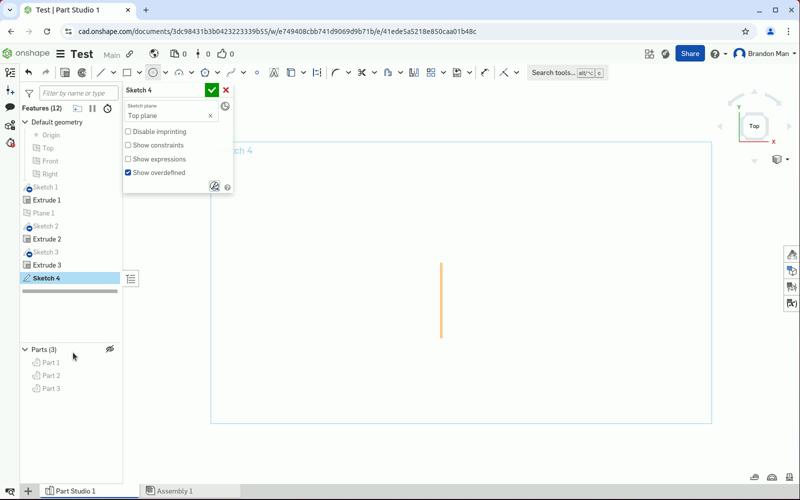
key_down(shift)
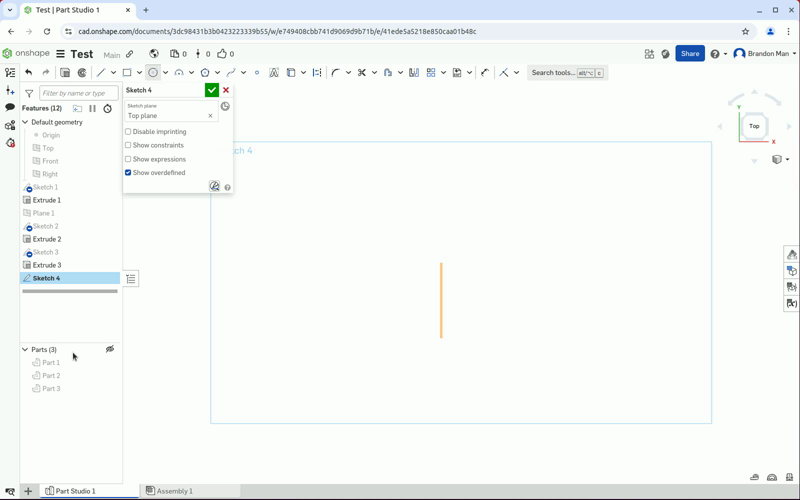
mouse_move(429, 288)
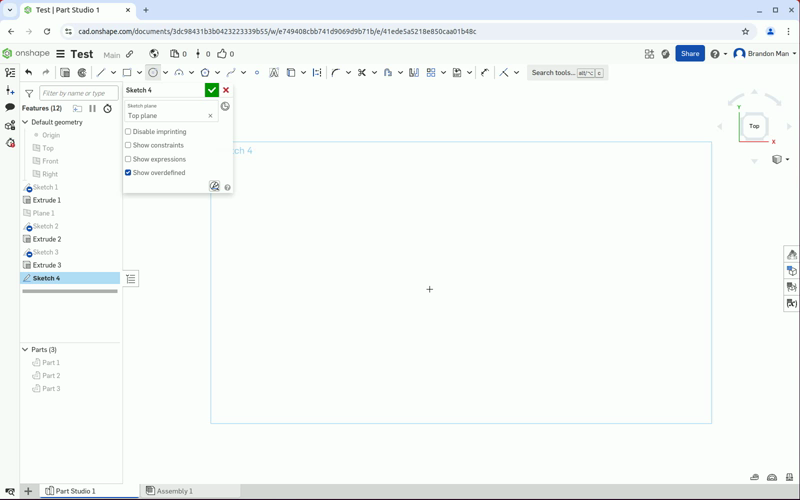
click(429, 288)
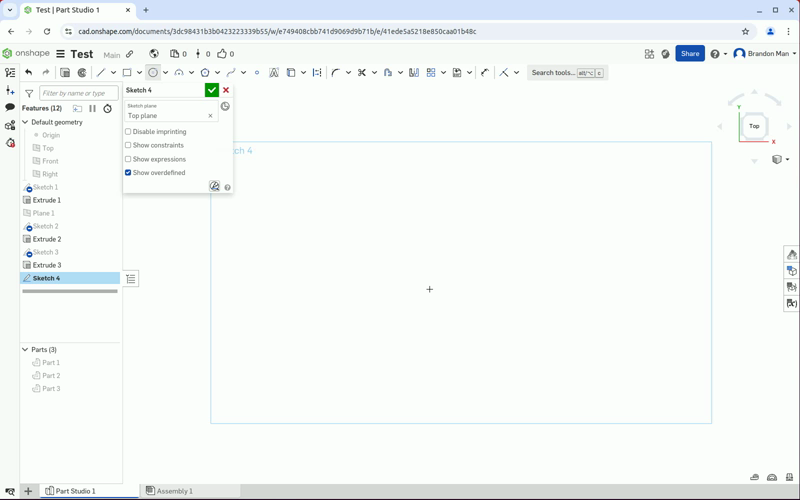
key_up(shift)
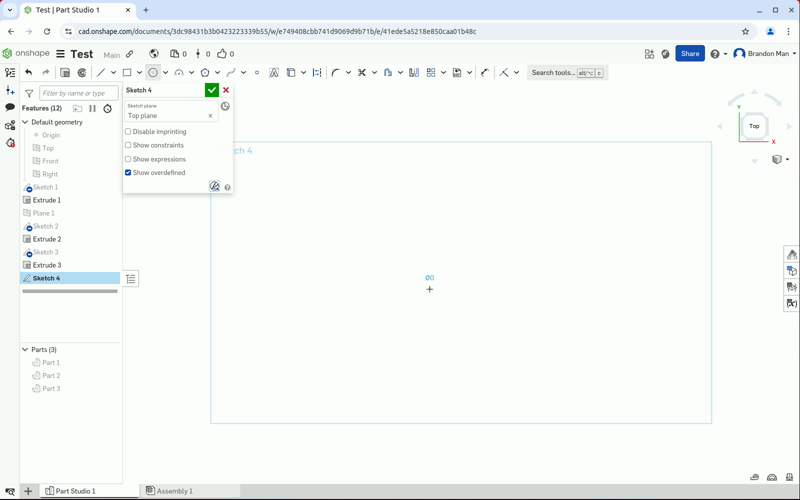
mouse_move(439, 288)
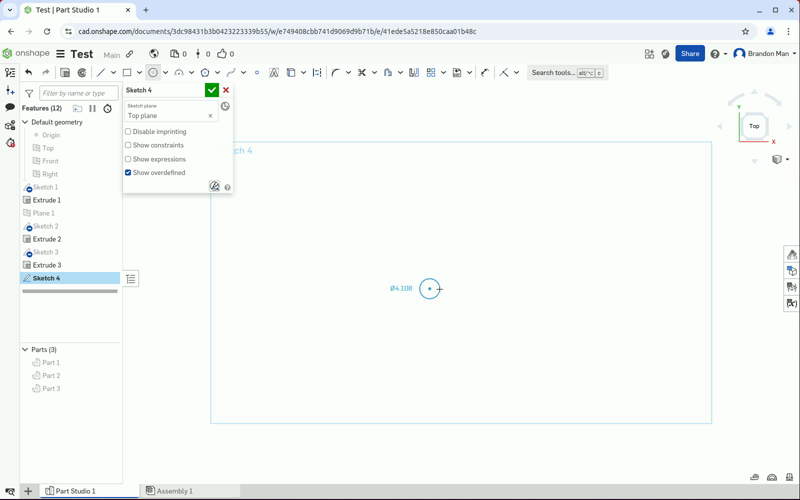
click(439, 288)
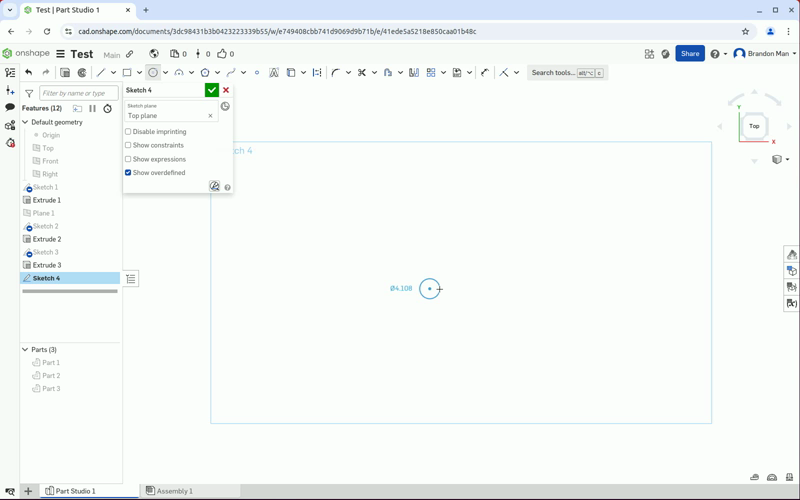
key(esc)
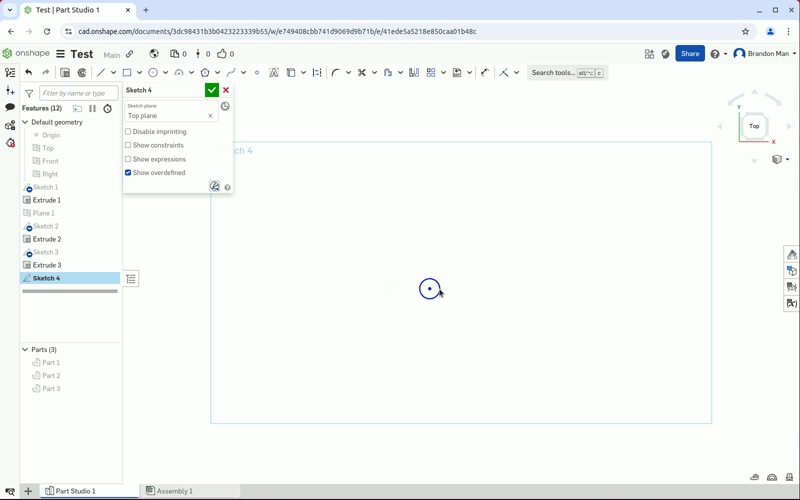
mouse_move(423, 285)
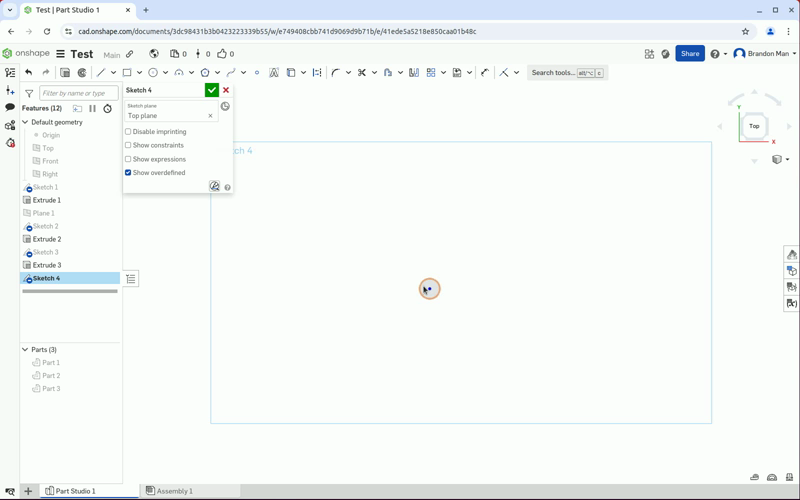
scroll(6)
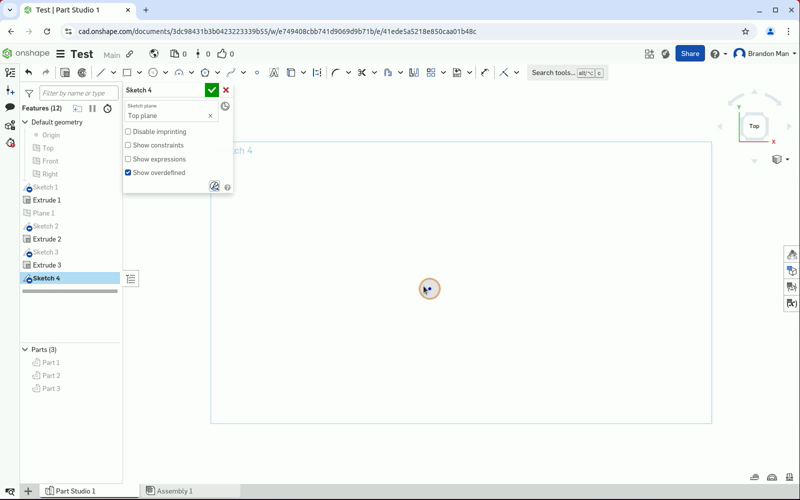
scroll(6)
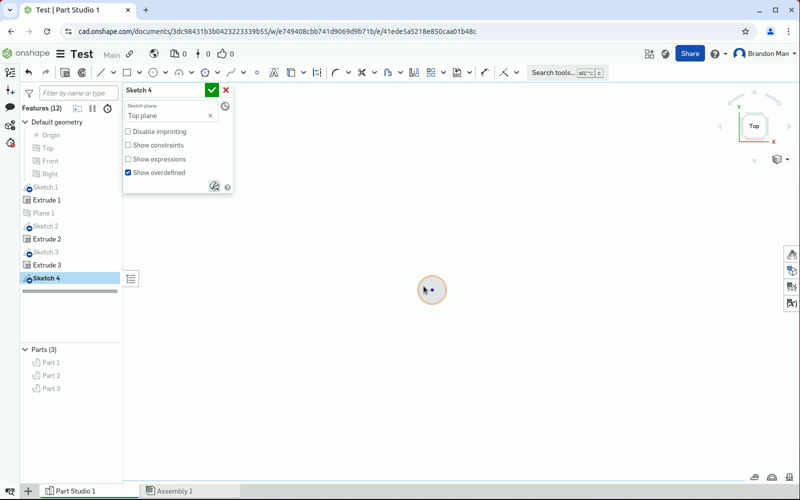
scroll(6)
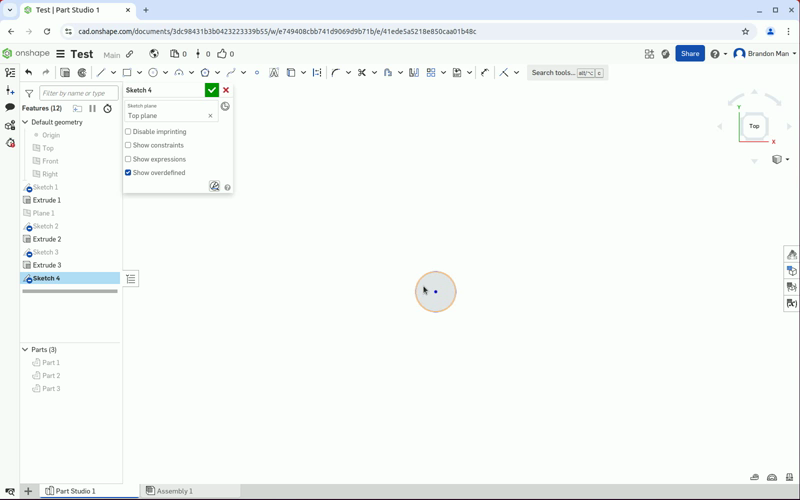
scroll(6)
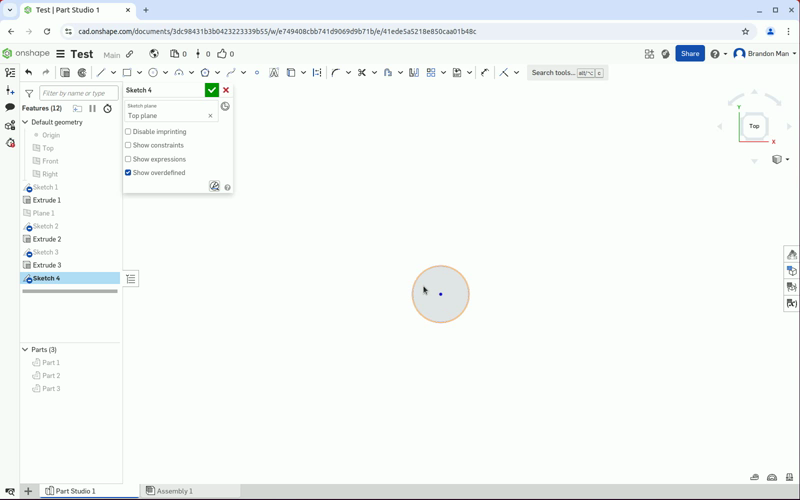
scroll(6)
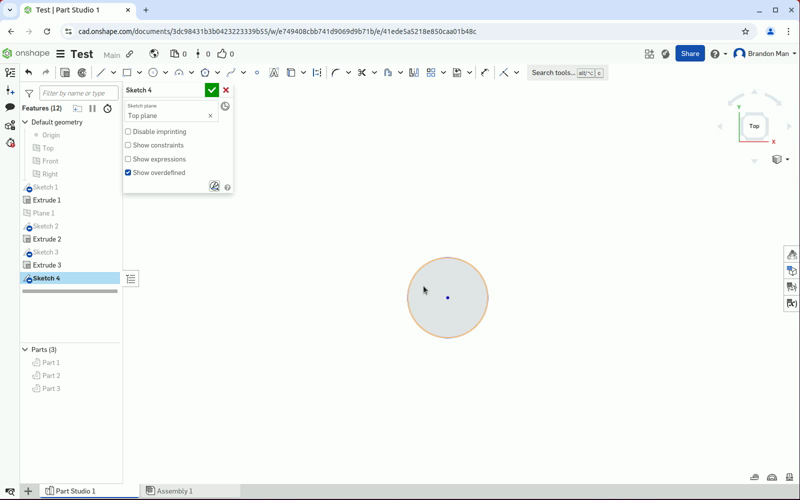
scroll(6)
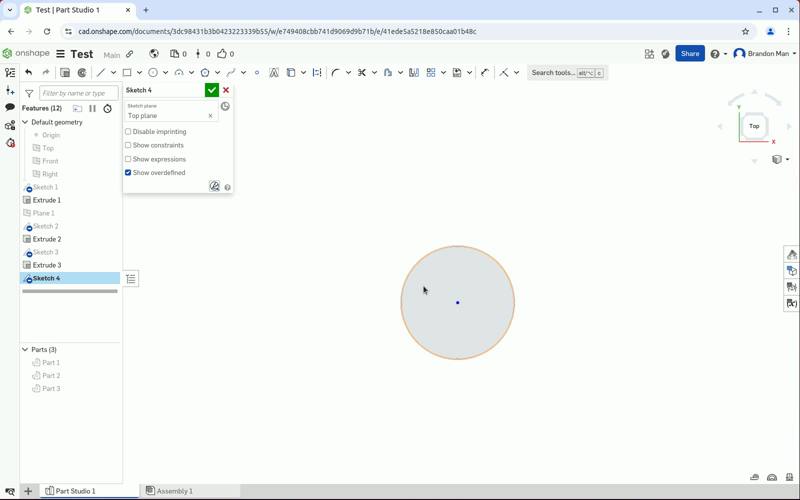
scroll(6)
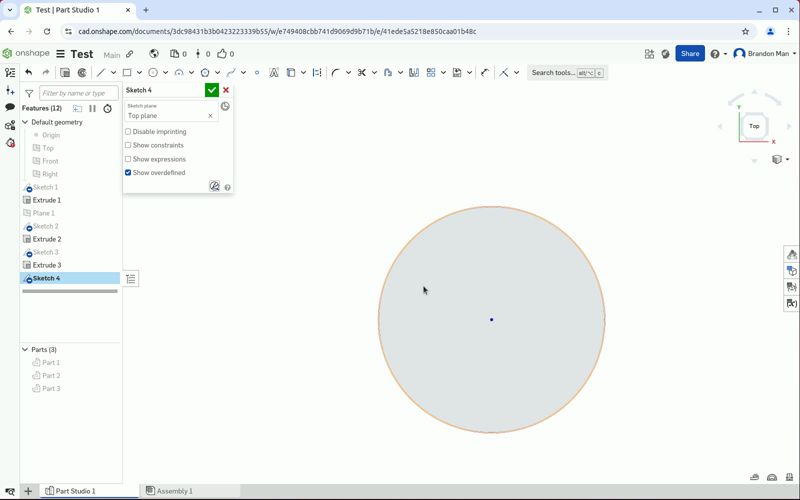
click(423, 285)
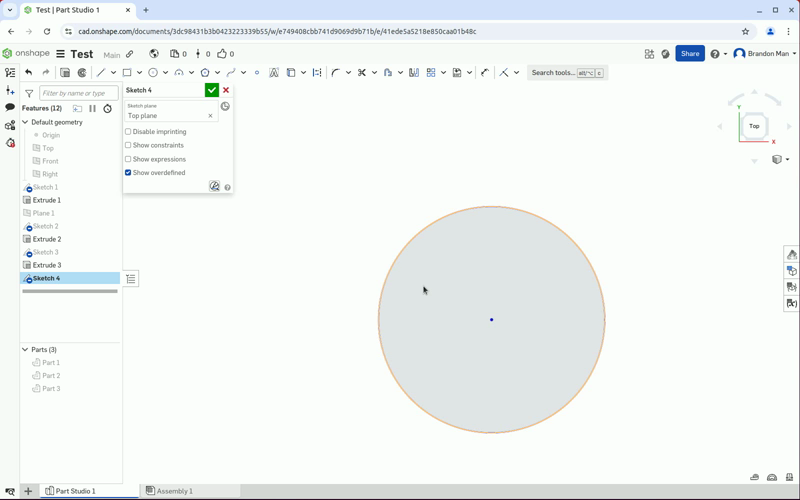
scroll(-6)
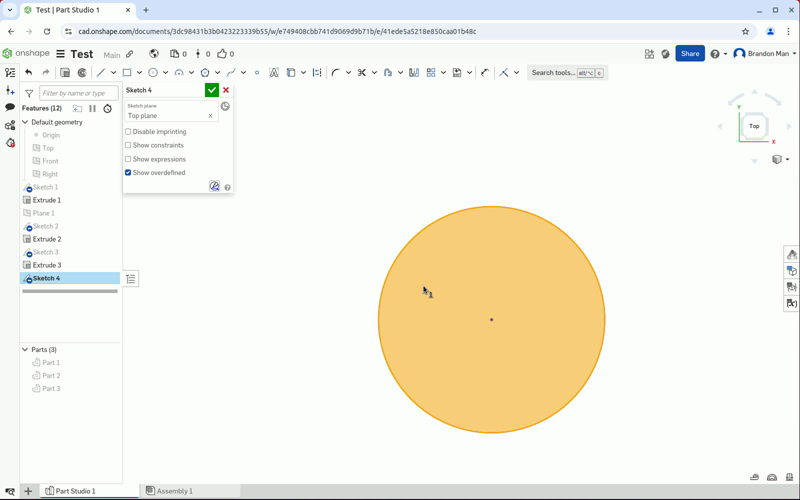
scroll(-6)
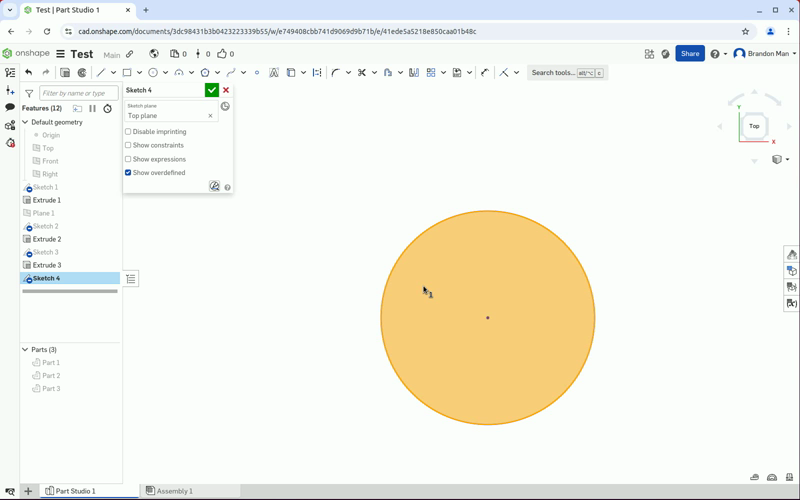
scroll(-6)
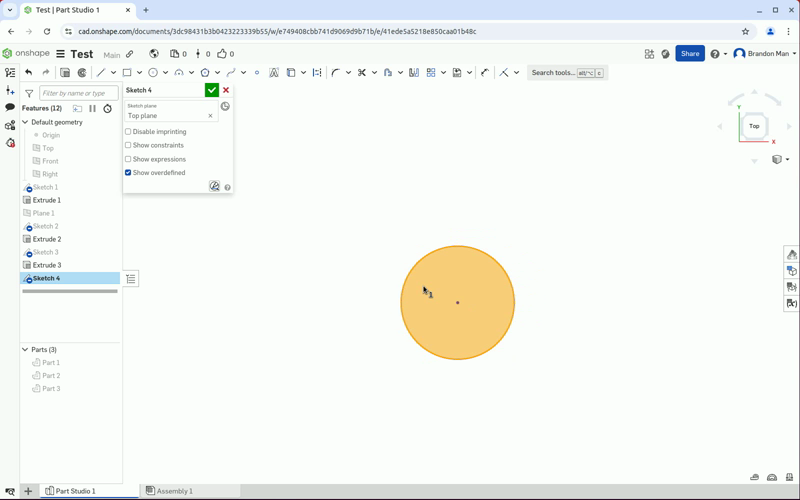
scroll(-6)
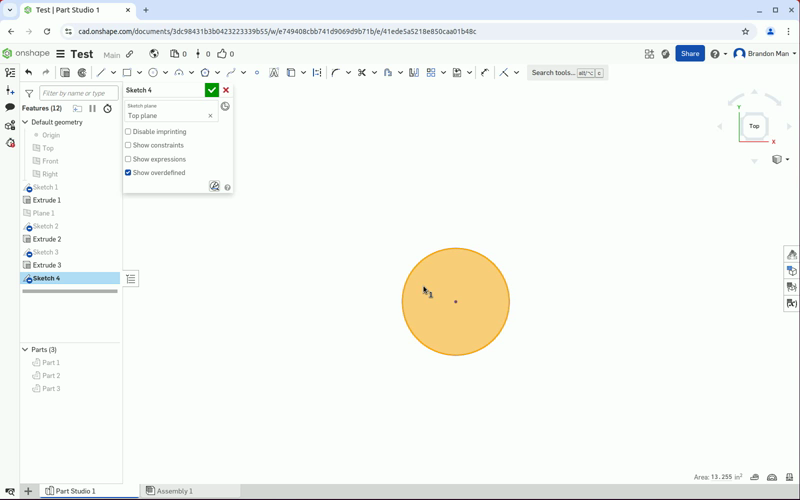
scroll(-6)
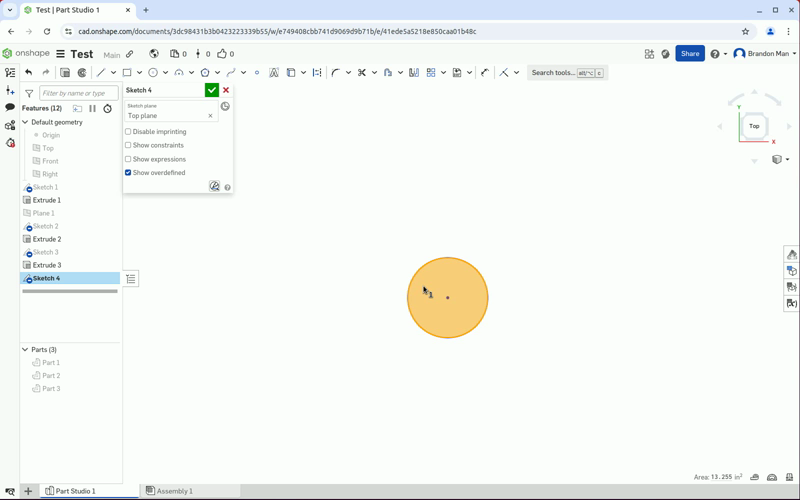
scroll(-6)
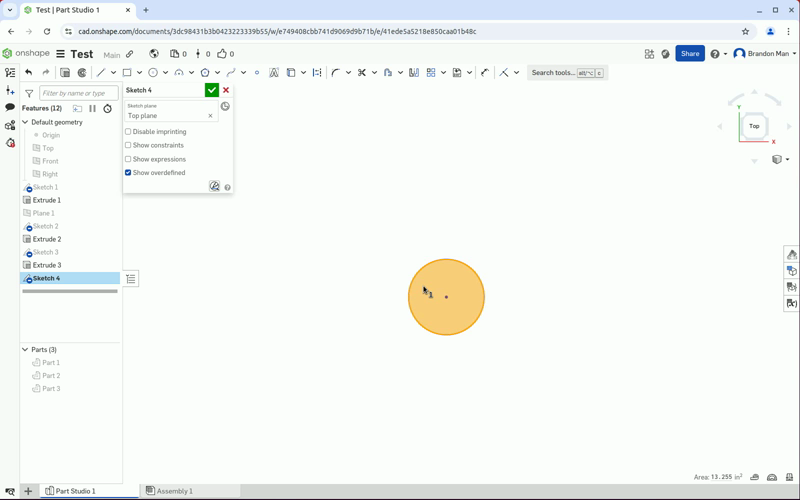
scroll(-6)
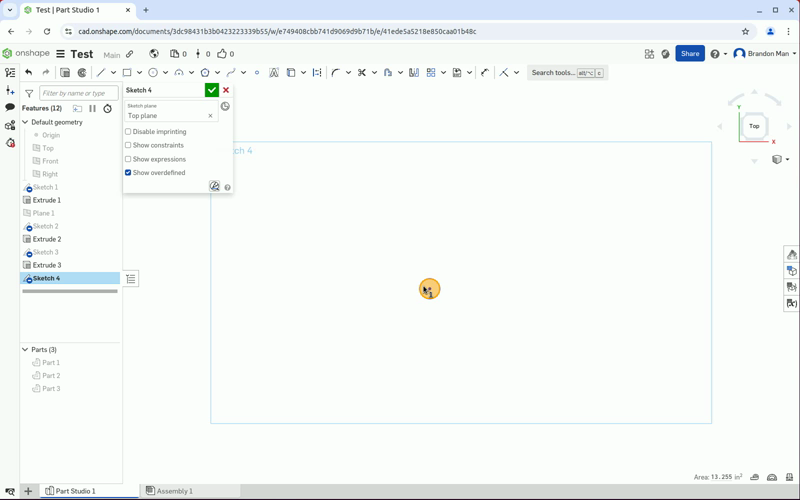
mouse_move(73, 352)
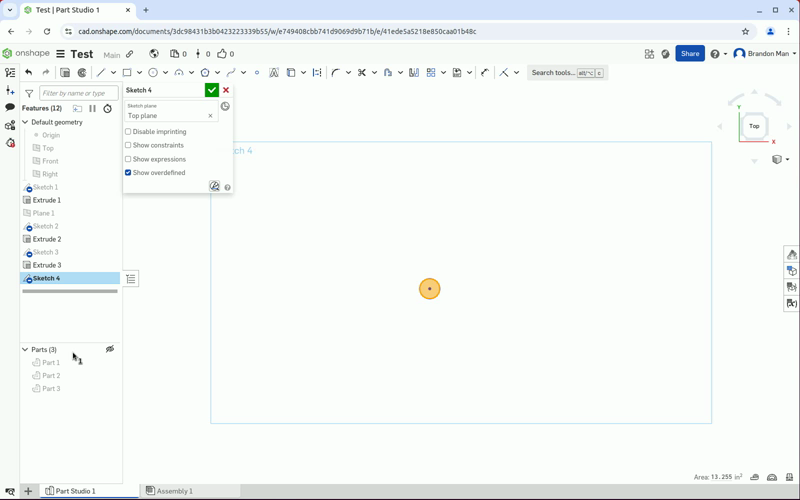
key(shift+y)
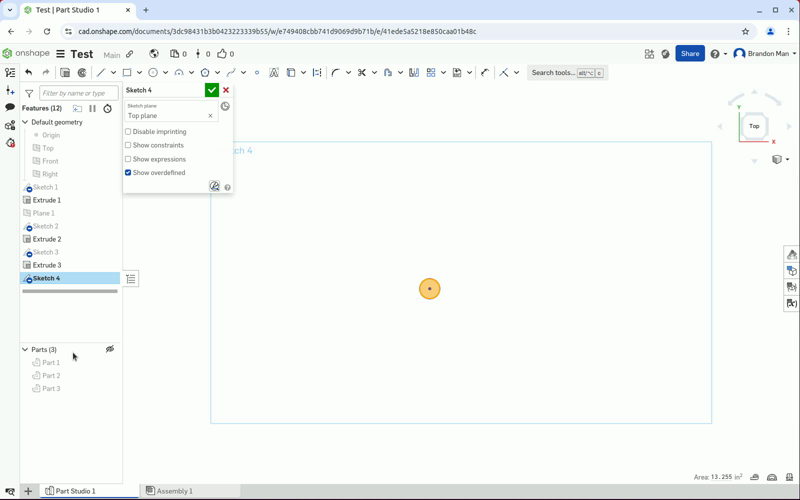
key(shift+e)
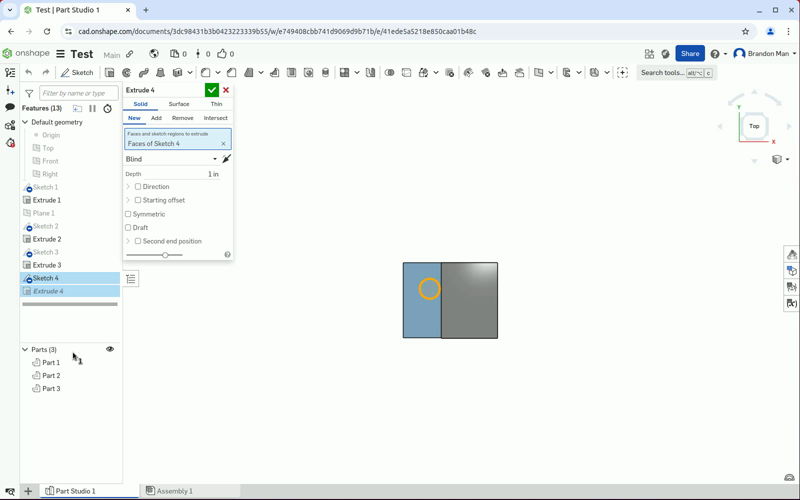
mouse_move(143, 106)
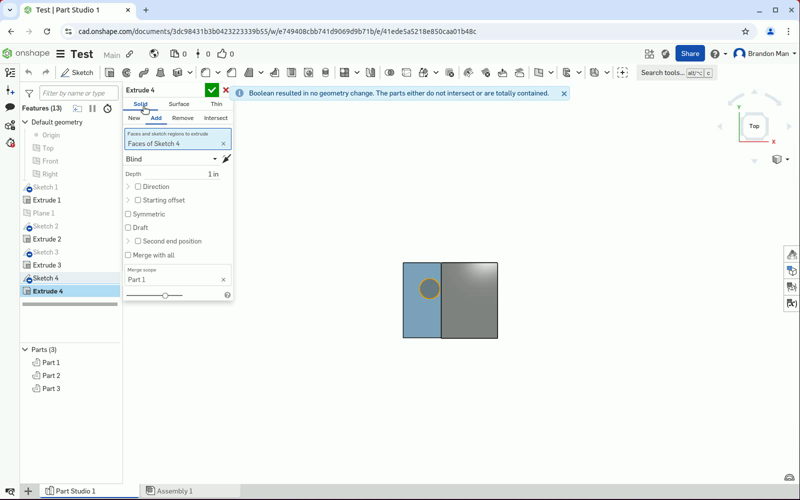
click(143, 106)
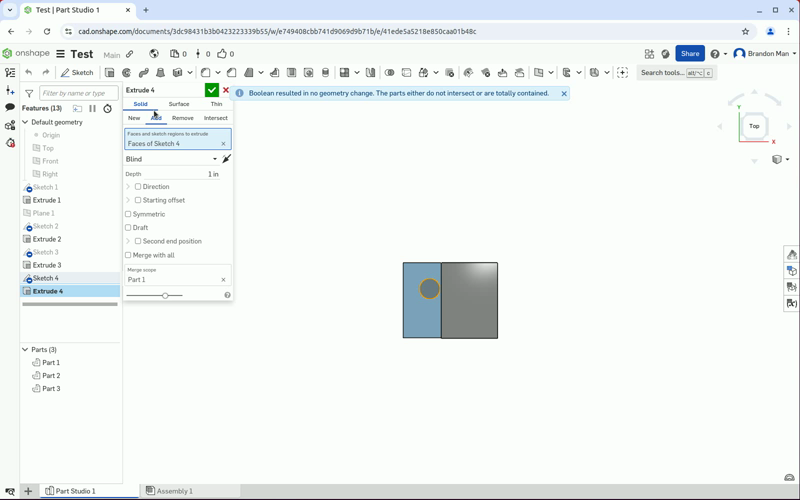
mouse_move(186, 120)
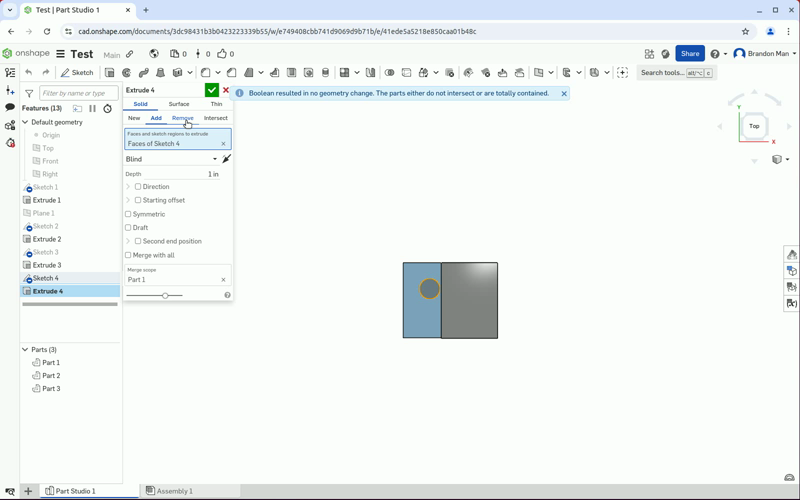
click(186, 120)
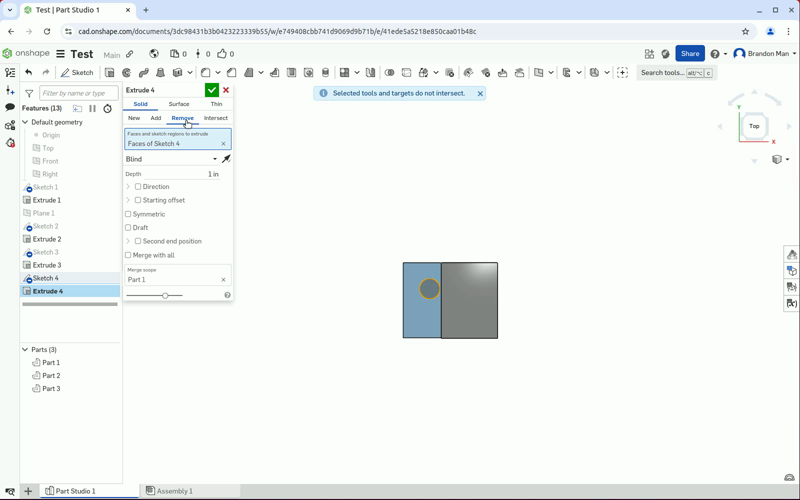
key(tab, 4)
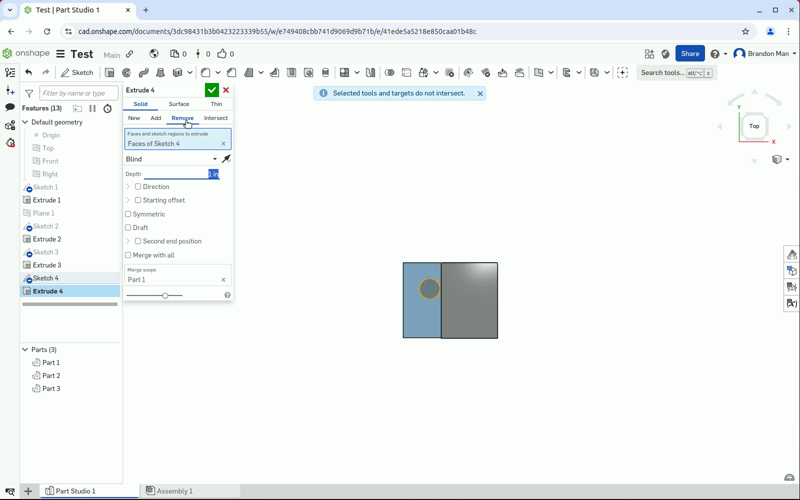
text(-1.444)
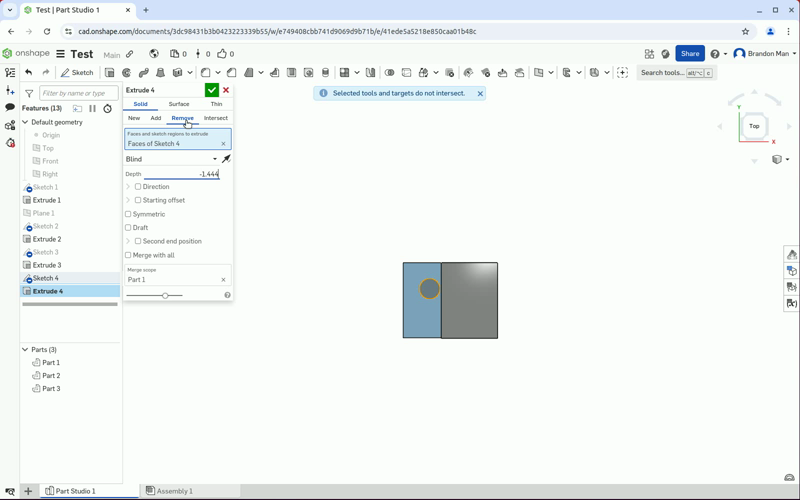
key(tab, 6)
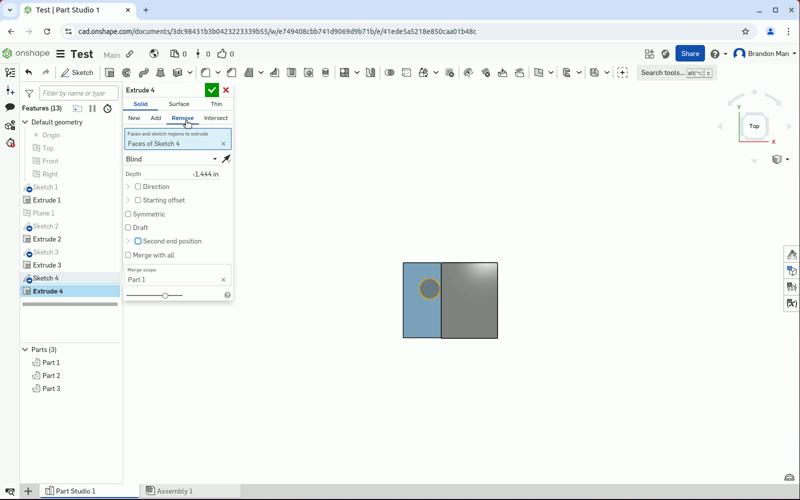
key(space)
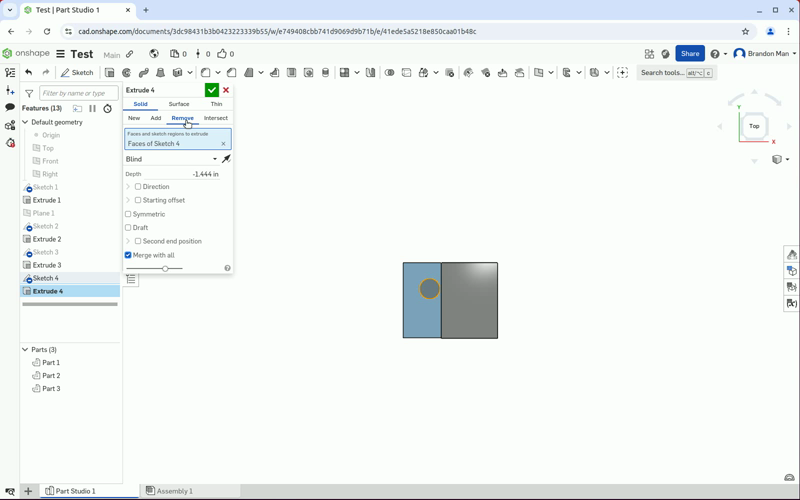
key(enter)
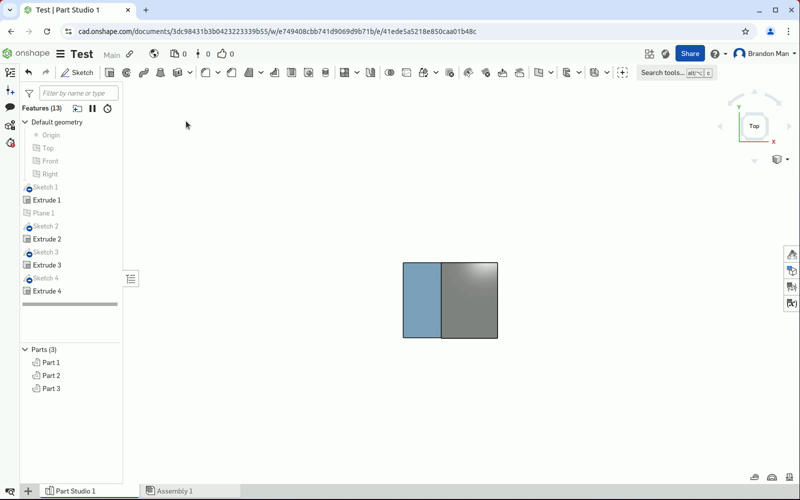
key(shift+h)
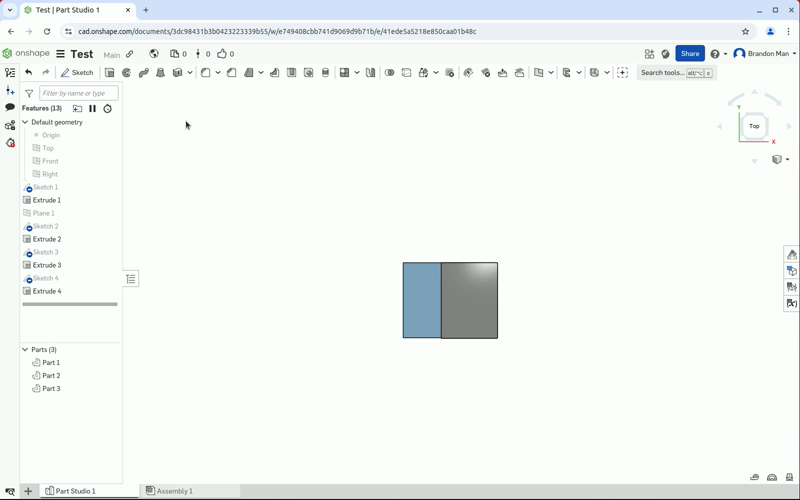
key(shift+h)
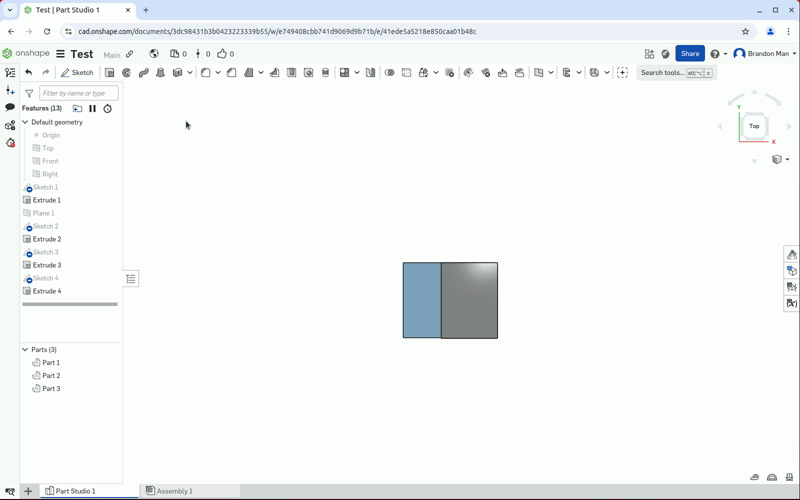
mouse_move(73, 189)
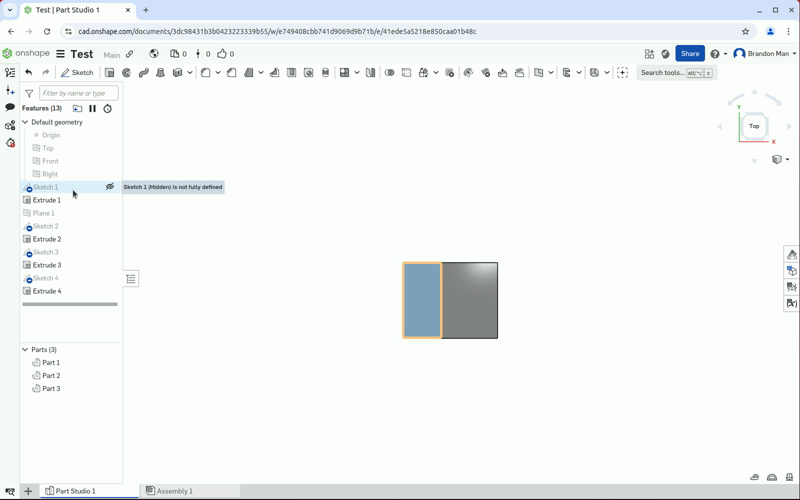
click(73, 189)
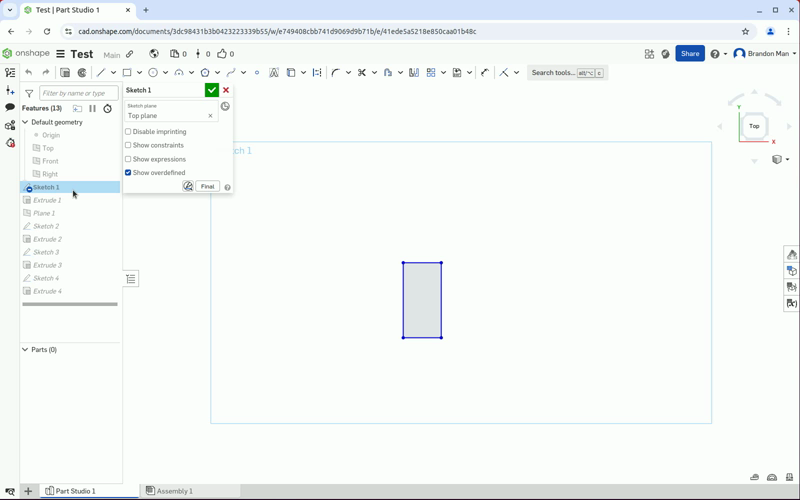
mouse_move(229, 92)
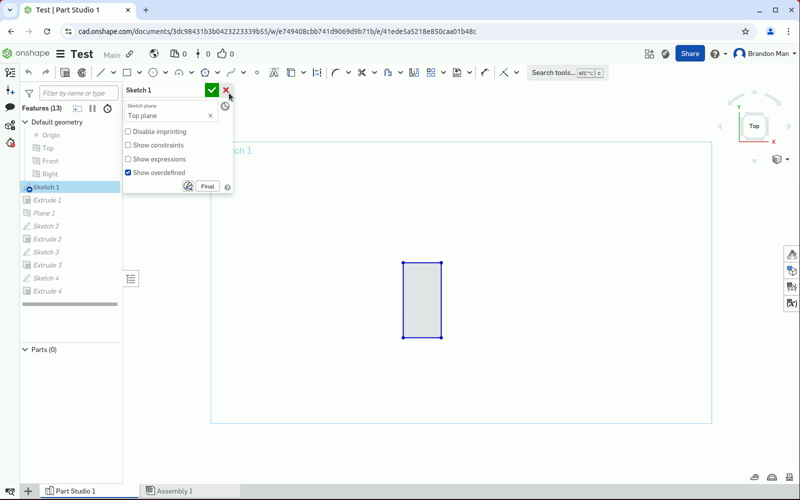
click(229, 92)
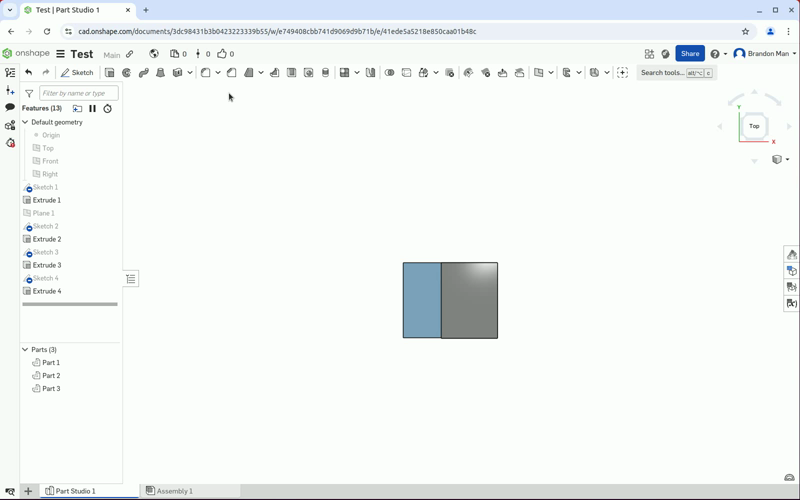
mouse_move(541, 75)
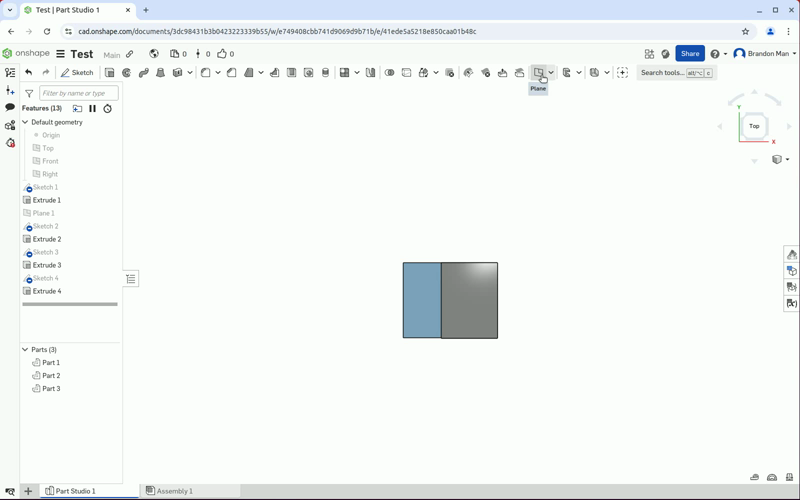
click(541, 75)
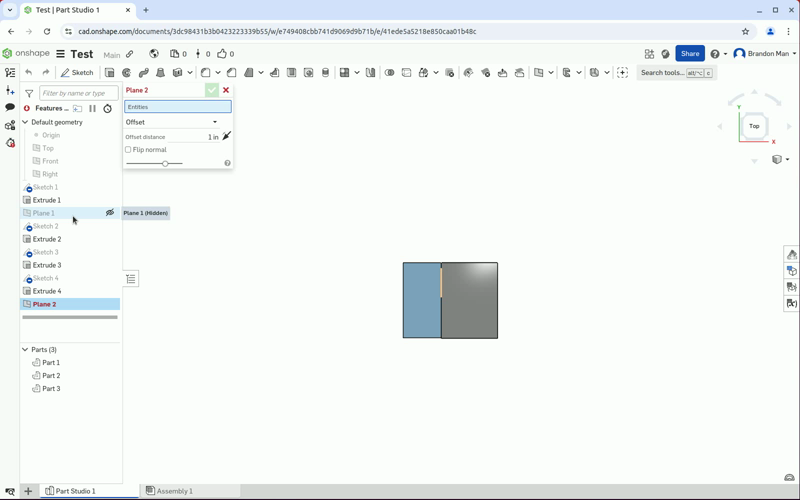
scroll(3)
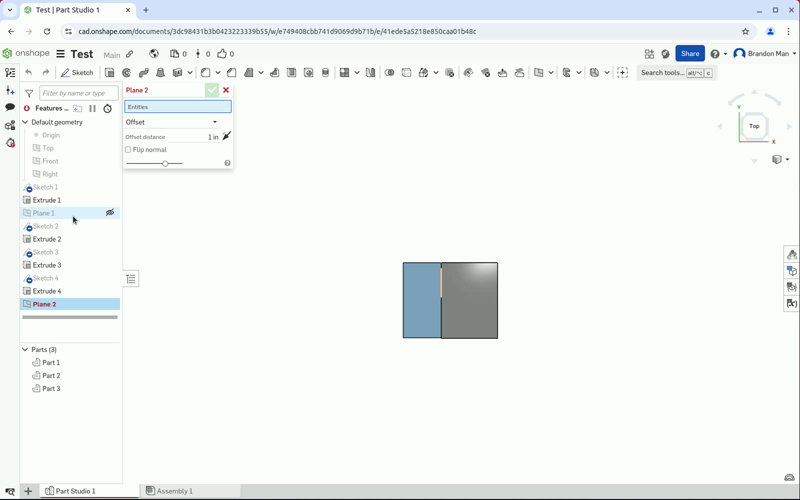
mouse_move(73, 150)
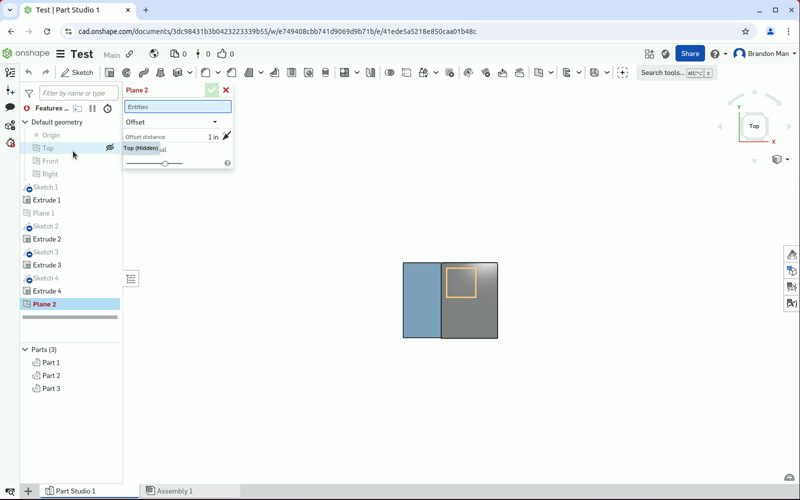
click(73, 150)
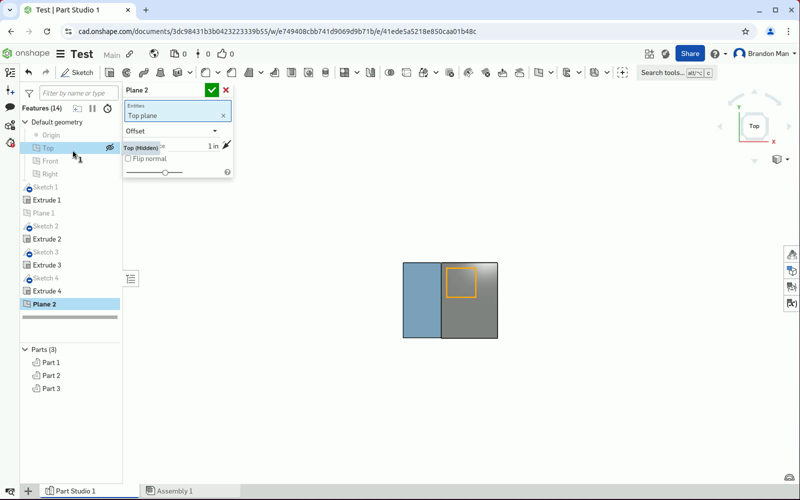
key(tab, 2)
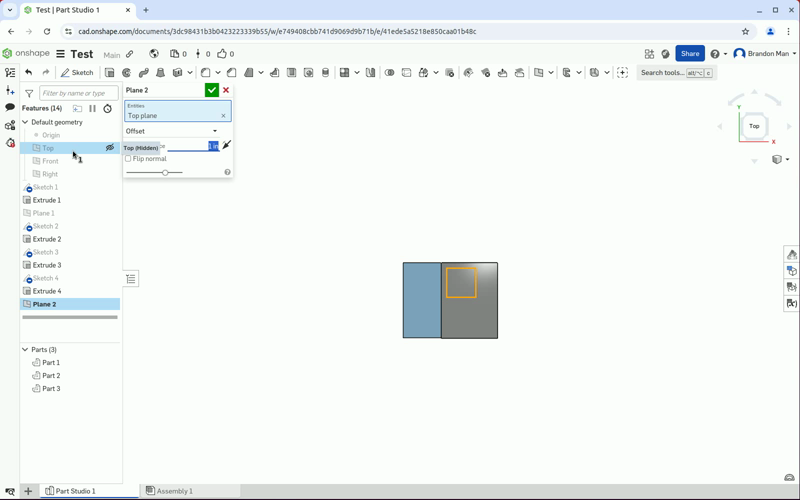
text(23.108)
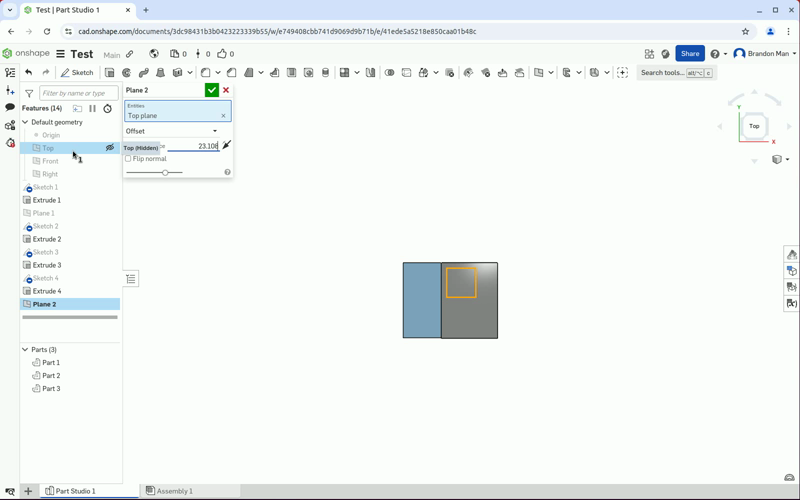
key(enter, 2)
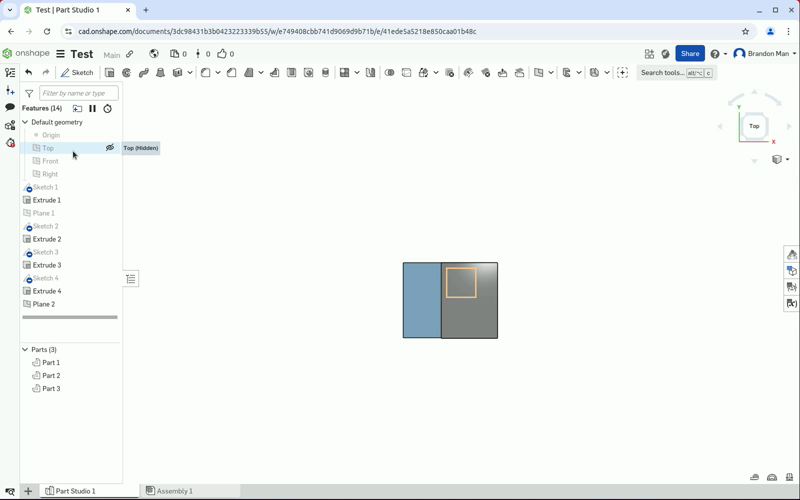
key(shift+s)
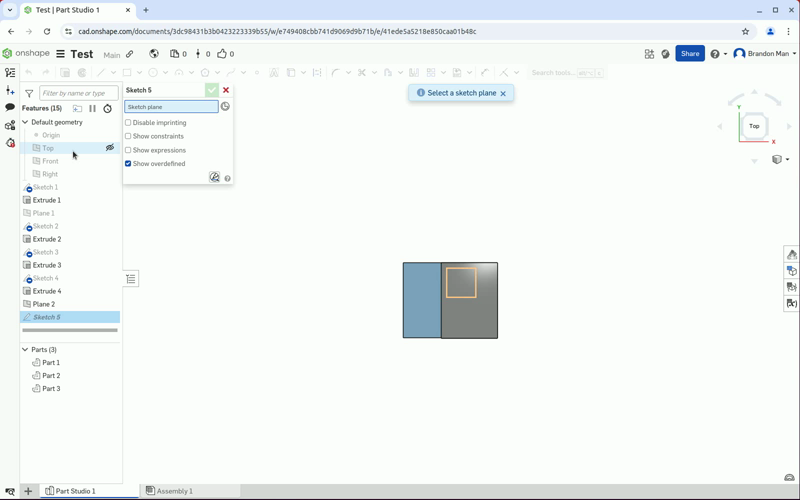
mouse_move(73, 306)
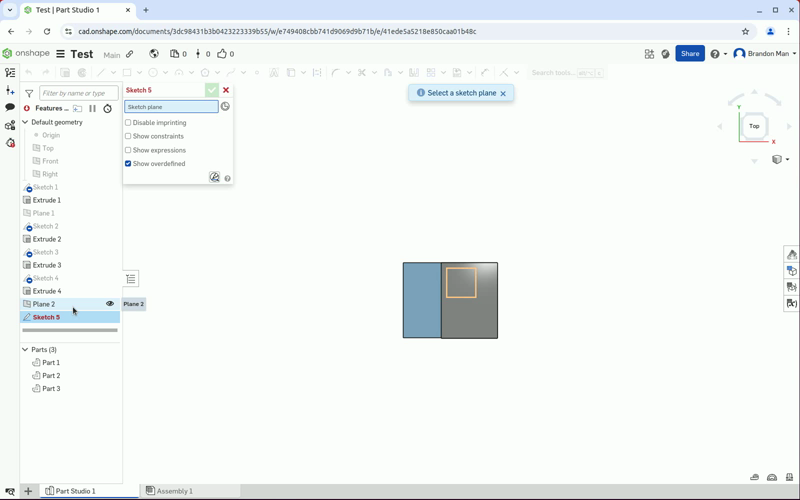
click(73, 306)
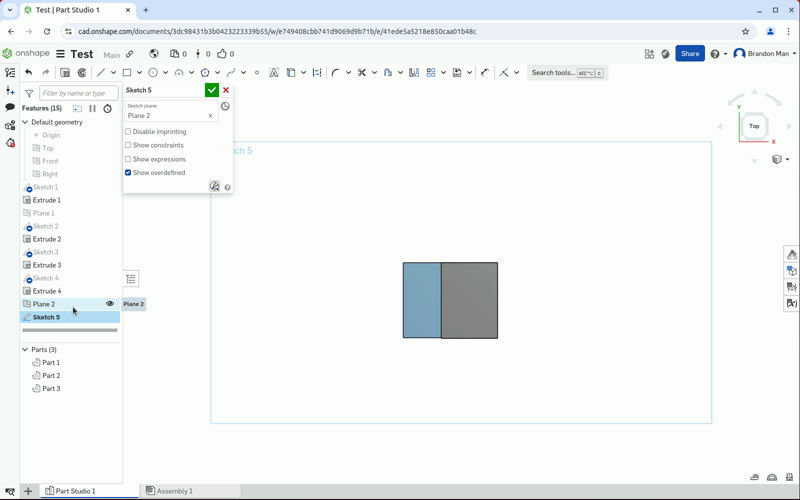
mouse_move(73, 352)
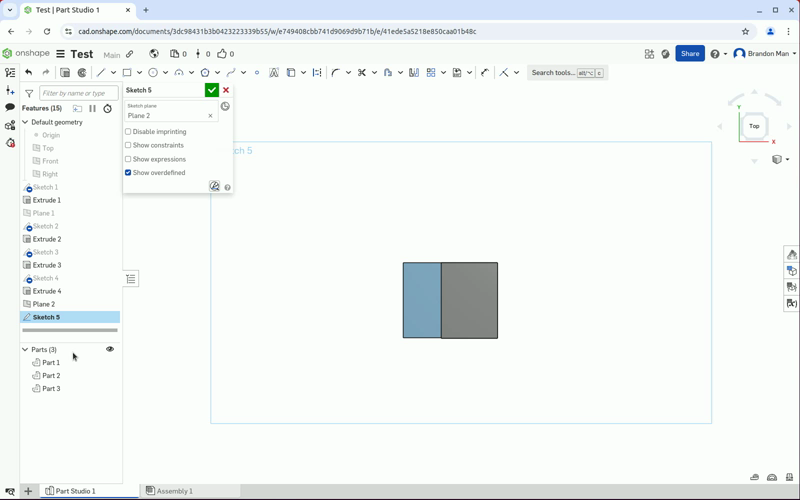
key(y)
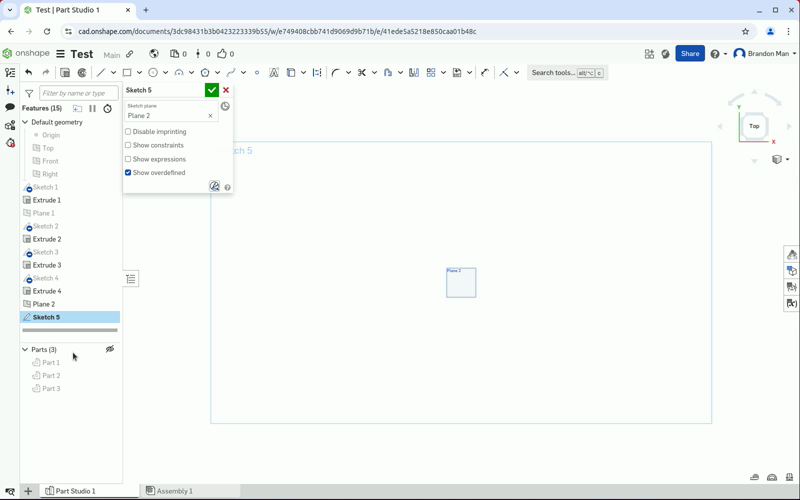
key(c)
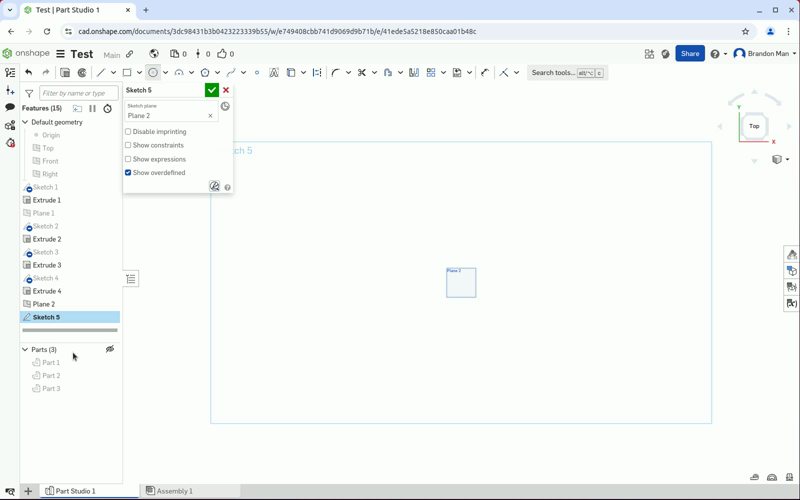
key_down(shift)
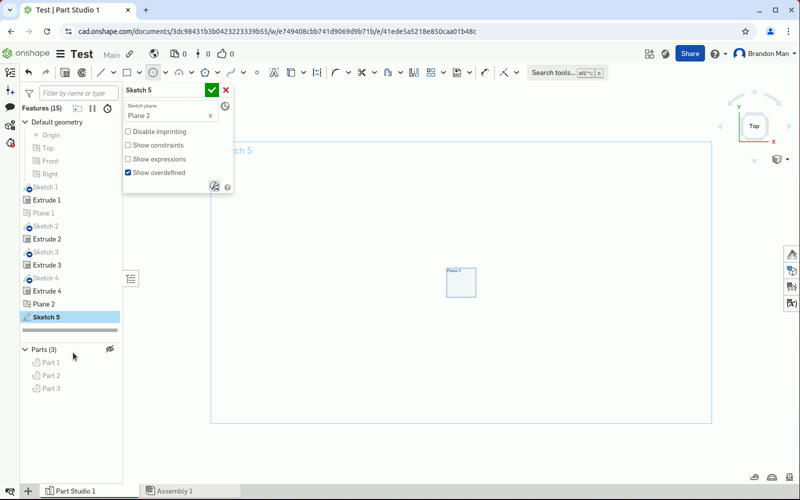
mouse_move(429, 288)
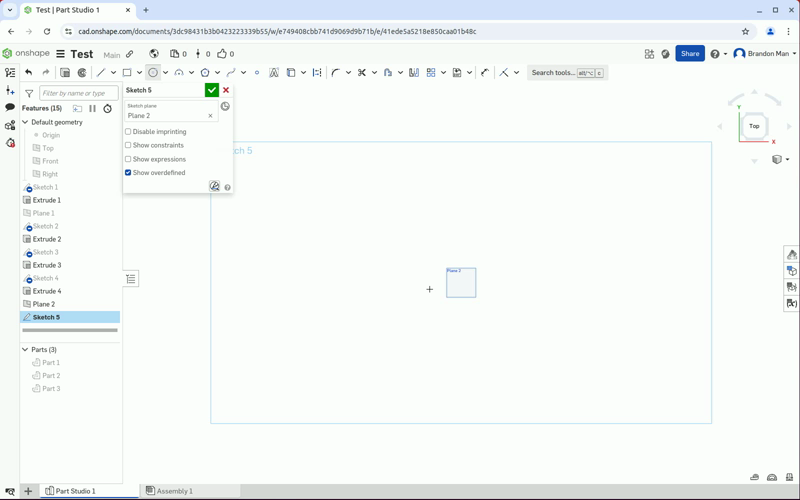
click(429, 288)
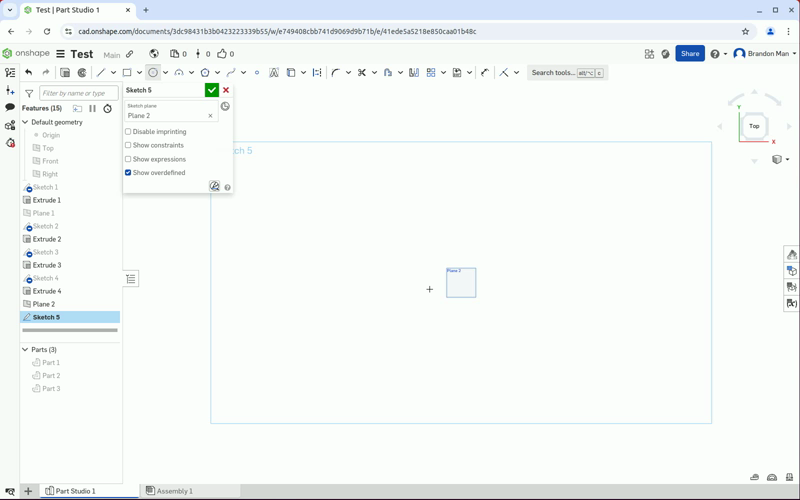
key_up(shift)
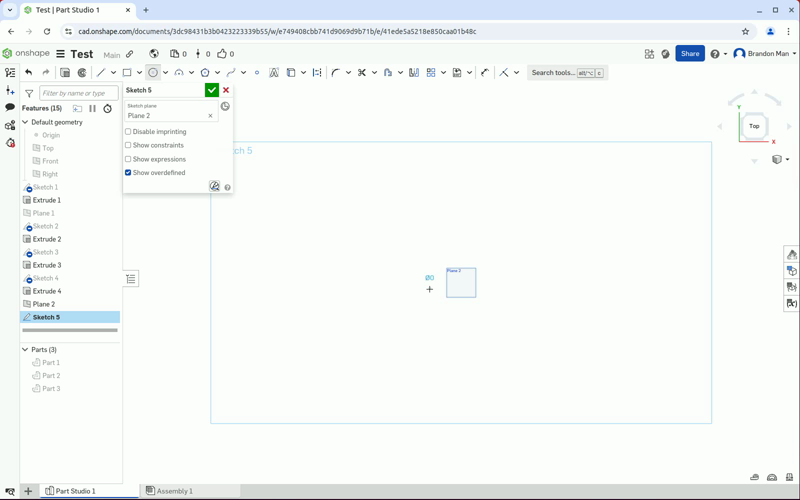
mouse_move(439, 288)
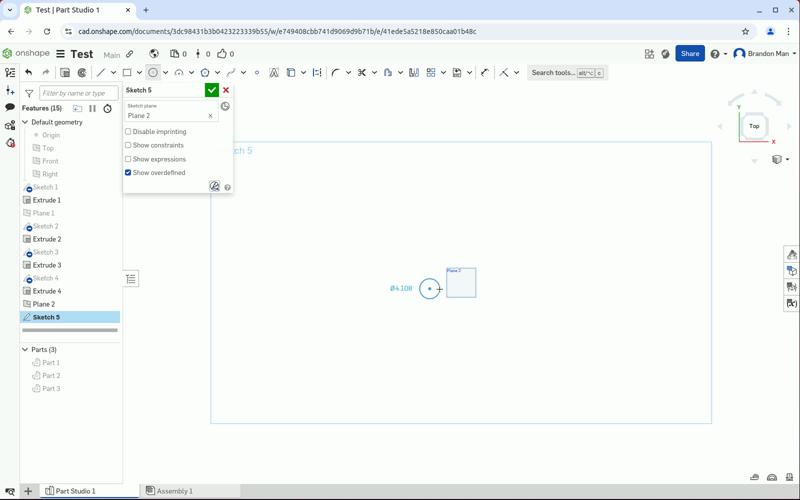
click(439, 288)
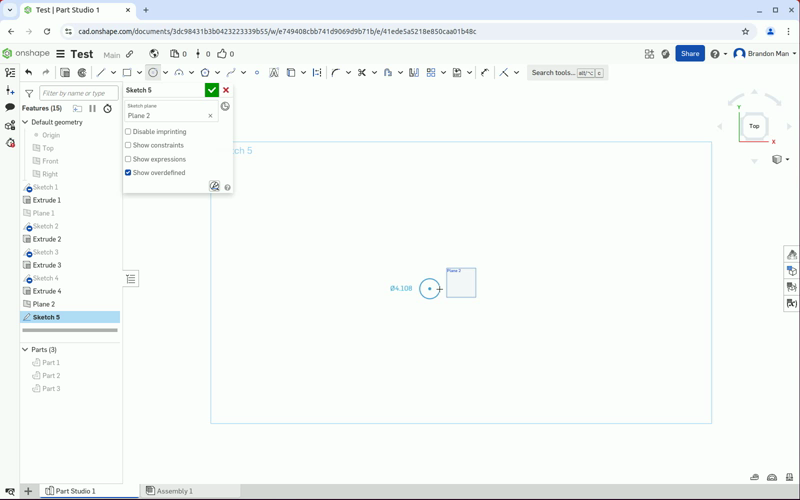
key(esc)
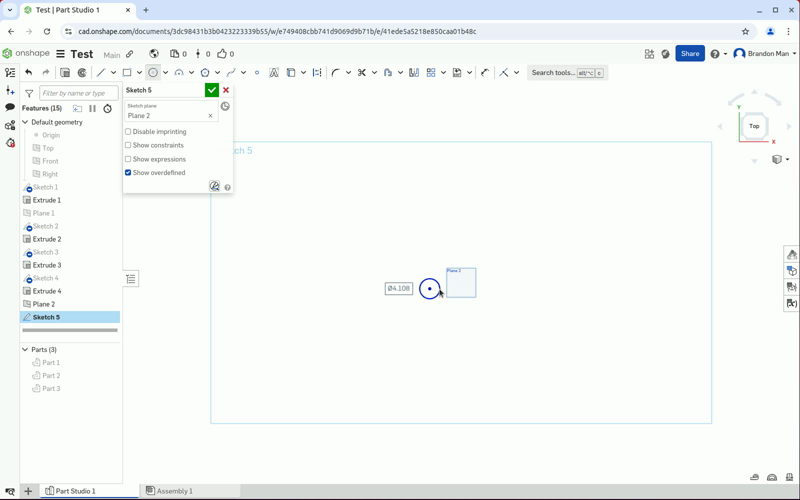
mouse_move(432, 284)
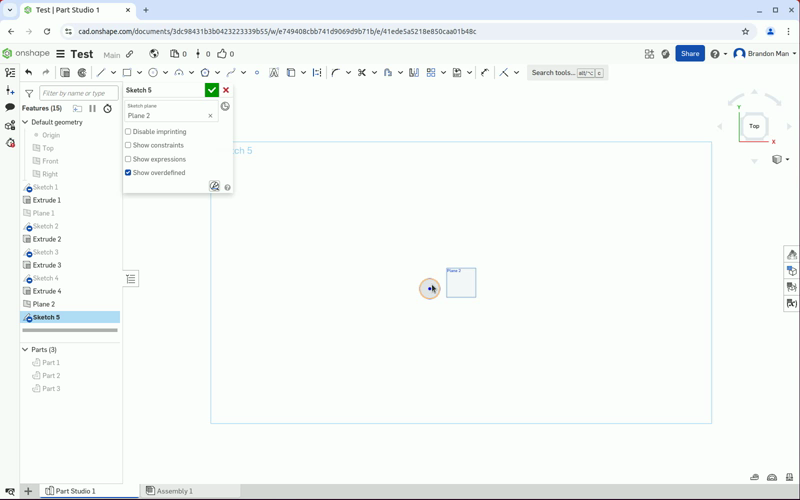
scroll(6)
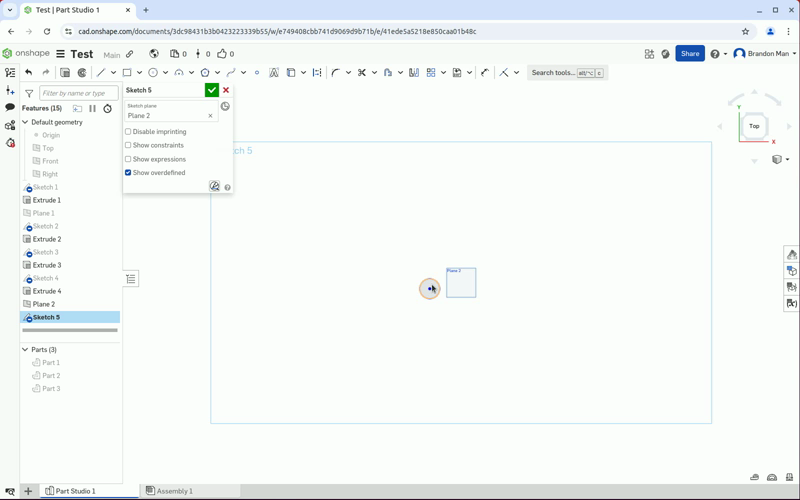
scroll(6)
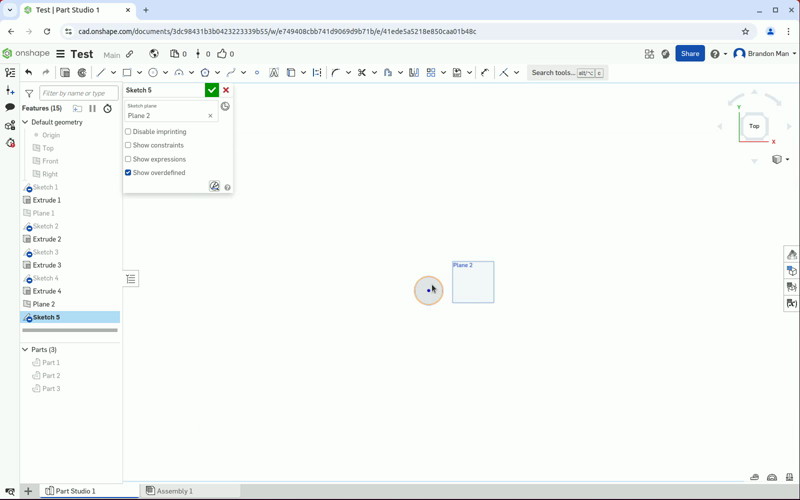
scroll(6)
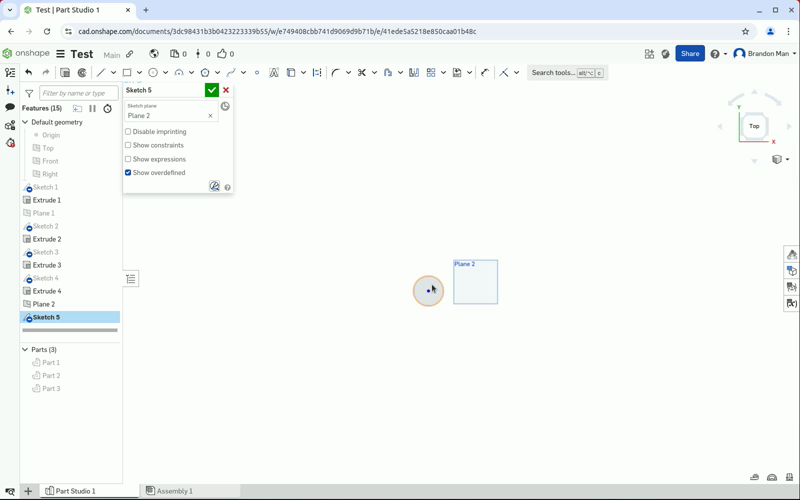
scroll(6)
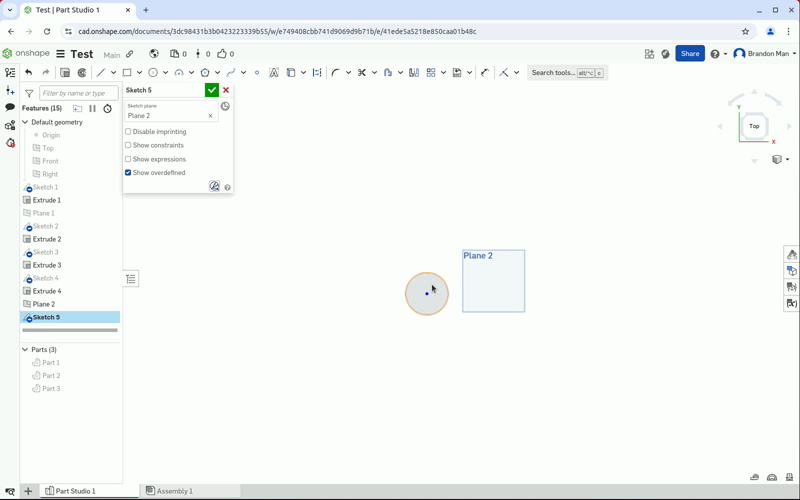
scroll(6)
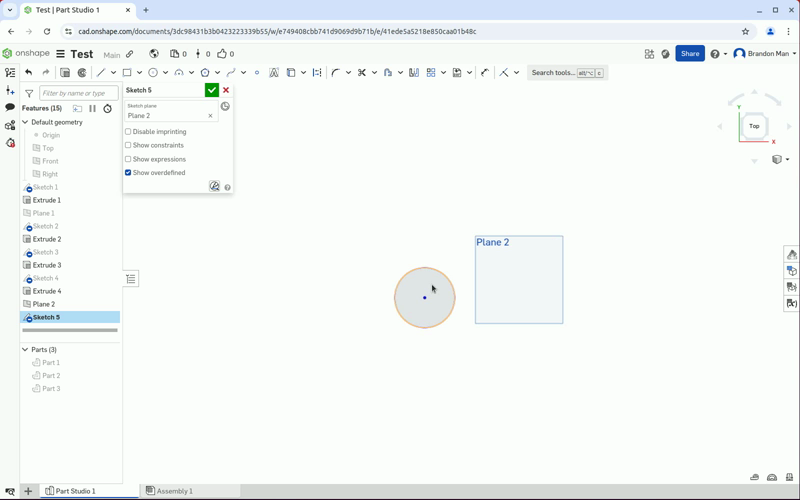
scroll(6)
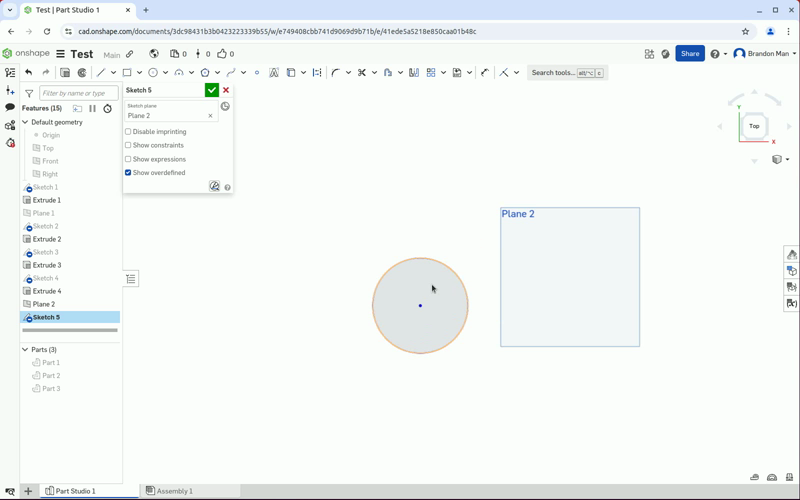
scroll(6)
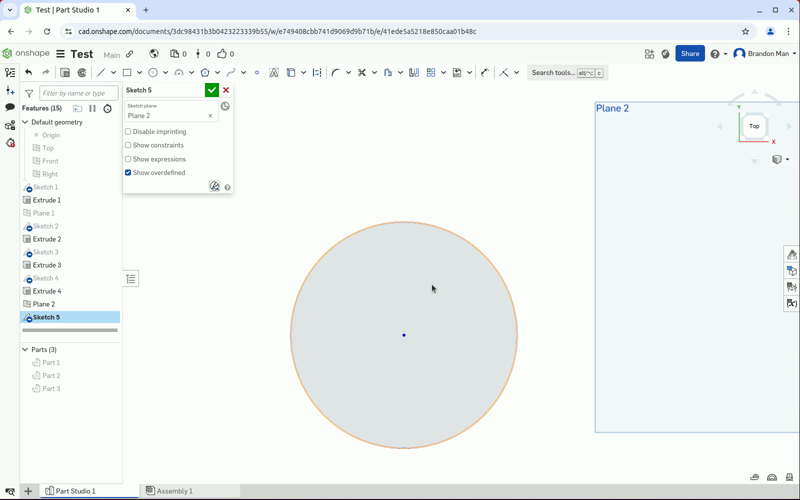
click(432, 284)
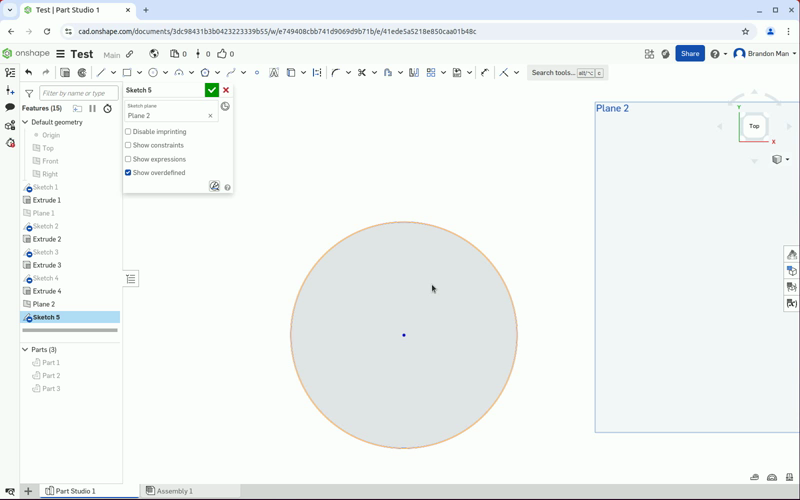
scroll(-6)
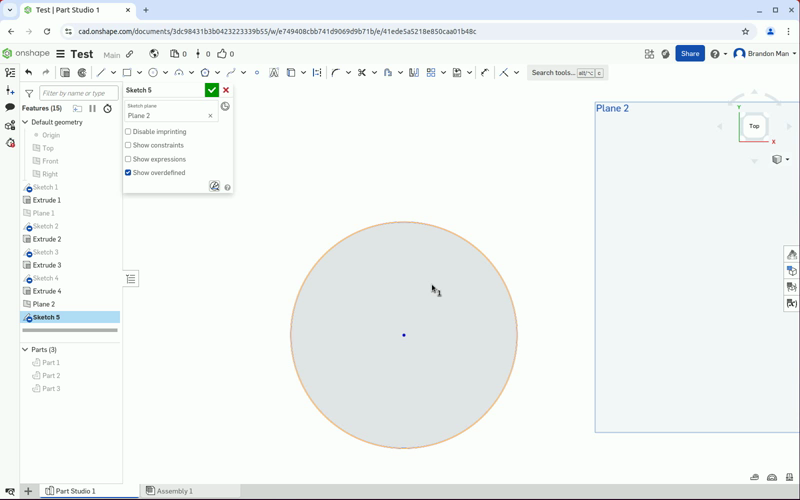
scroll(-6)
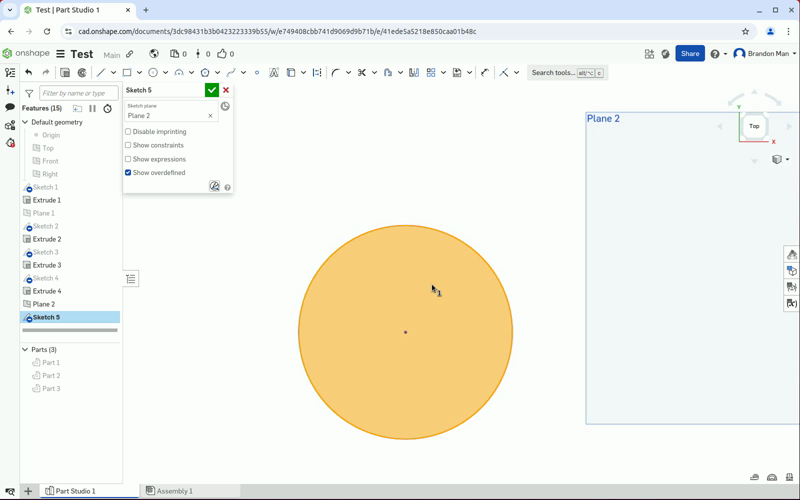
scroll(-6)
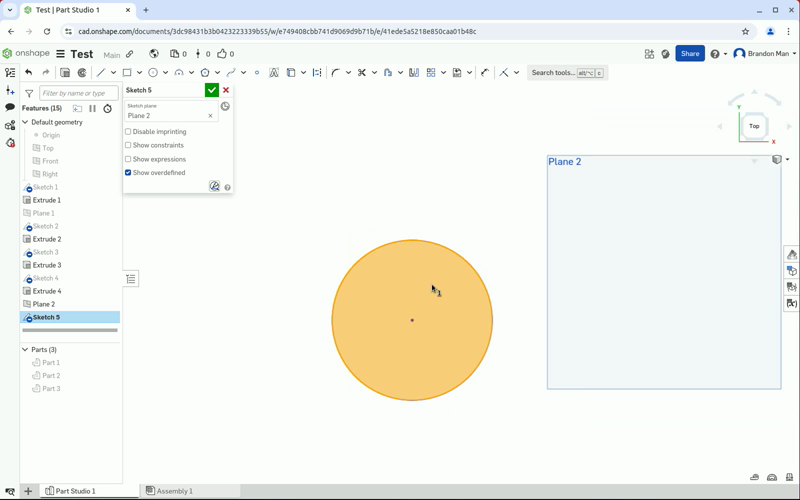
scroll(-6)
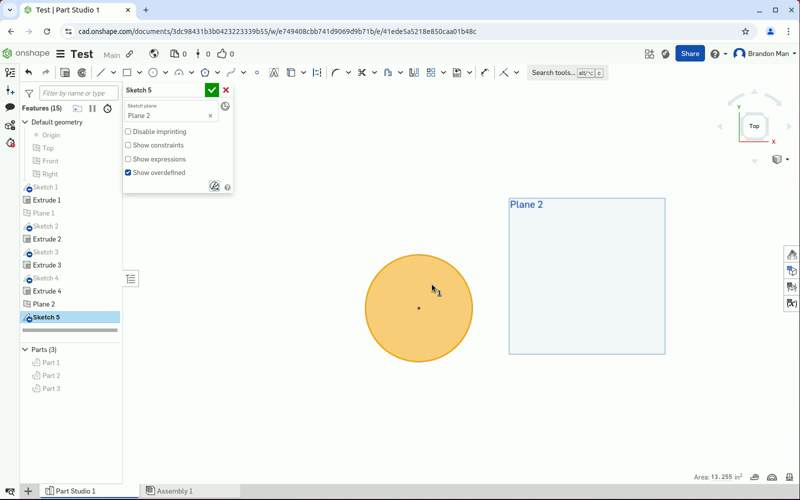
scroll(-6)
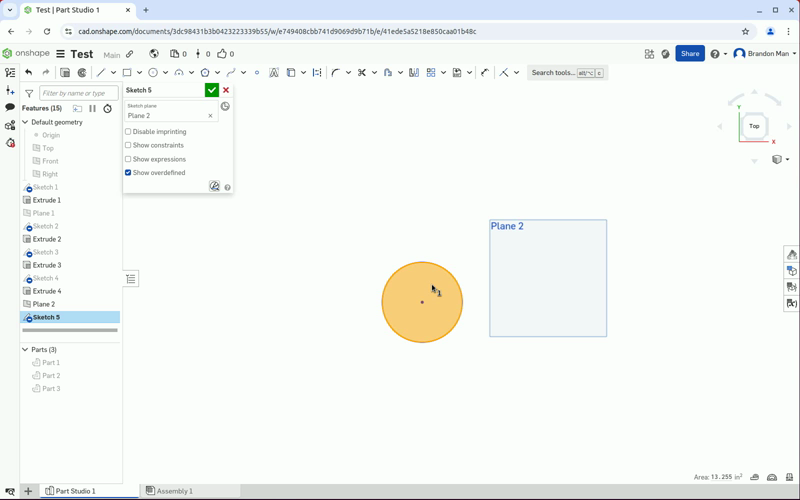
scroll(-6)
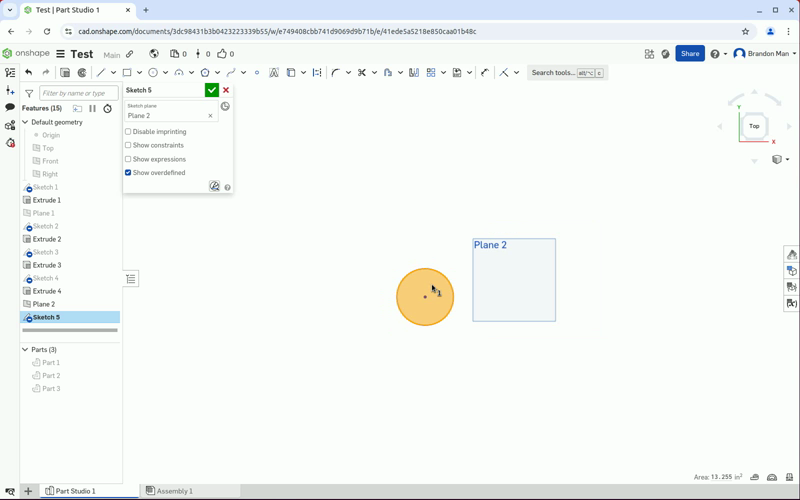
scroll(-6)
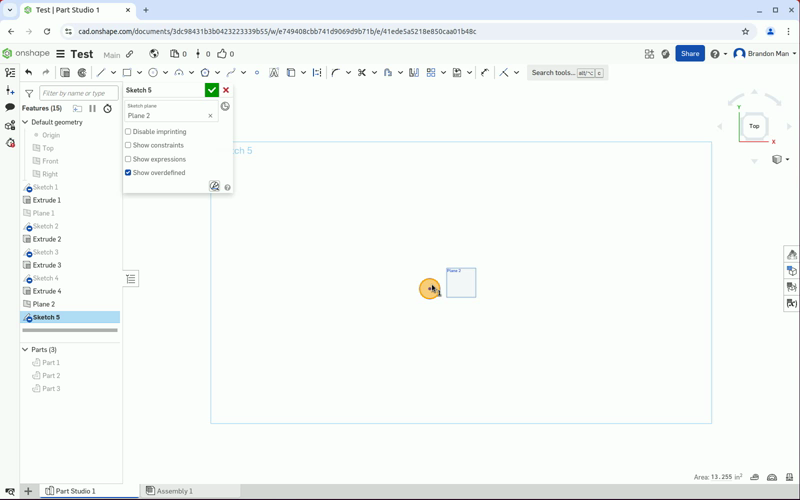
mouse_move(73, 352)
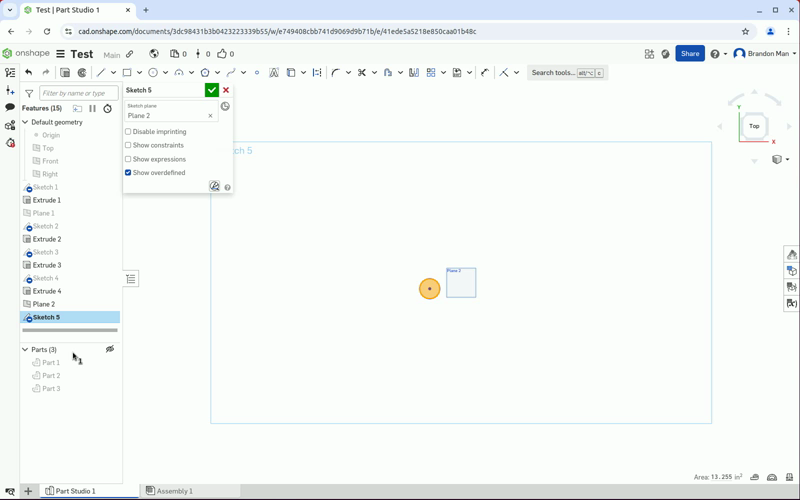
key(shift+y)
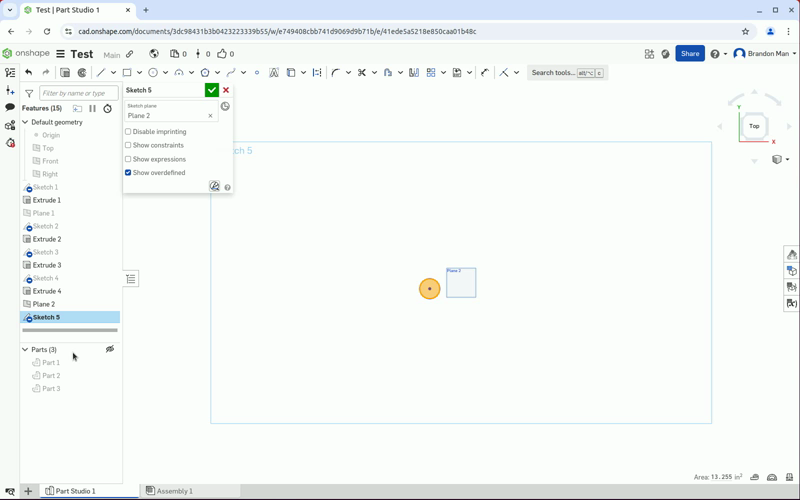
key(shift+e)
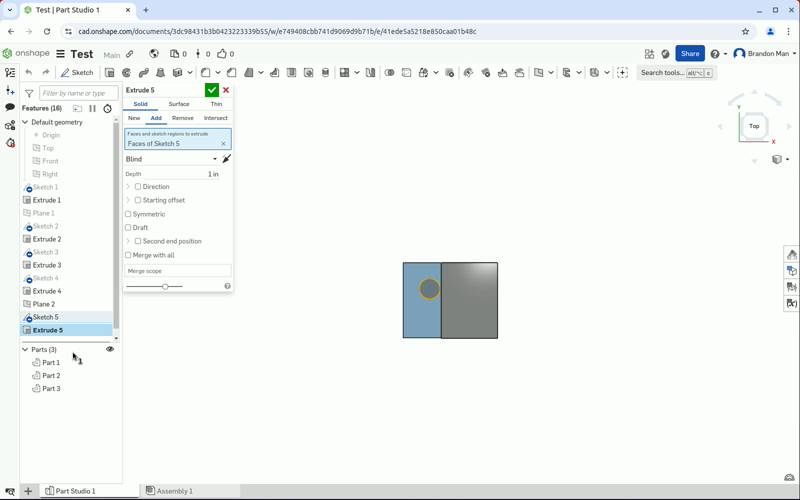
mouse_move(143, 106)
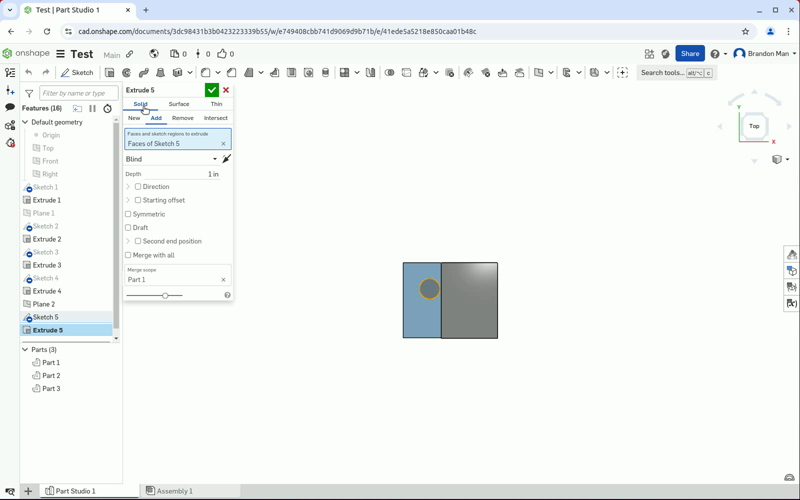
click(143, 106)
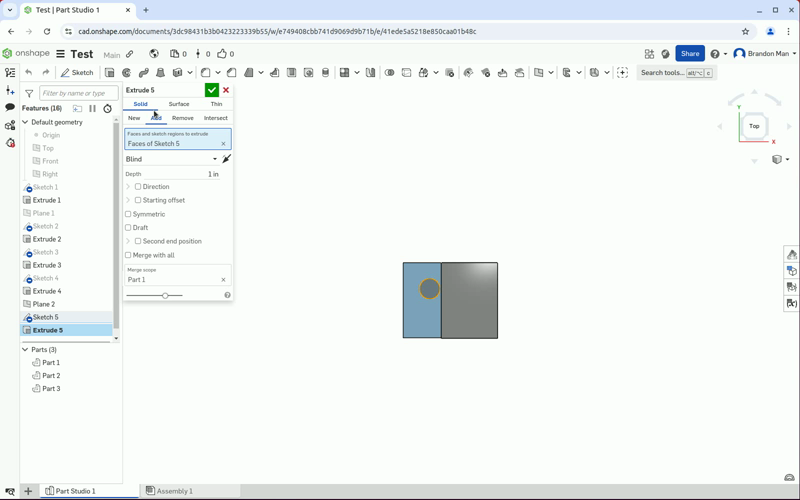
mouse_move(186, 120)
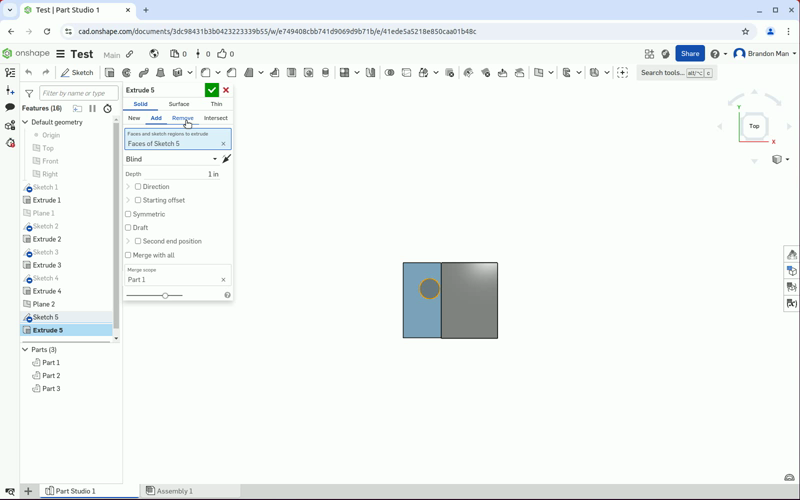
click(186, 120)
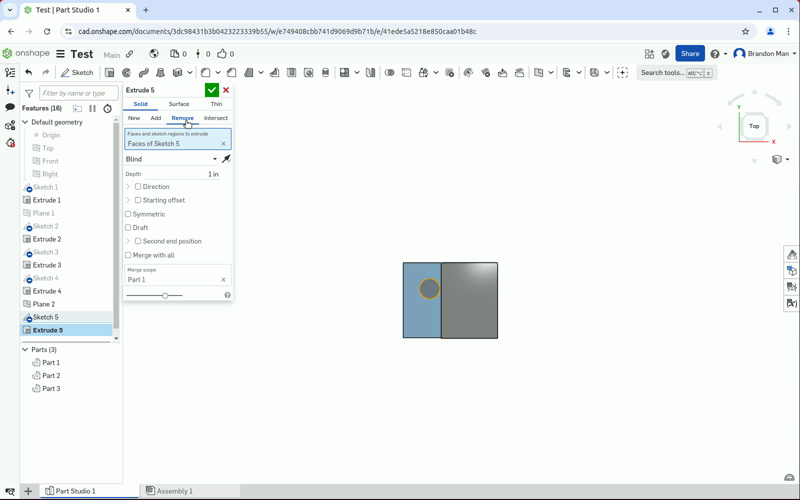
key(tab, 4)
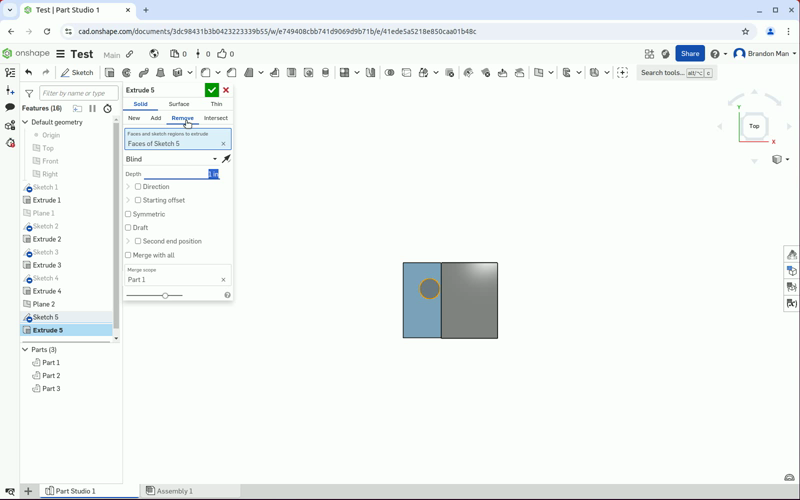
text(1.444)
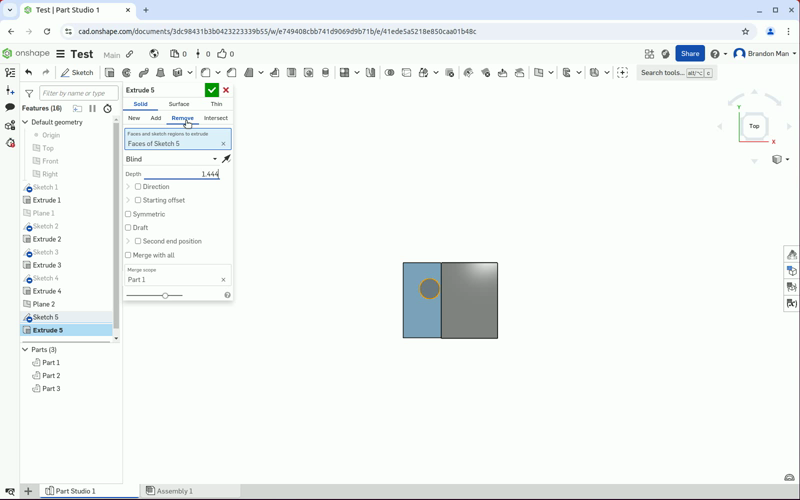
key(tab, 6)
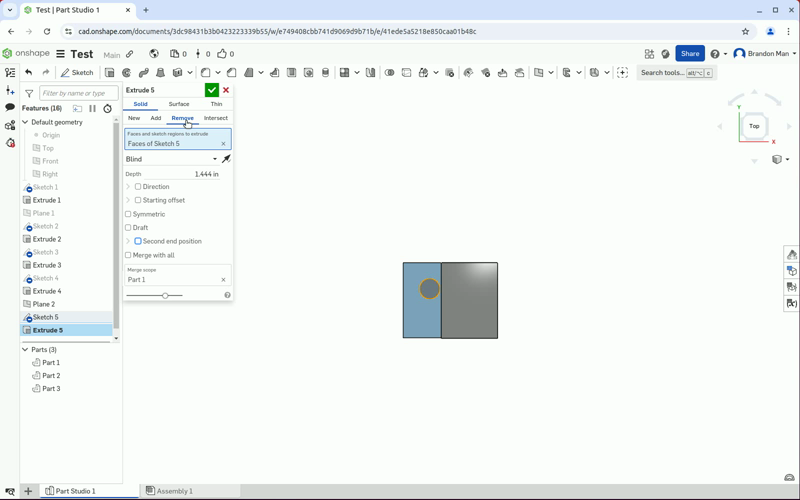
key(space)
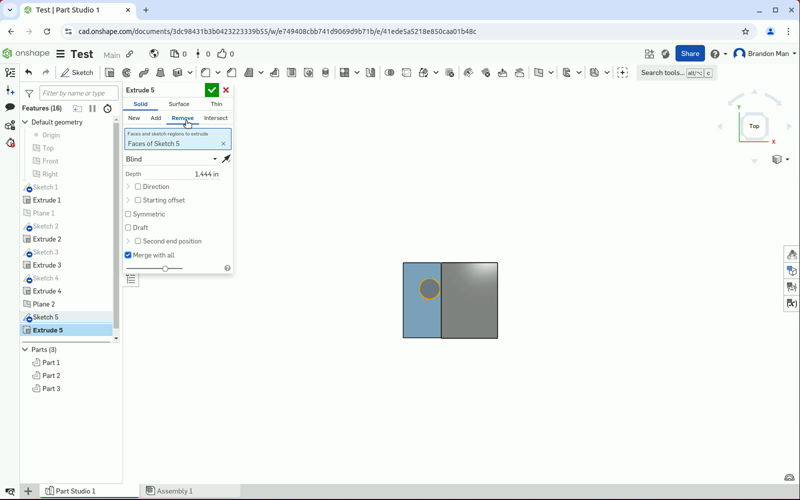
key(enter)
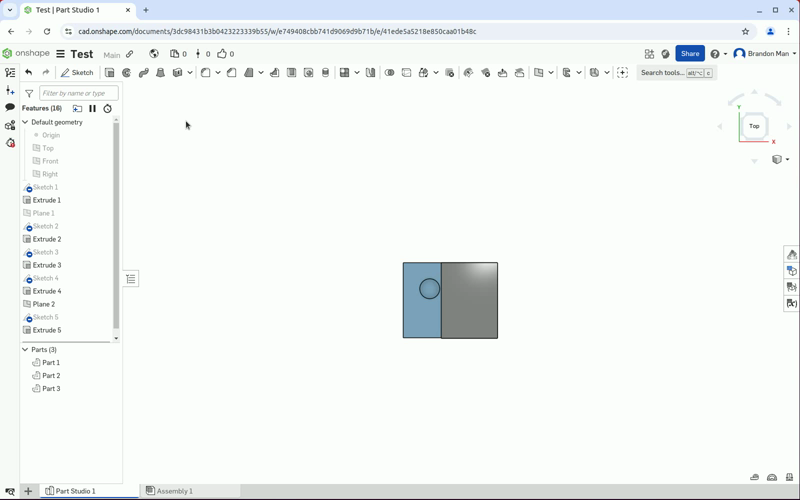
key(shift+h)
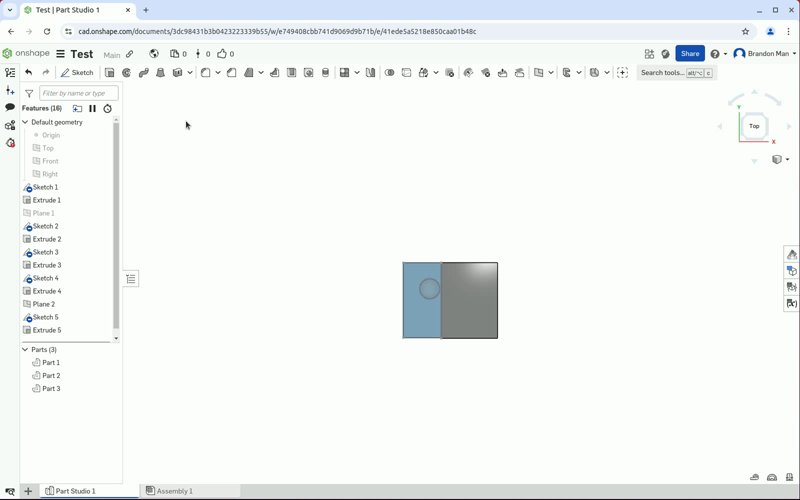
key(shift+h)
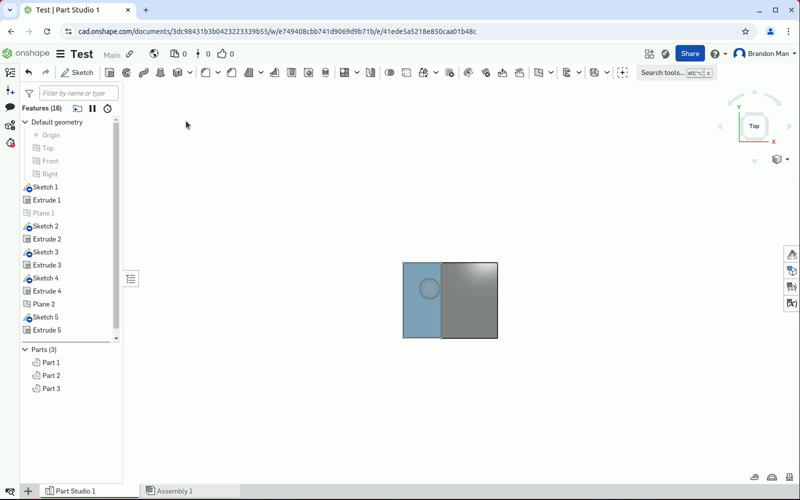
key(shift+7)
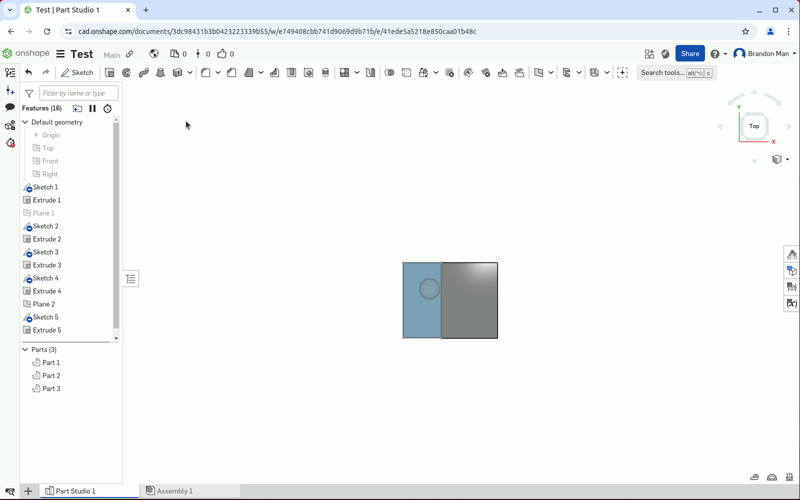
key(up, 3)
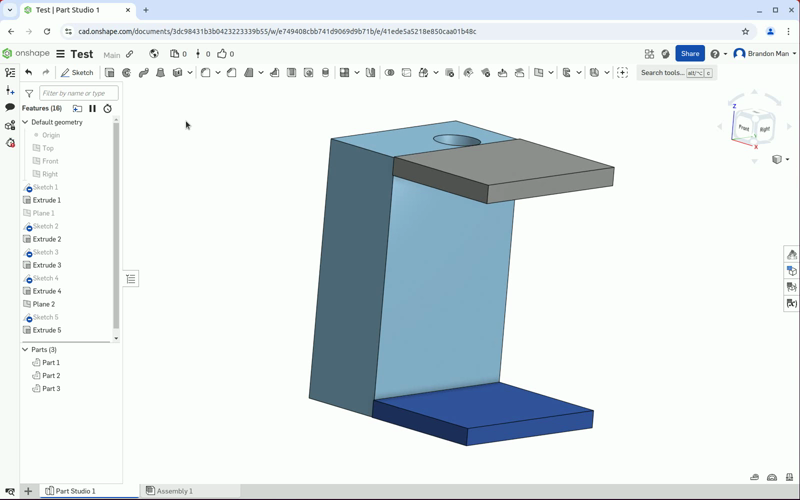
key(left, 3)
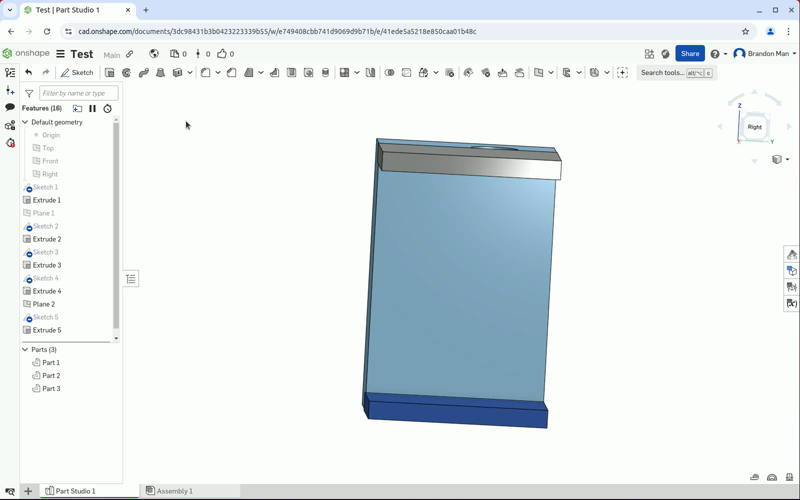
key(right, 3)
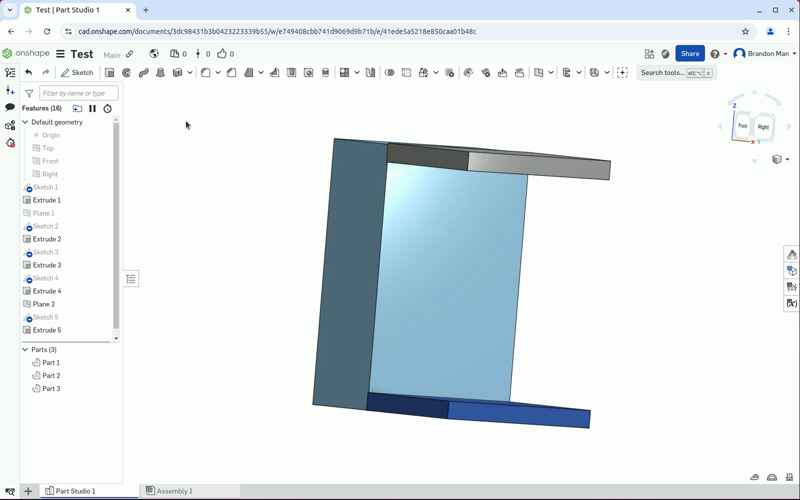
key(down, 3)
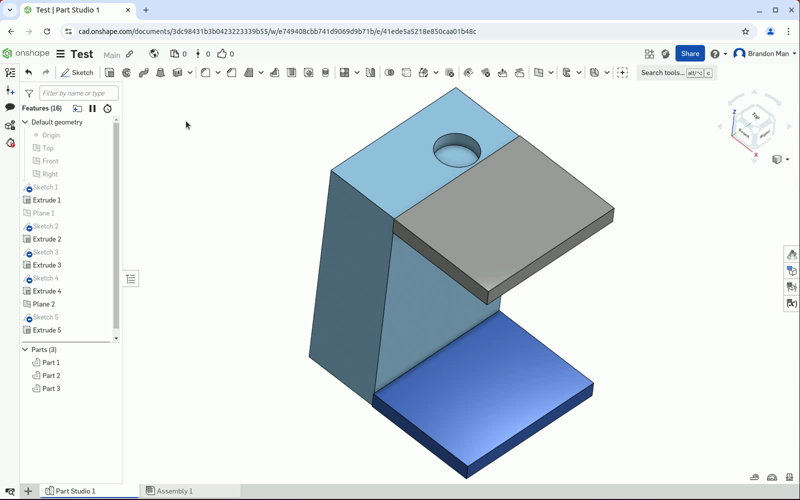
mouse_move(69, 189)
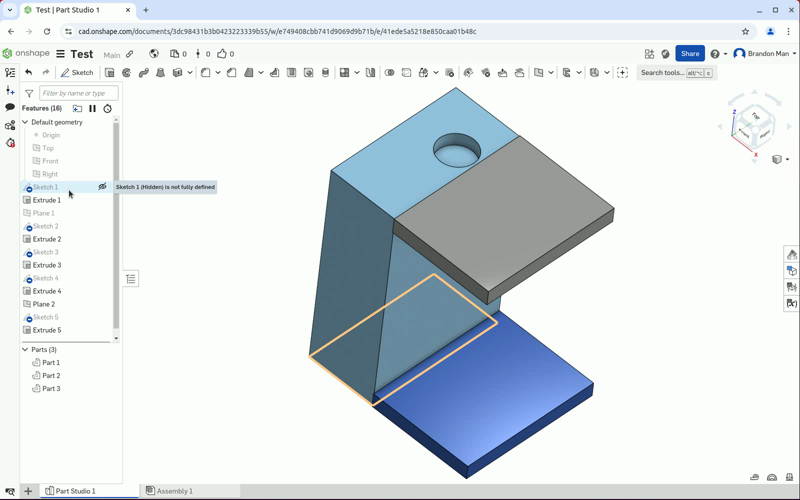
click(69, 189)